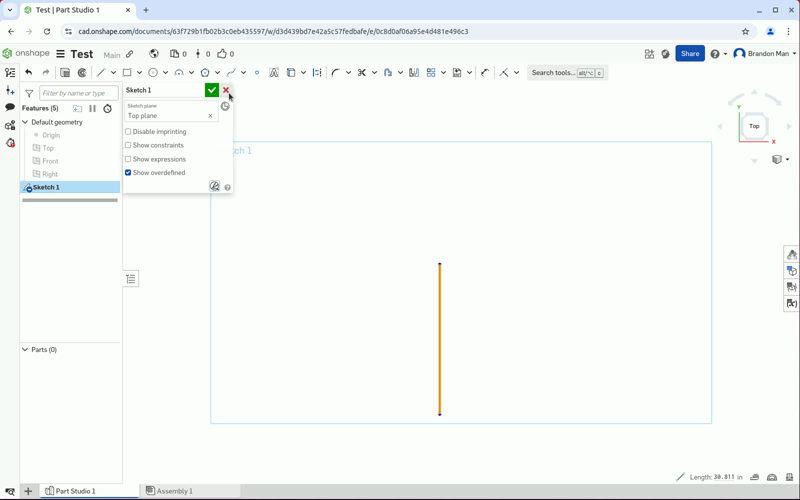
key(shift+h)
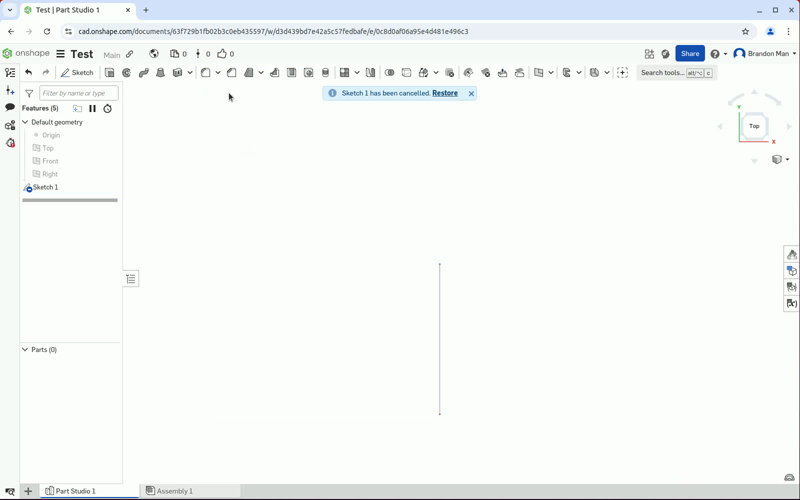
key(shift+s)
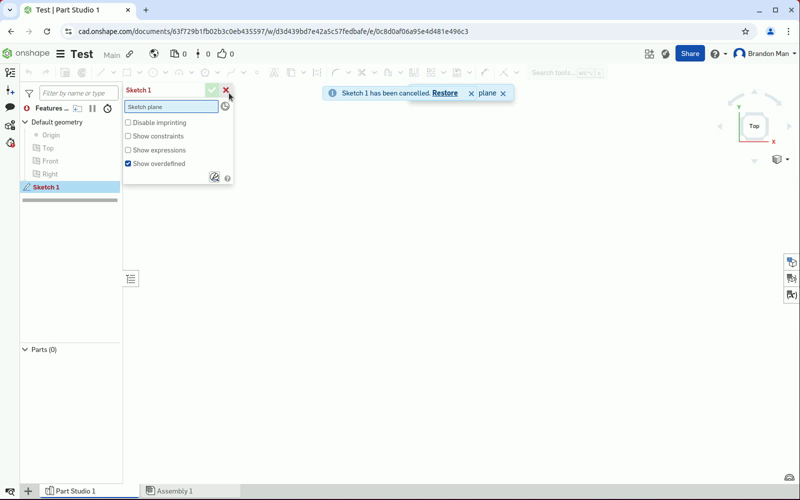
mouse_move(73, 150)
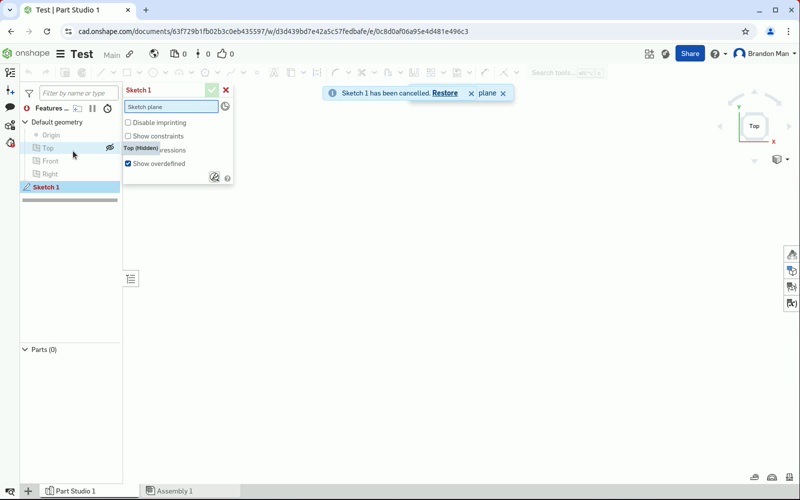
click(73, 150)
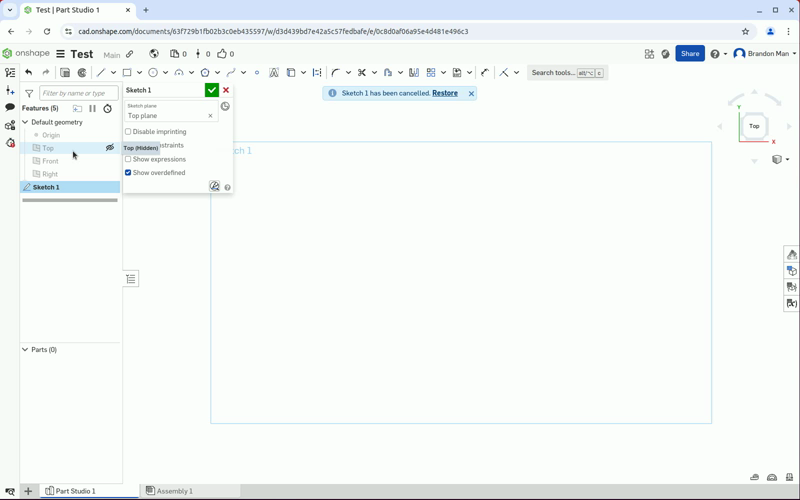
mouse_move(73, 352)
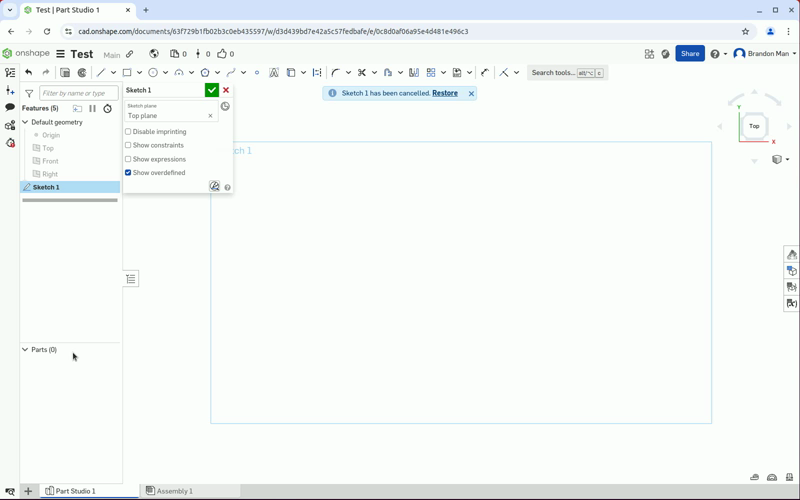
key(y)
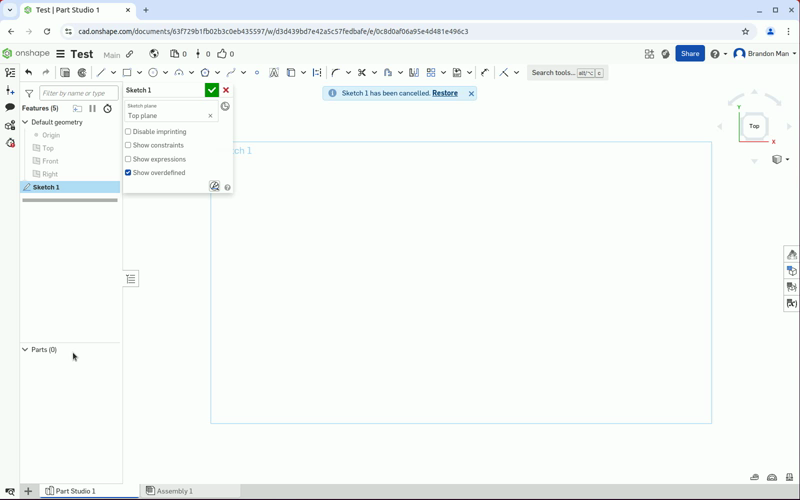
key(l)
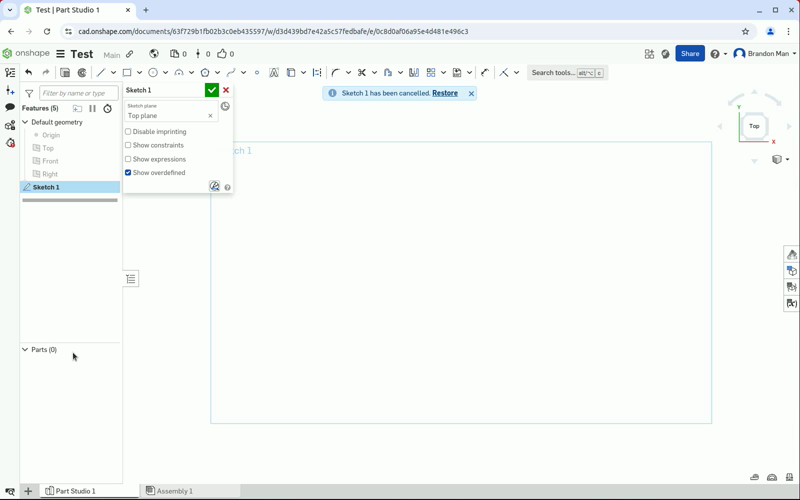
key_down(shift)
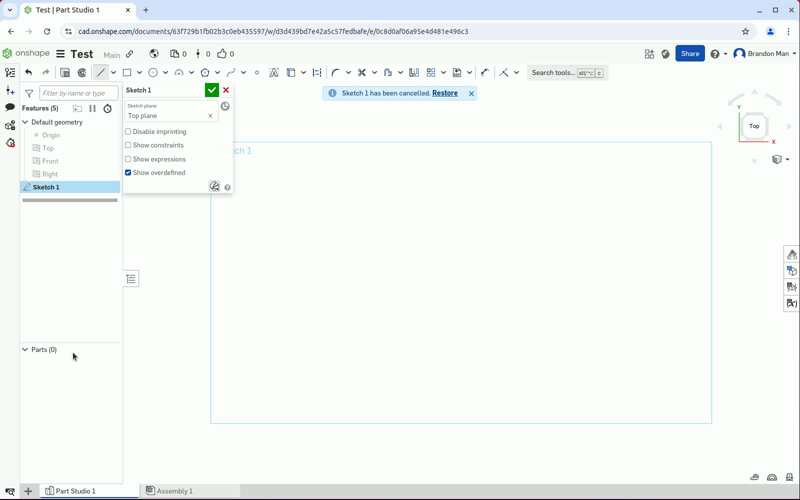
mouse_move(460, 282)
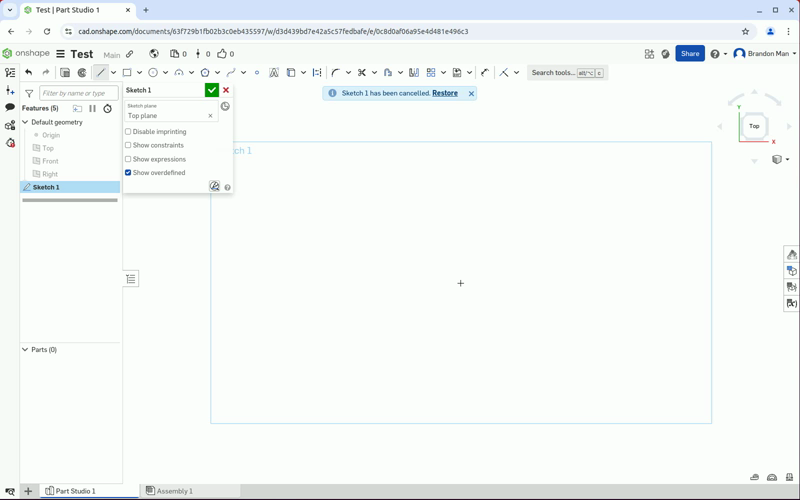
click(460, 282)
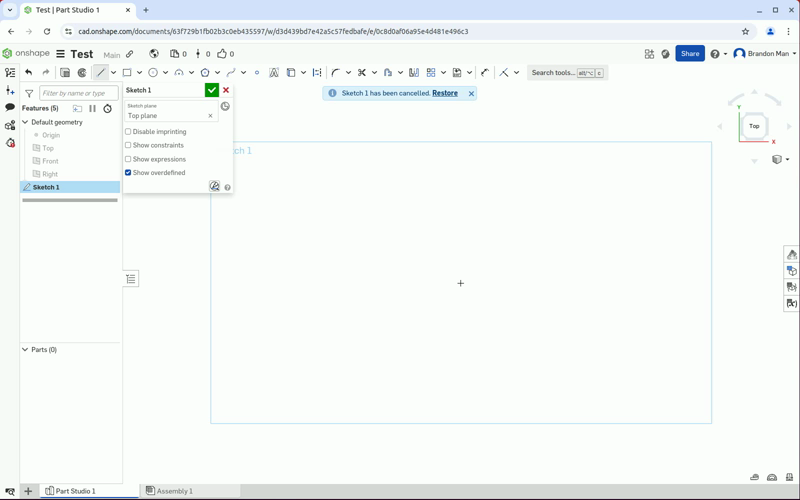
key_up(shift)
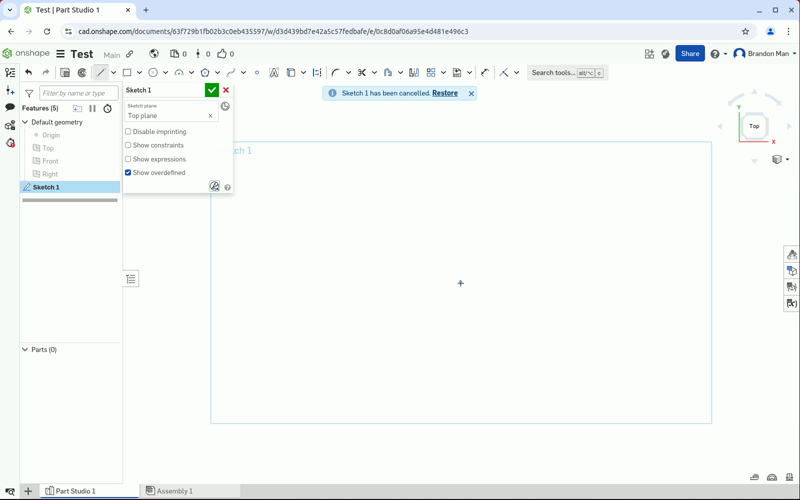
key_down(shift)
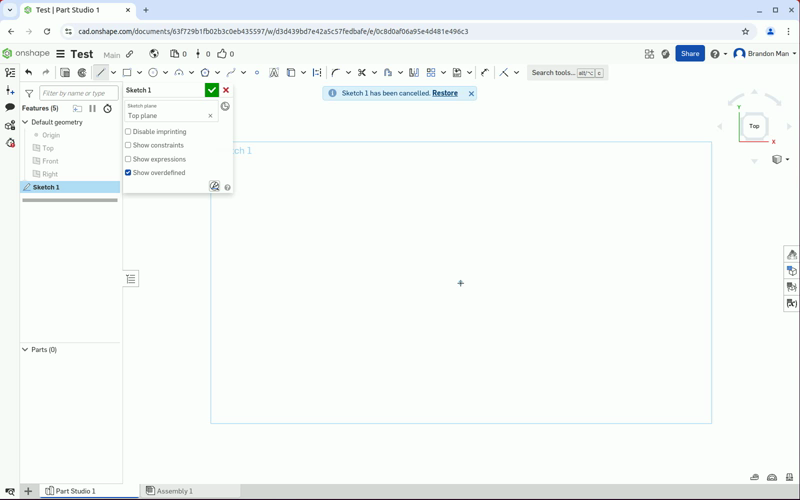
mouse_move(573, 282)
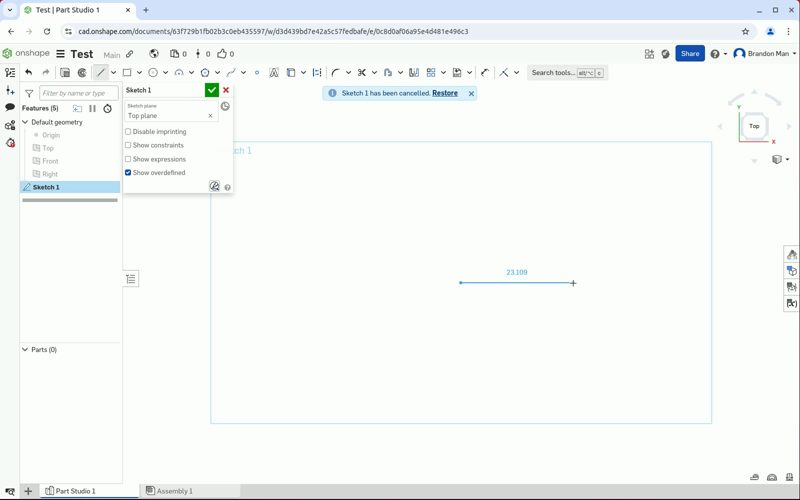
click(573, 282)
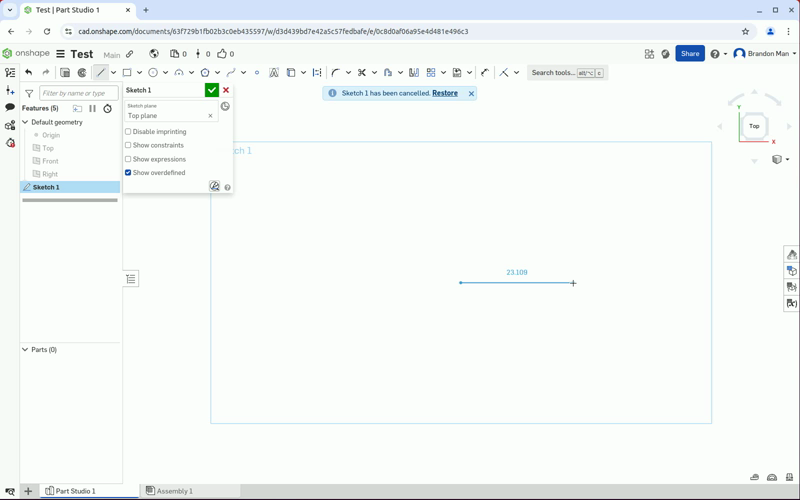
key_up(shift)
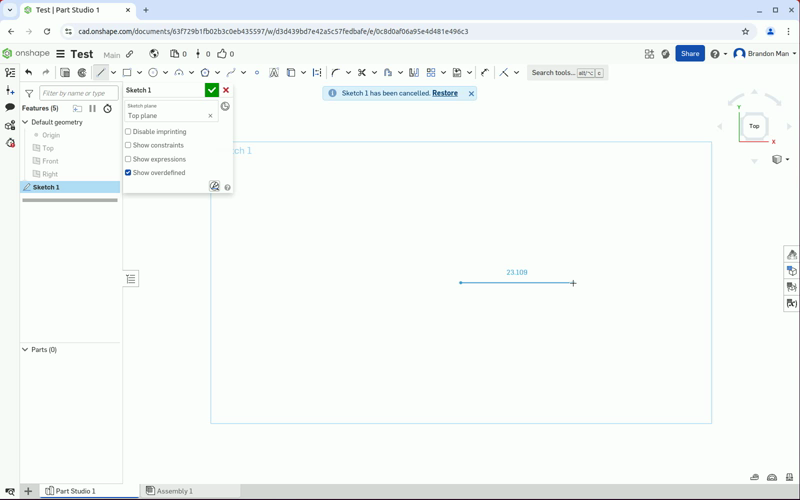
key_down(shift)
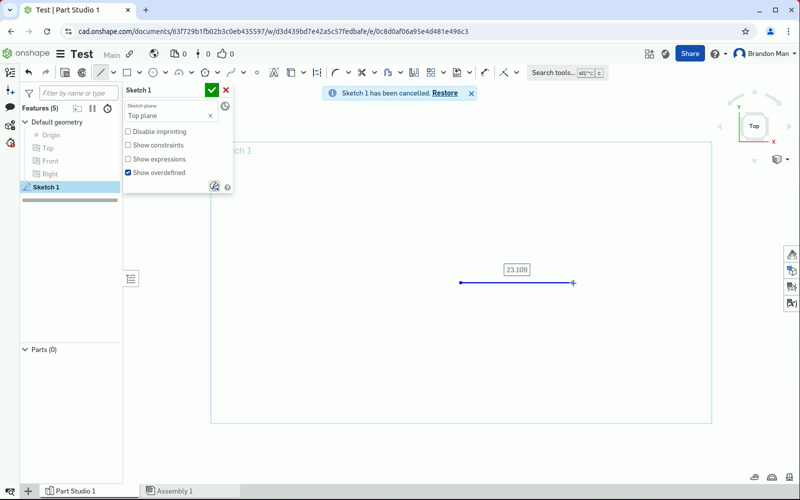
mouse_move(573, 170)
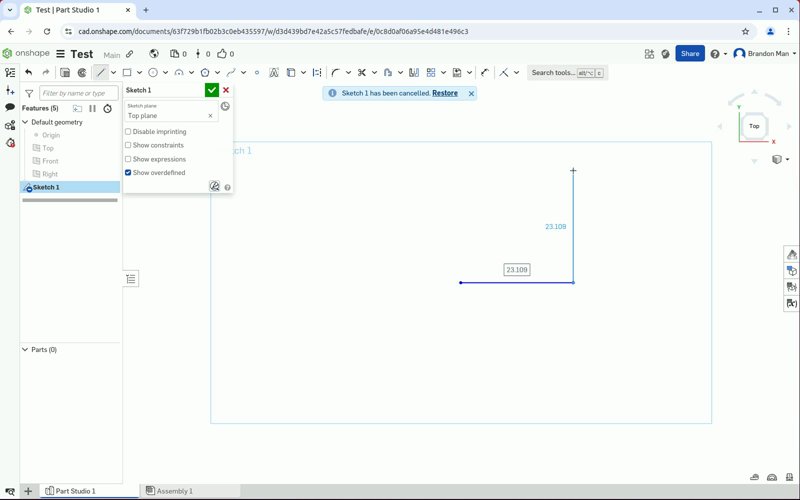
click(573, 170)
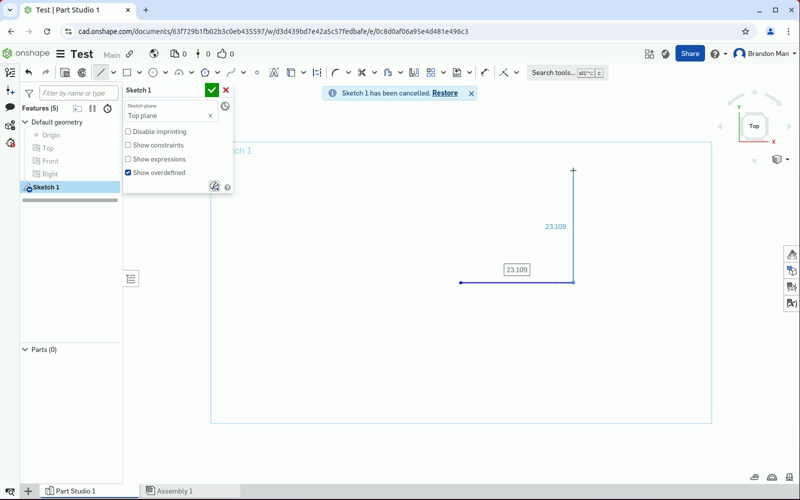
key_up(shift)
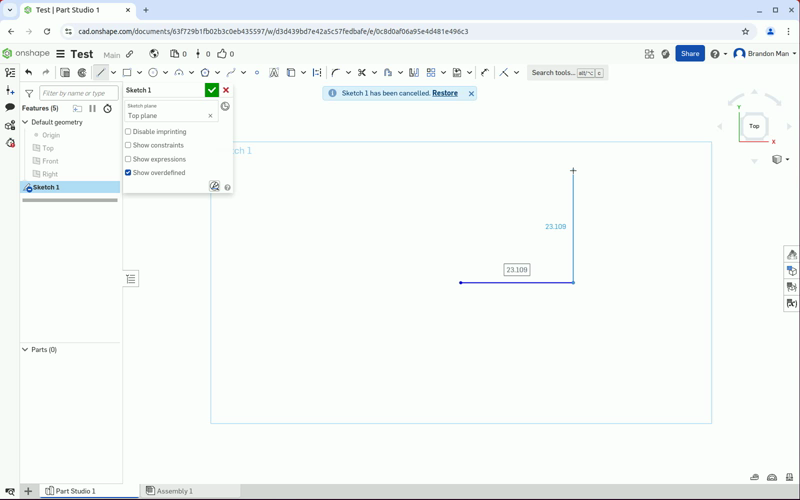
key_down(shift)
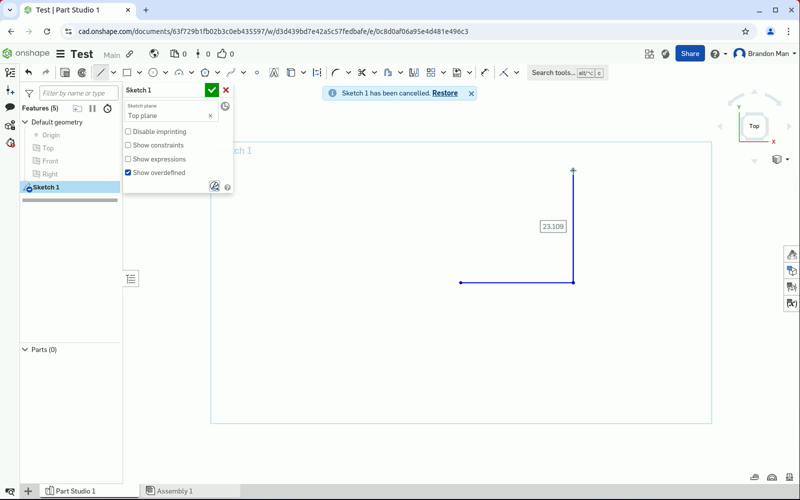
mouse_move(460, 170)
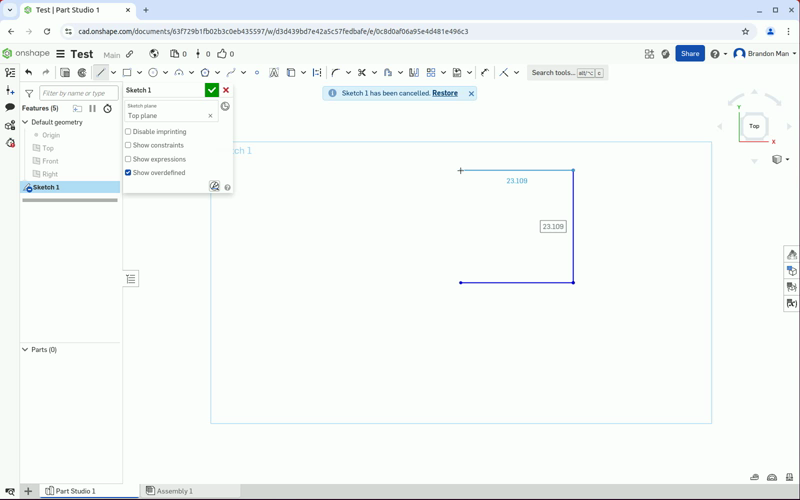
click(460, 170)
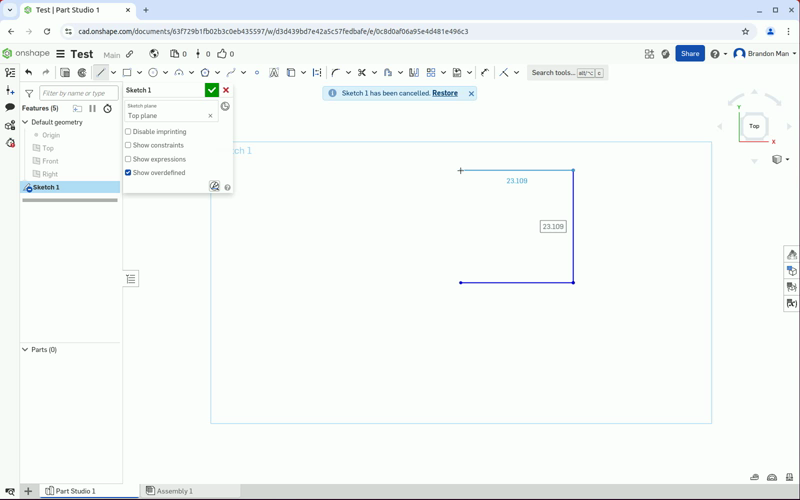
key_up(shift)
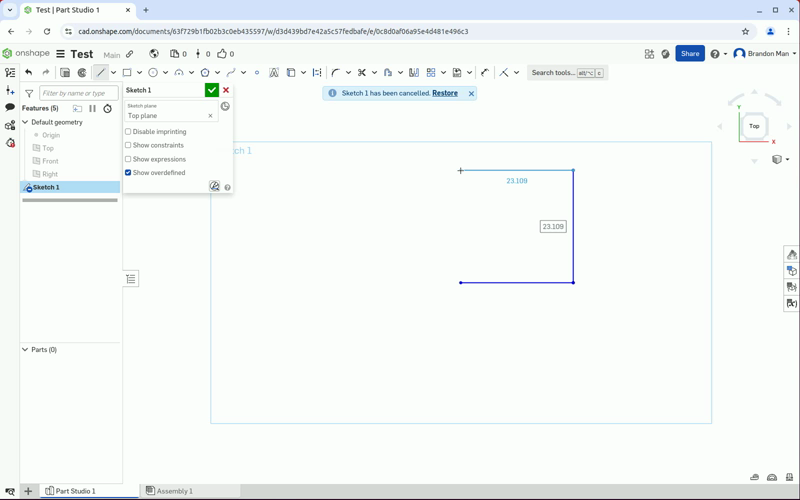
key_down(shift)
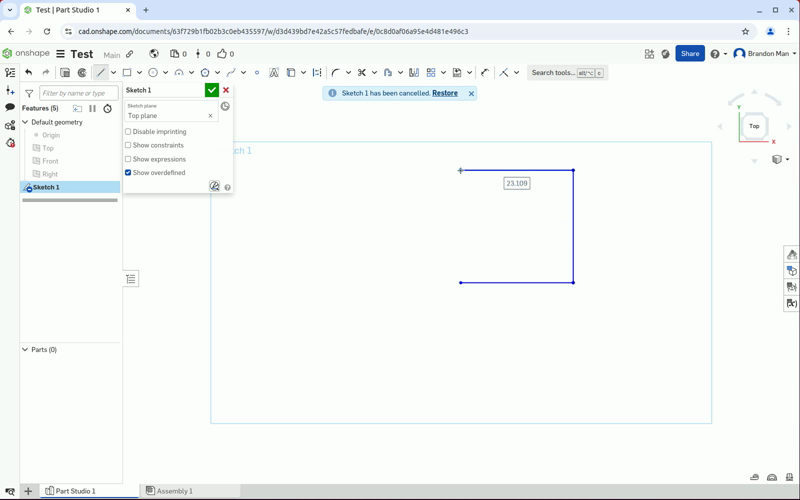
mouse_move(460, 282)
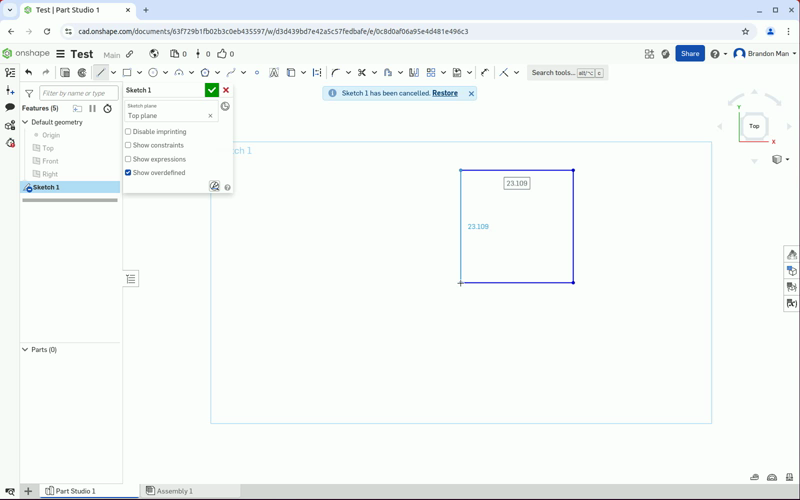
key_up(shift)
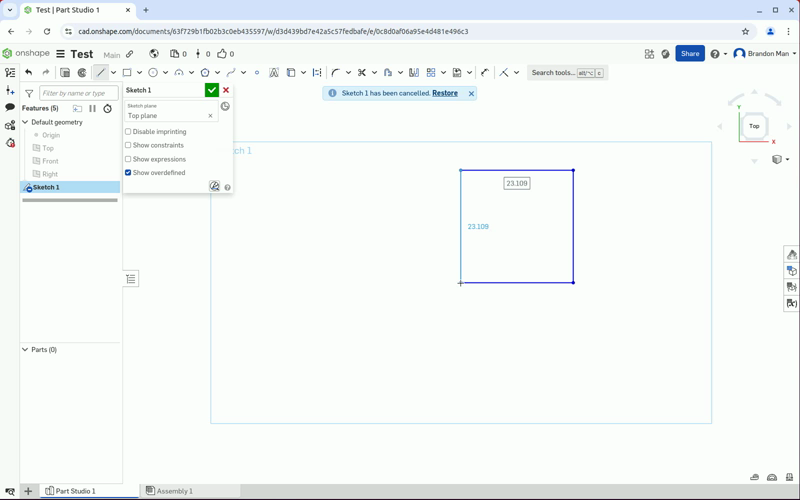
click(460, 282)
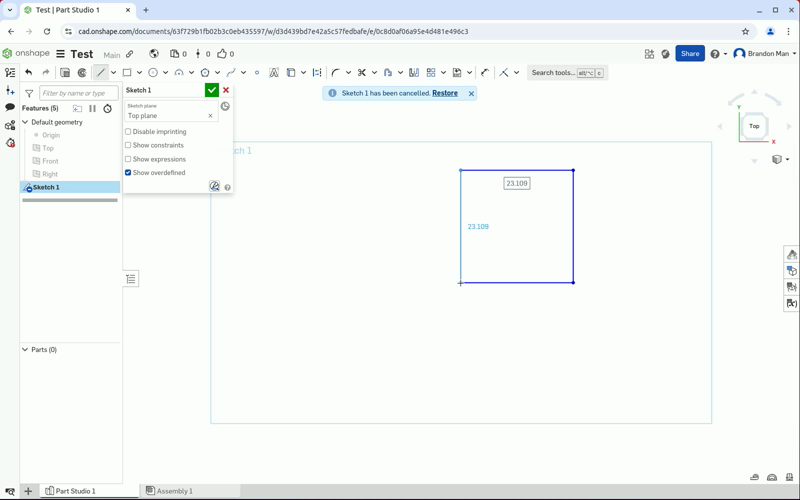
key(esc)
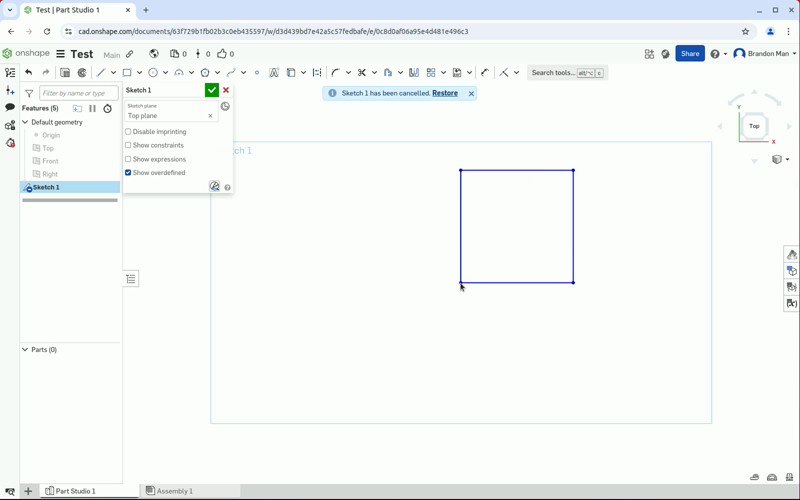
mouse_move(533, 249)
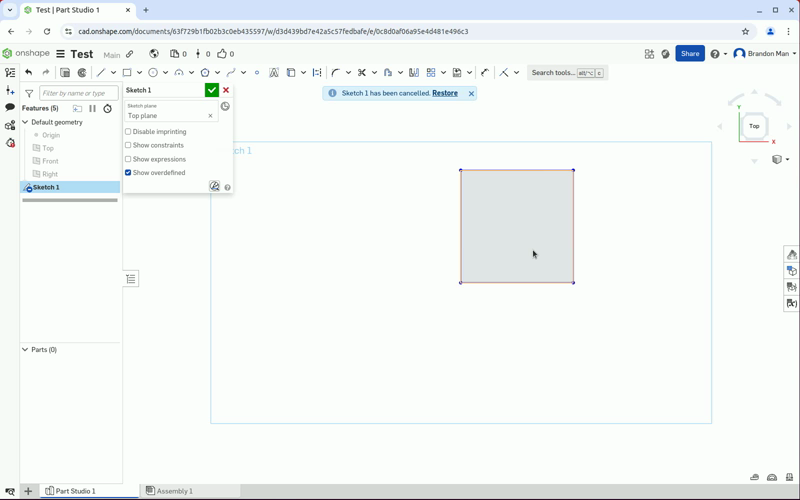
click(533, 249)
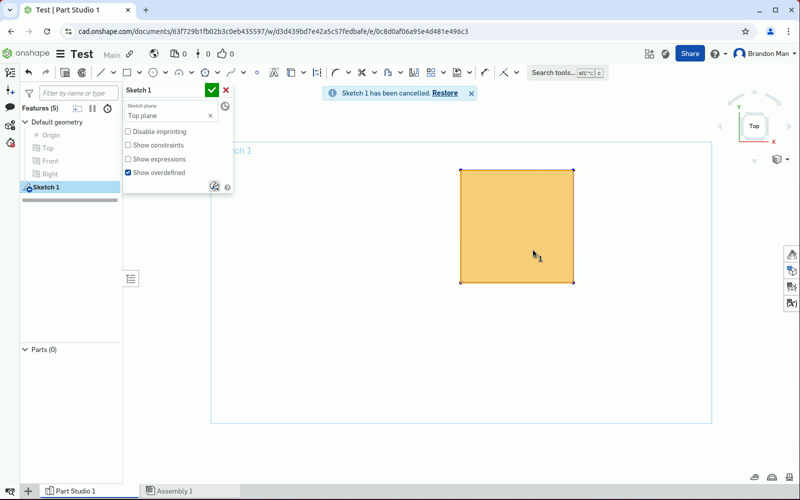
mouse_move(73, 352)
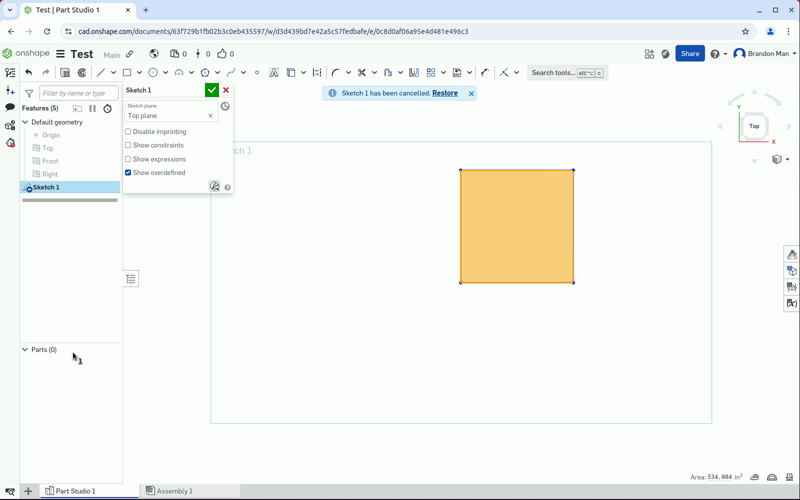
key(shift+y)
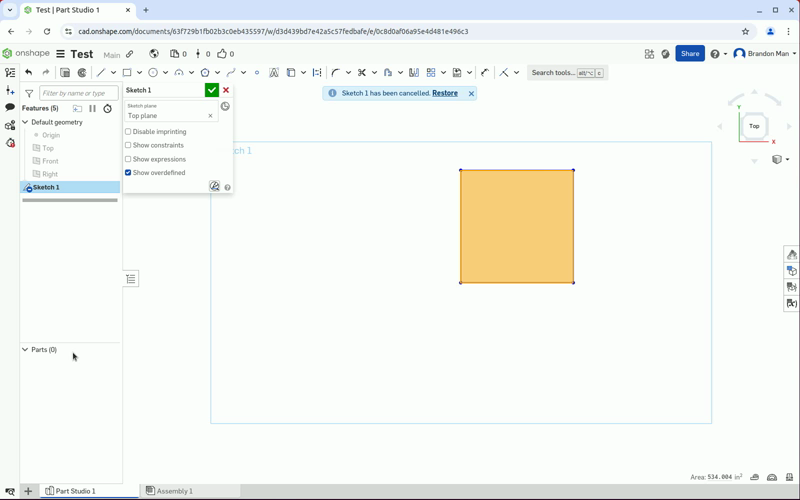
key(shift+e)
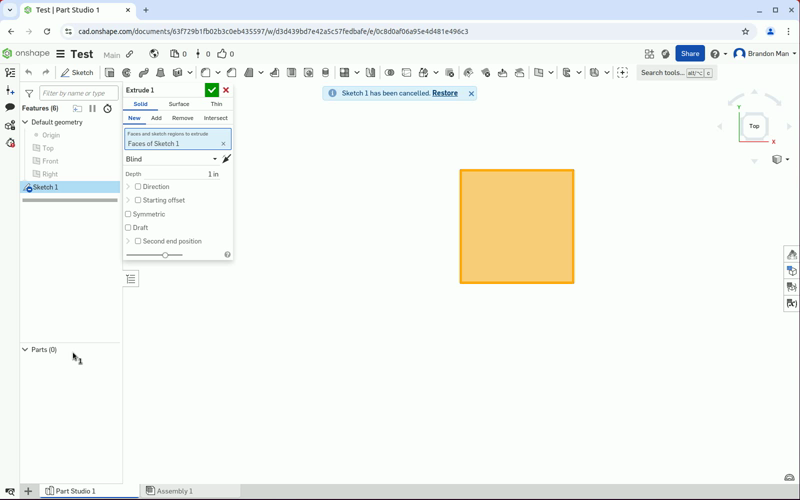
mouse_move(143, 106)
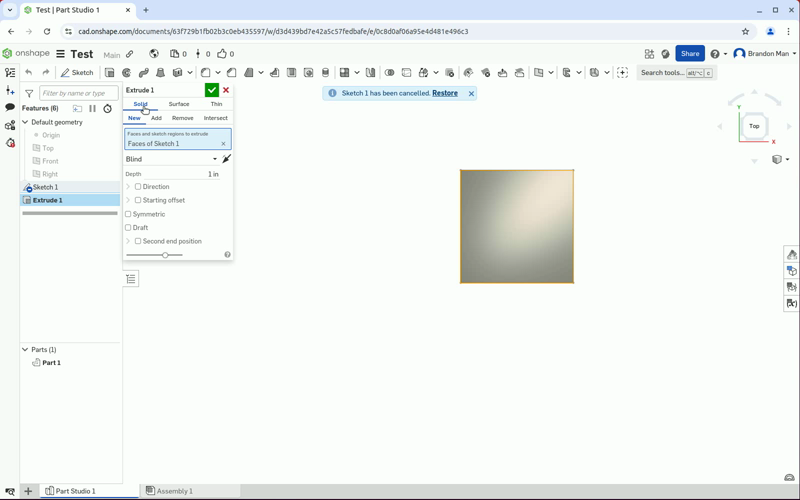
click(143, 106)
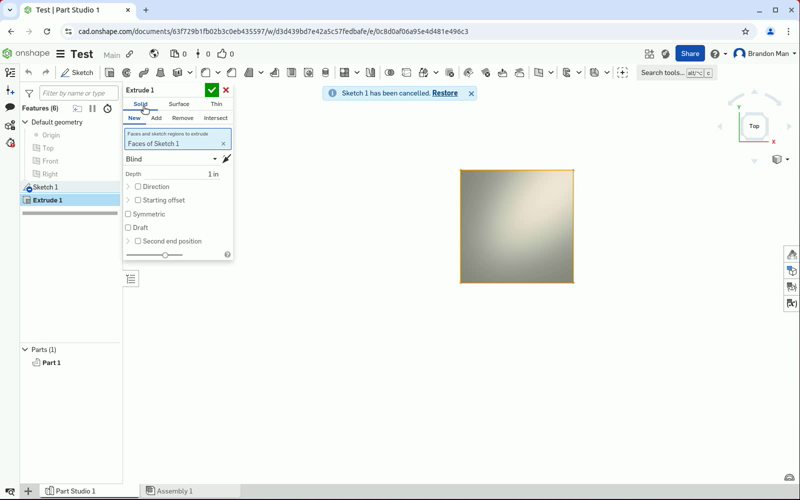
mouse_move(137, 120)
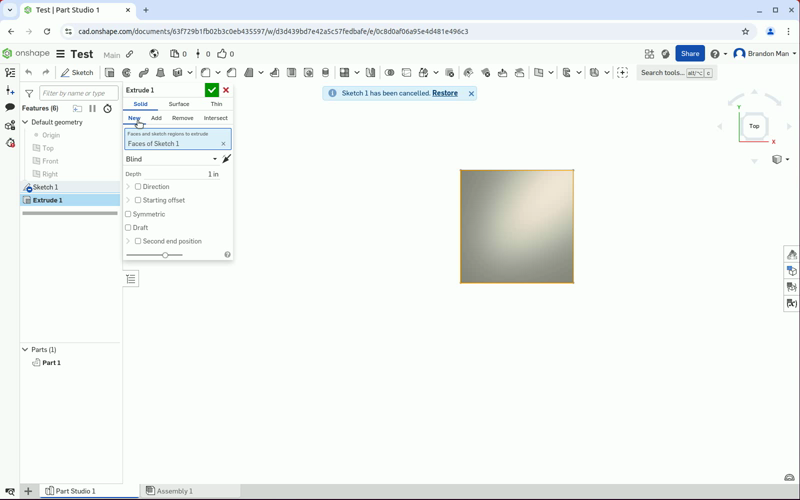
click(137, 120)
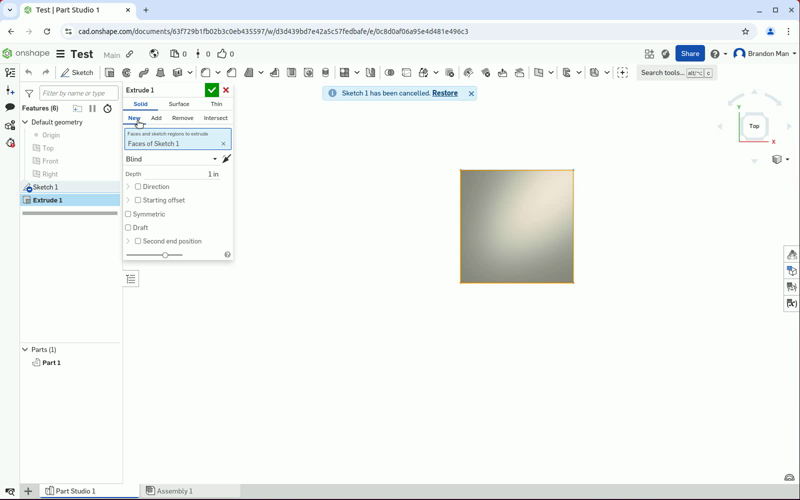
key(tab, 4)
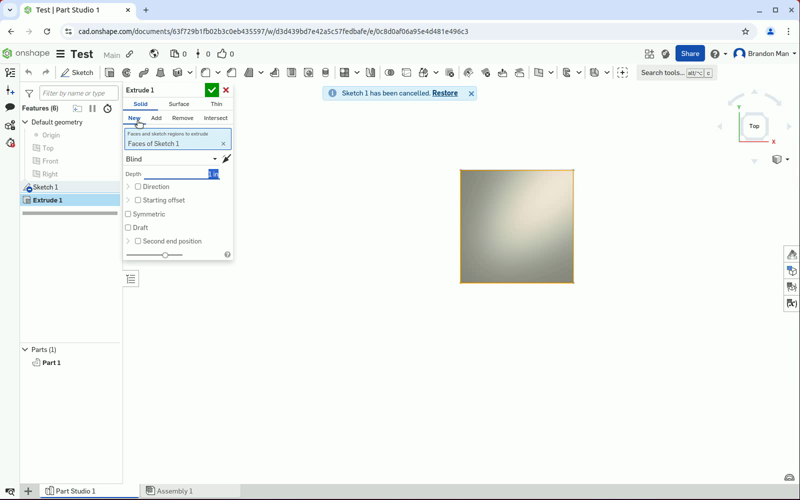
text(2.407)
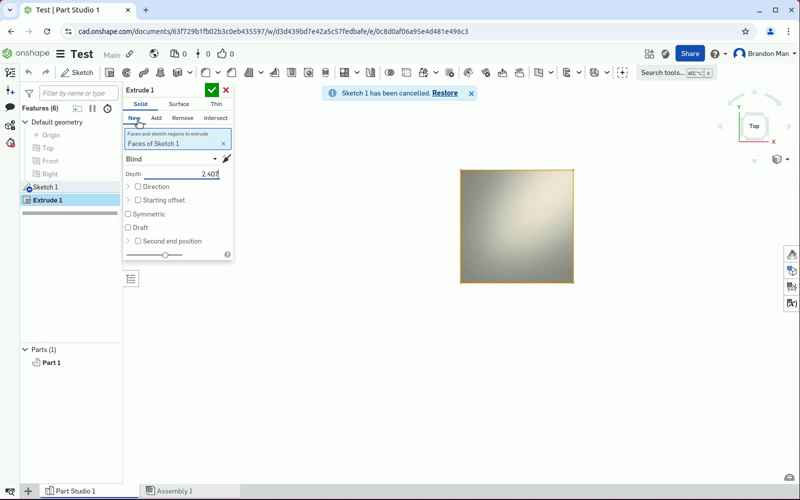
key(enter)
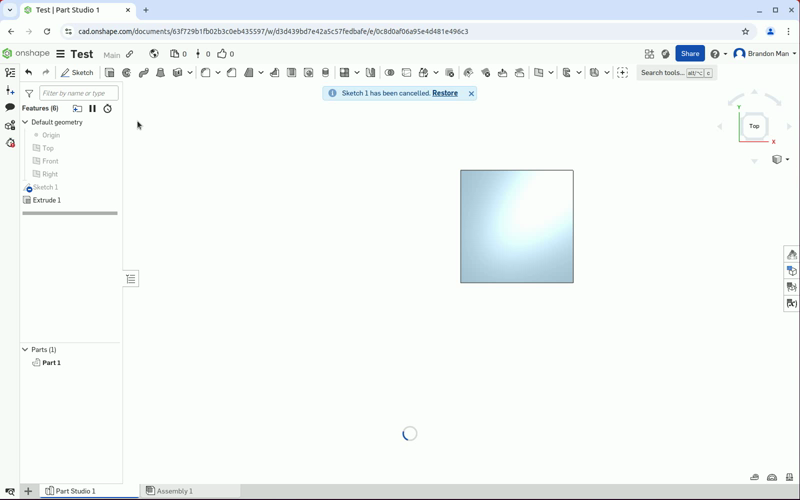
key(shift+h)
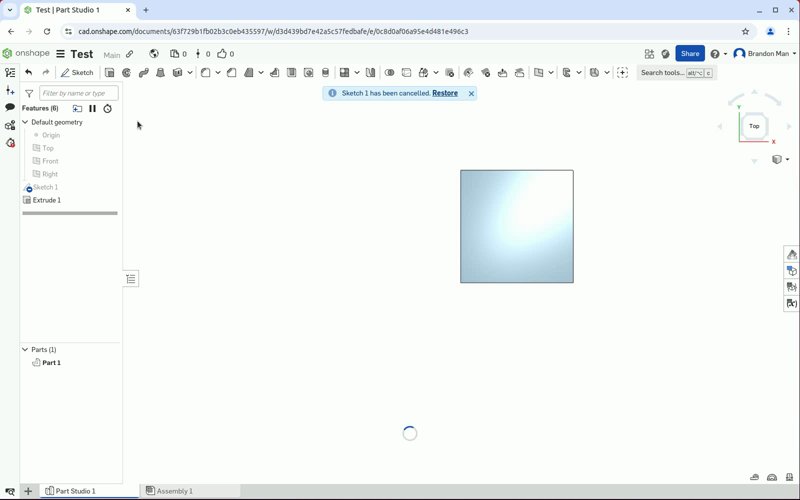
key(shift+h)
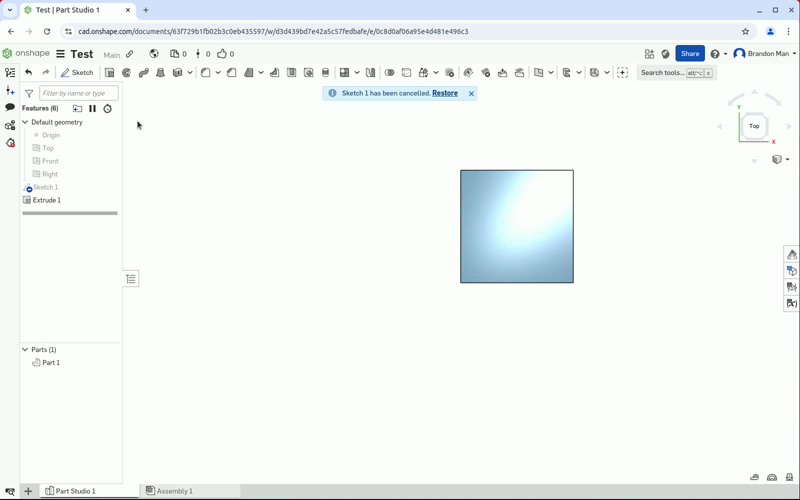
mouse_move(73, 189)
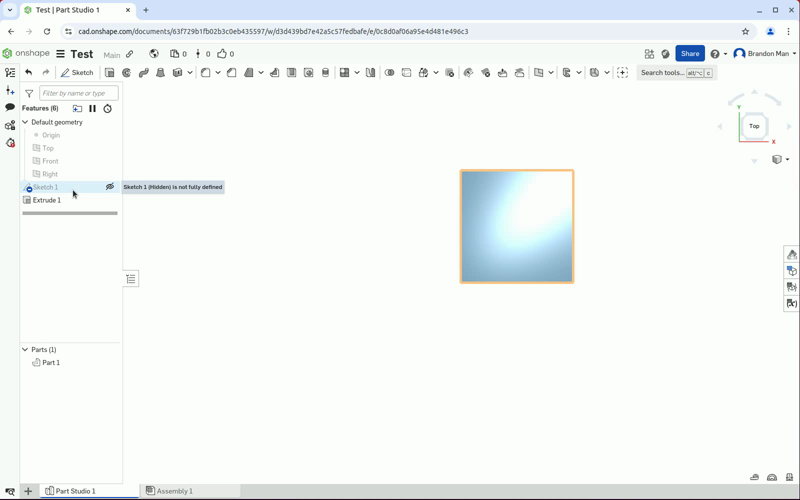
click(73, 189)
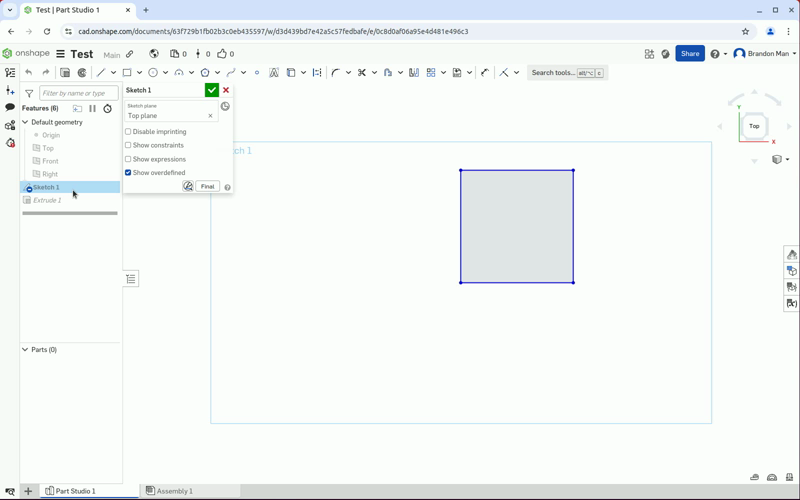
mouse_move(229, 92)
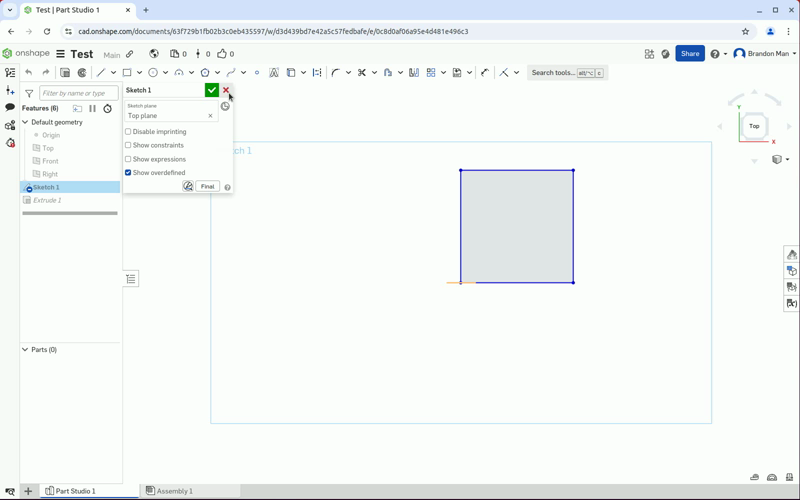
click(229, 92)
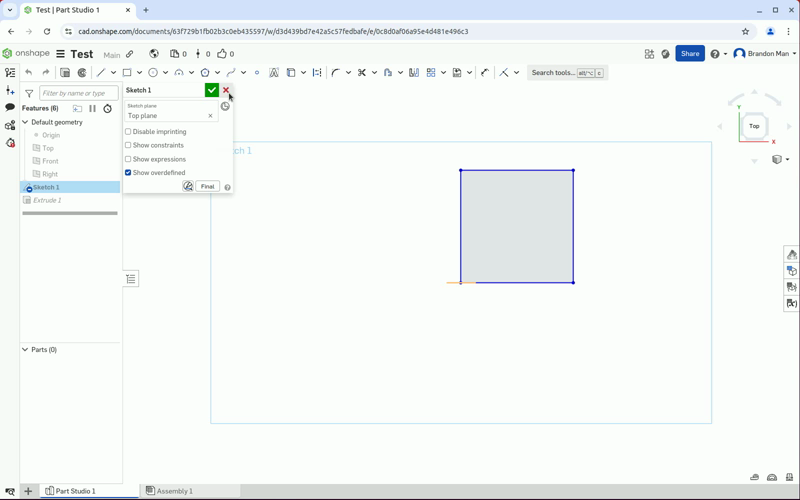
mouse_move(73, 352)
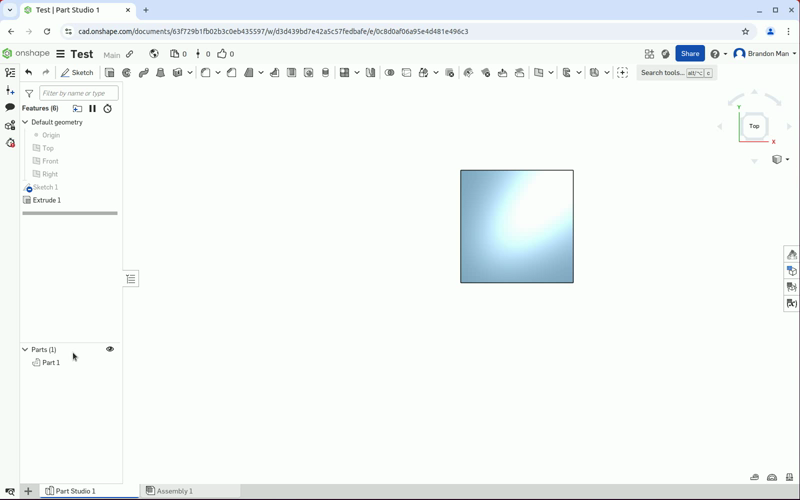
key(y)
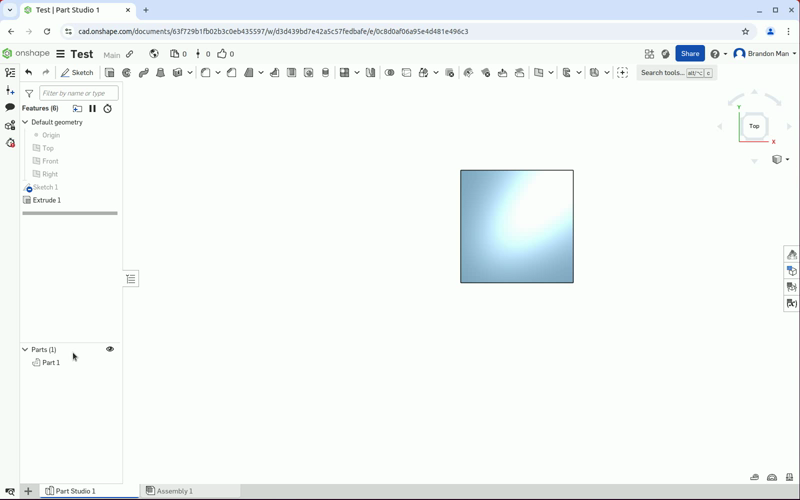
key(shift+p)
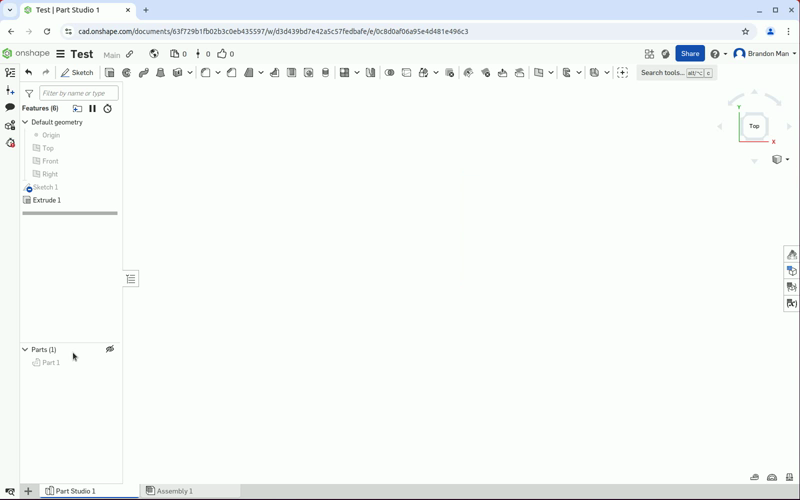
key(space)
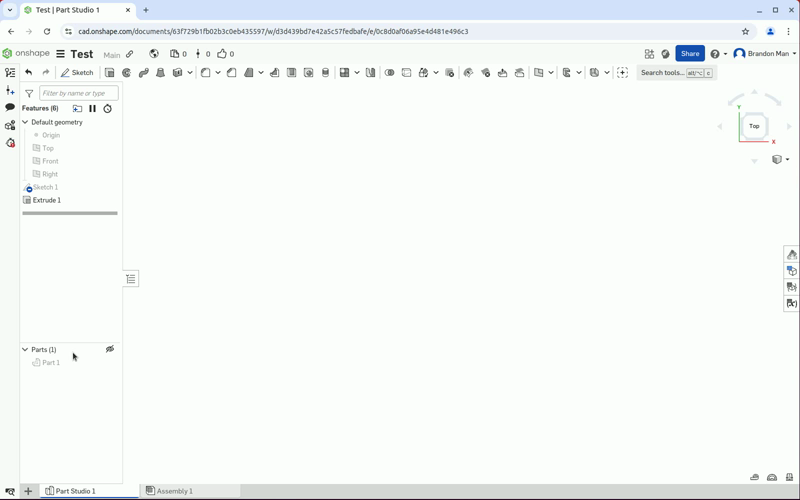
key_down(shift)
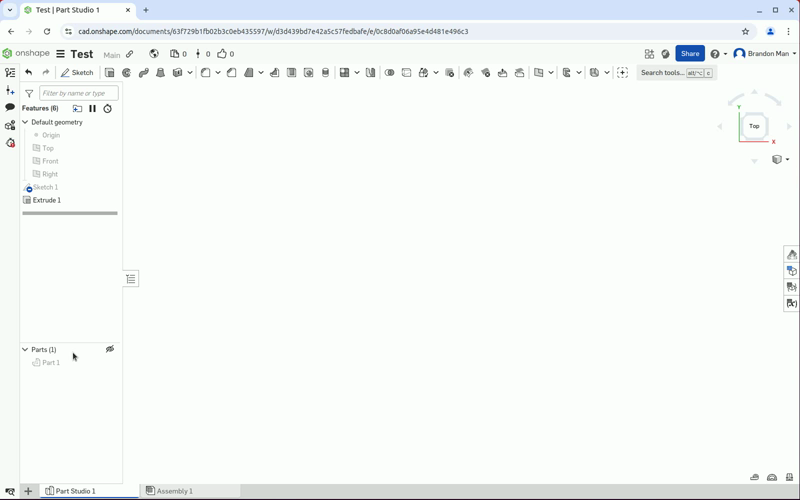
key(up)
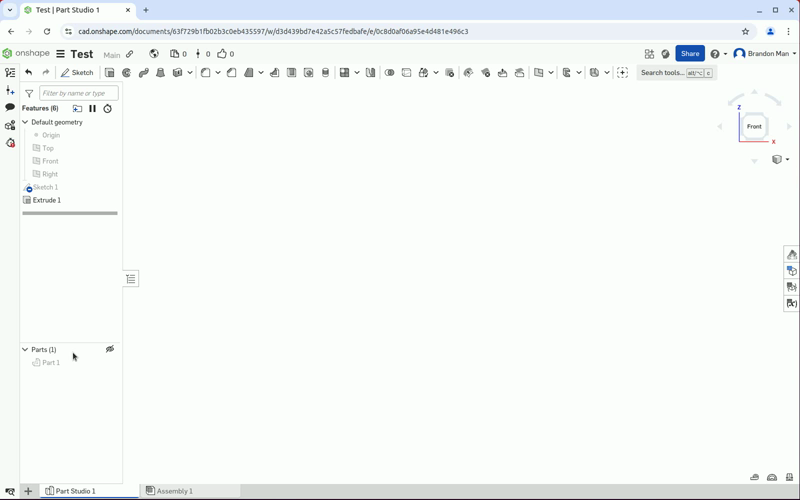
key_up(shift)
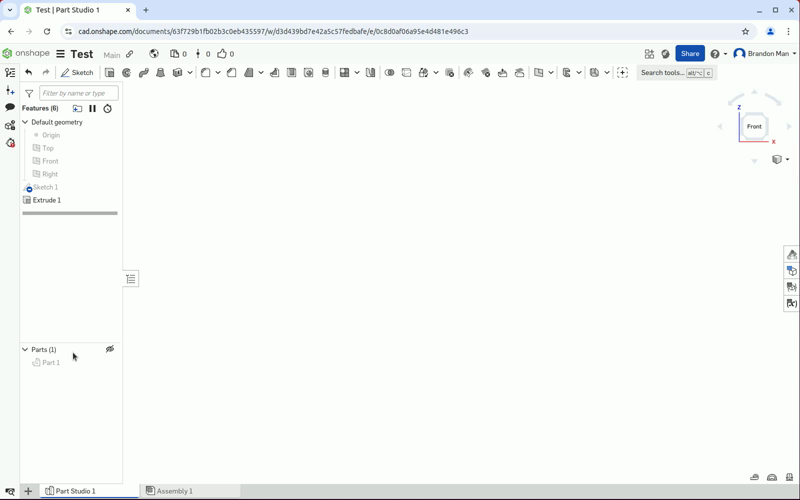
key(space)
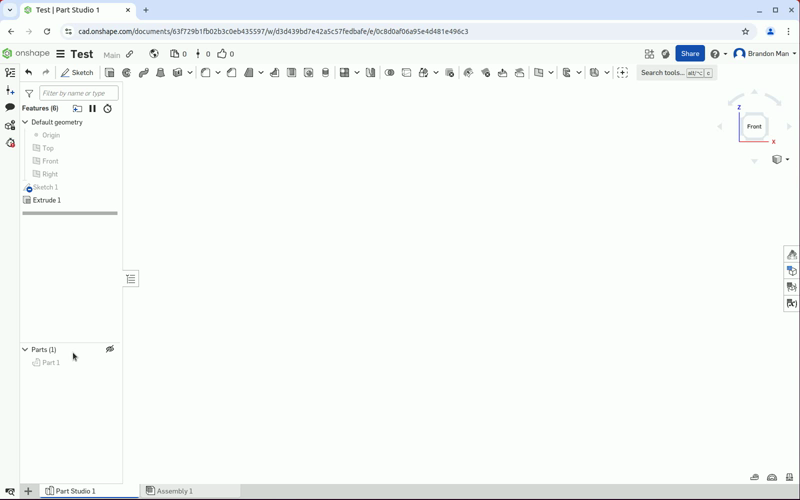
key_down(shift)
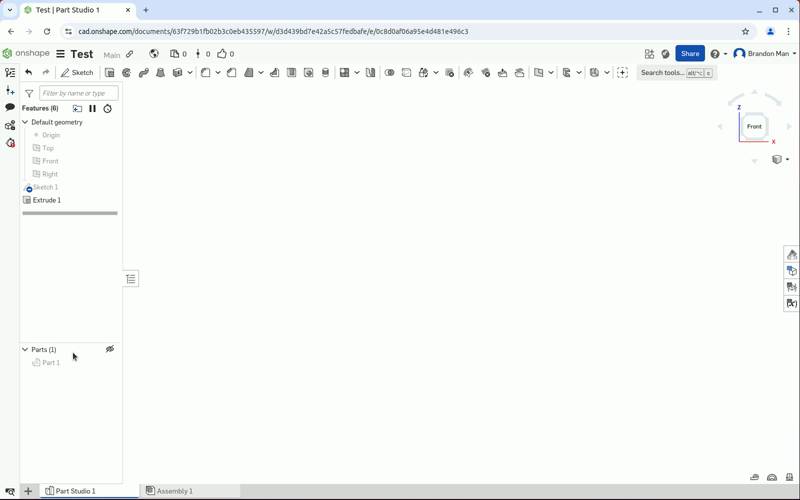
key(left)
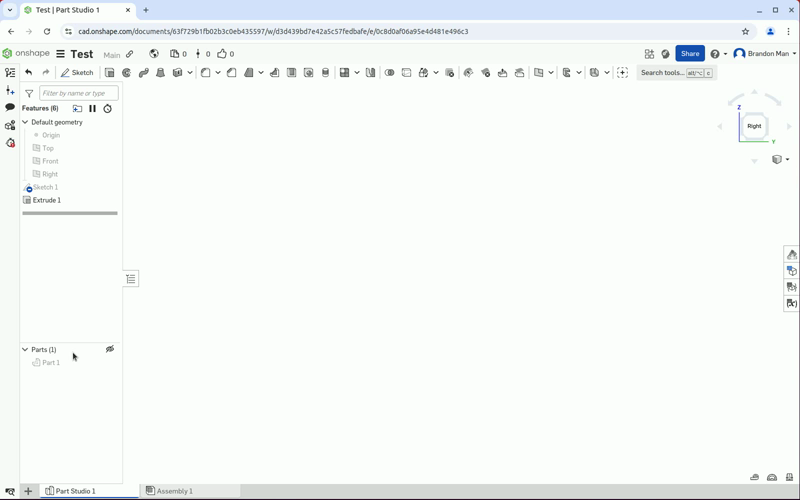
key_up(shift)
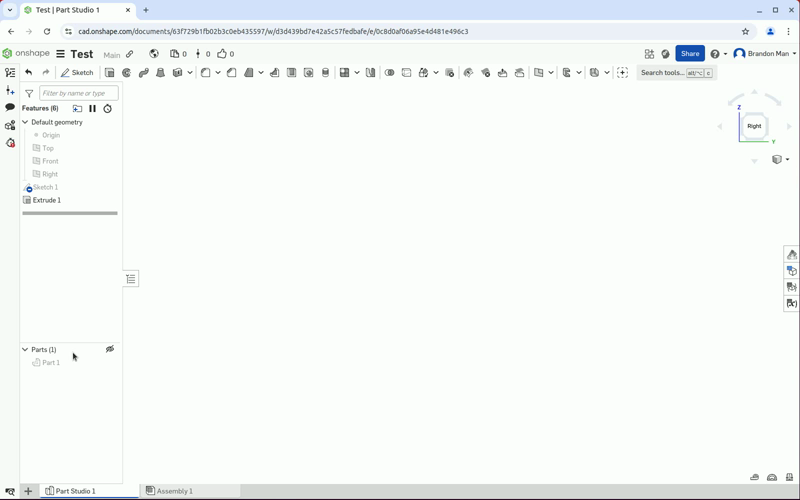
mouse_move(73, 352)
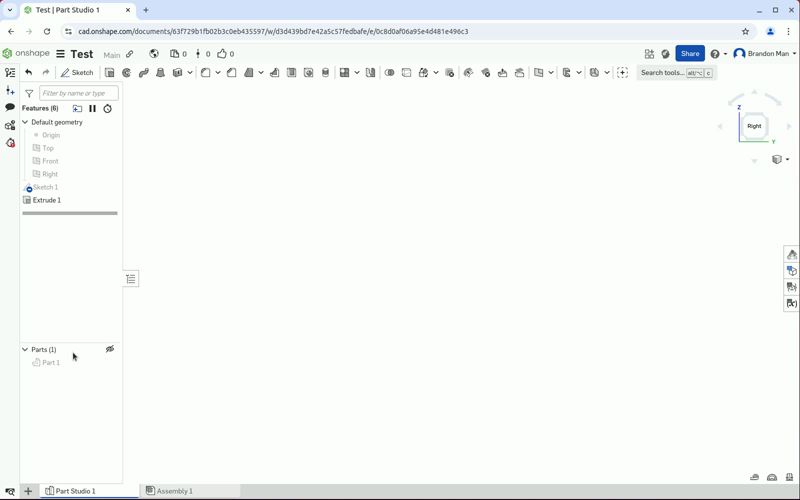
key(shift+y)
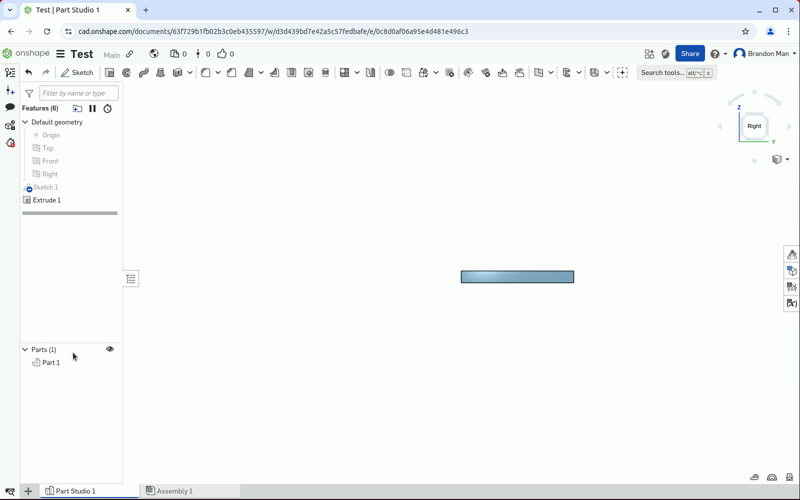
mouse_move(541, 75)
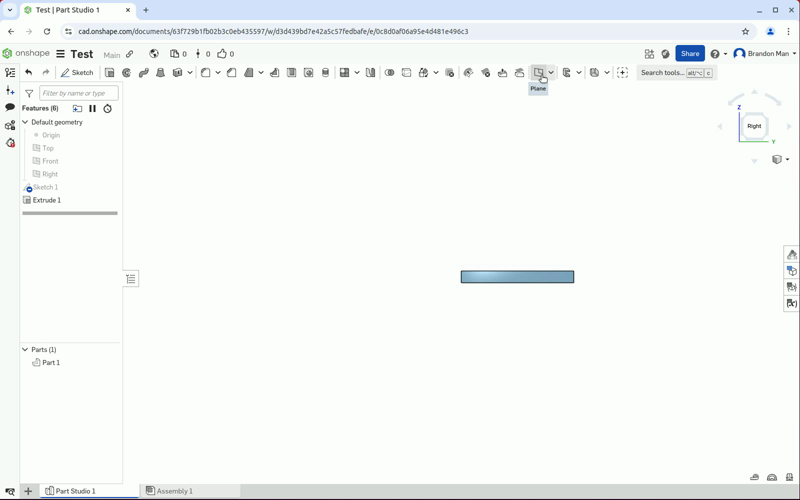
click(541, 75)
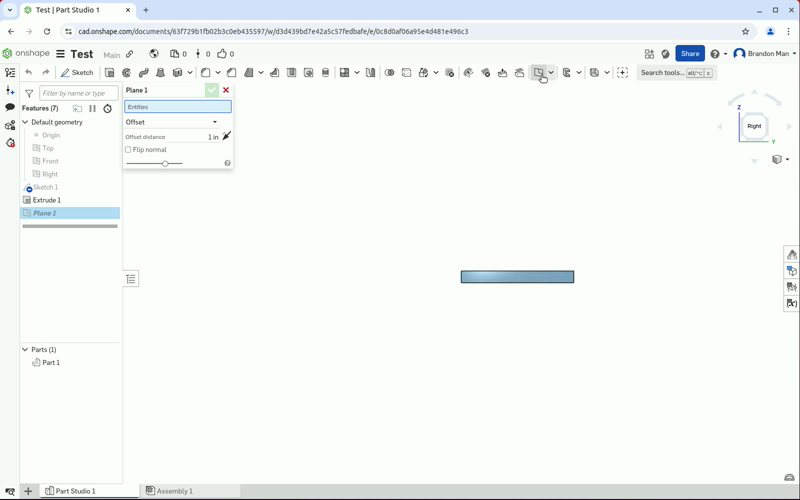
mouse_move(73, 176)
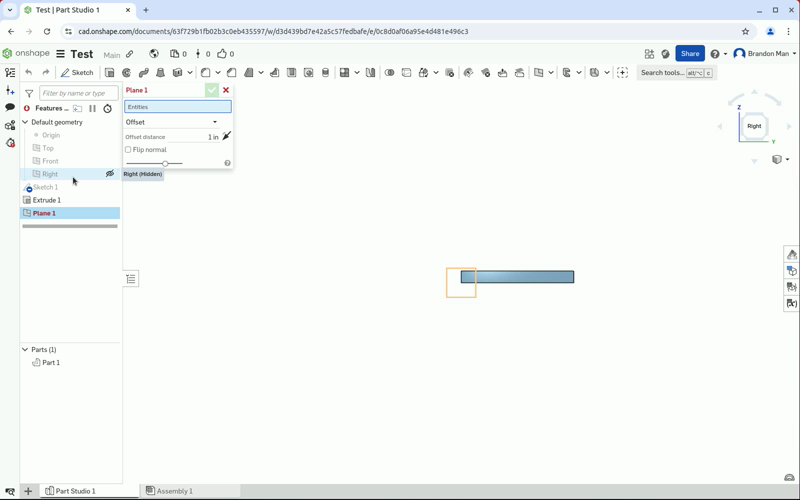
click(73, 176)
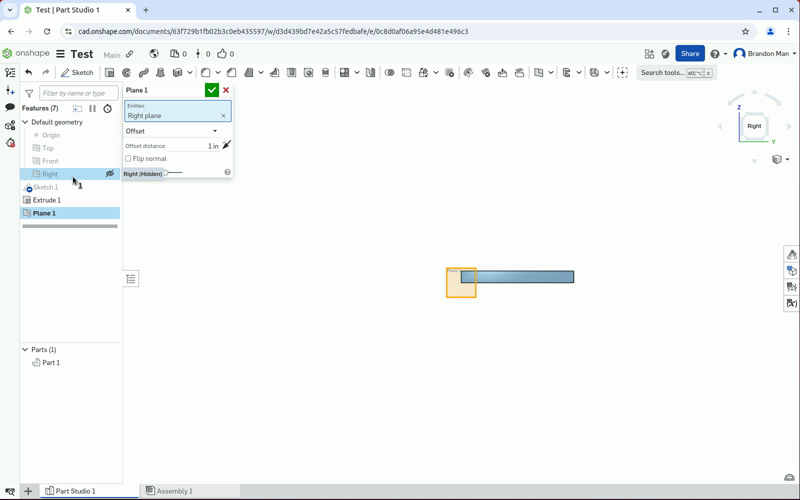
key(tab, 2)
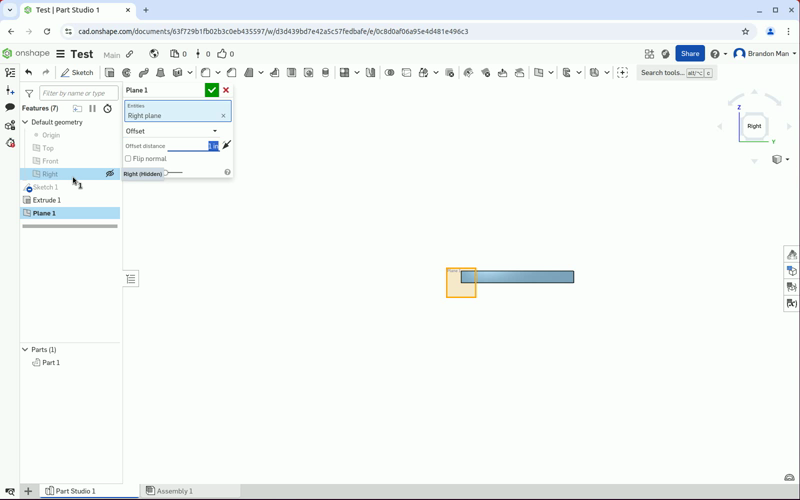
text(23.108)
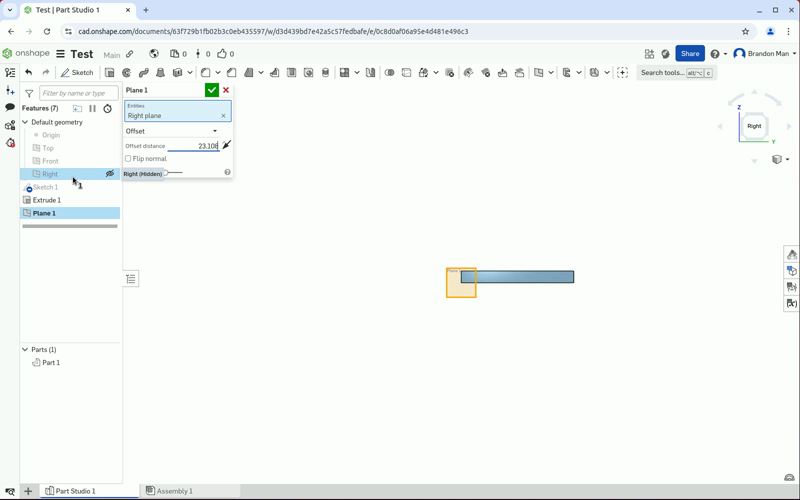
key(enter, 2)
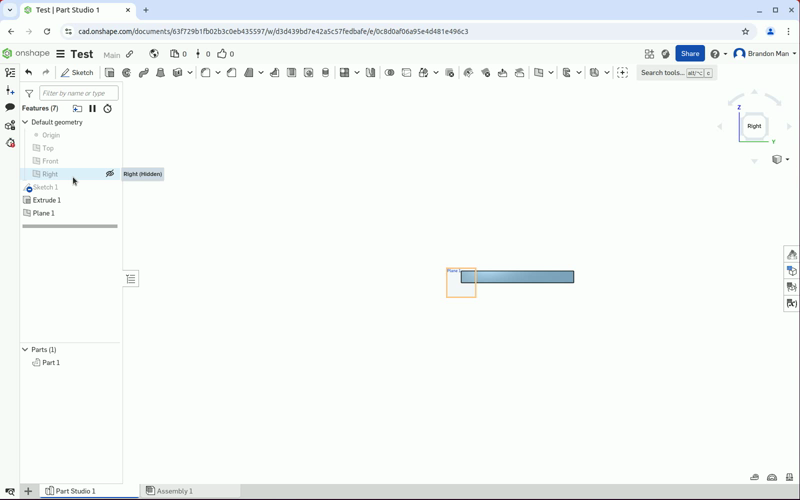
key(shift+s)
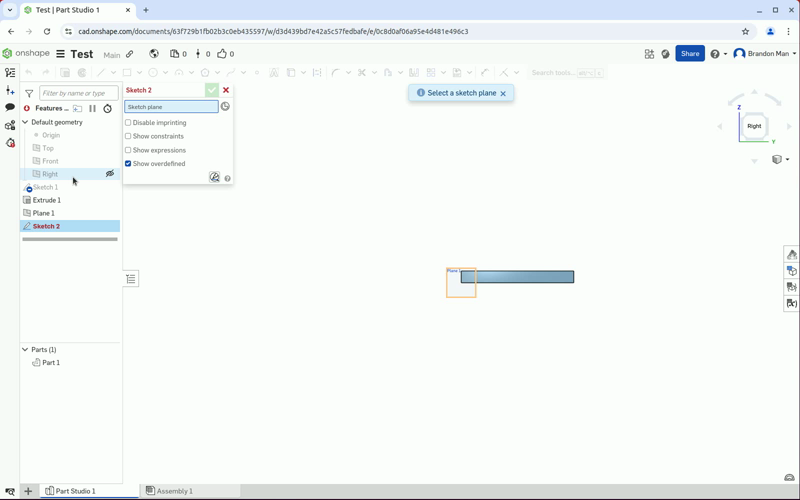
mouse_move(73, 215)
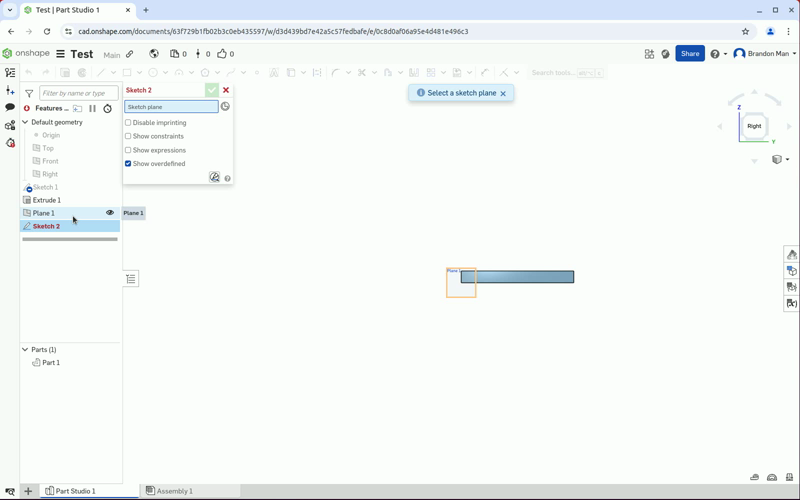
click(73, 215)
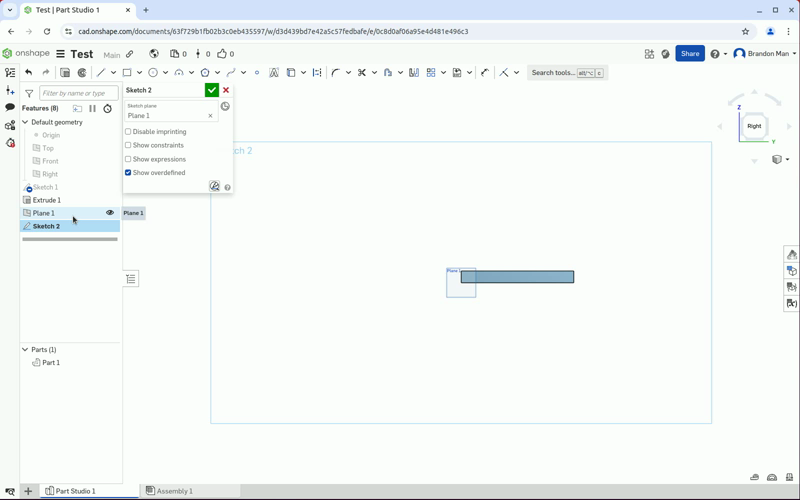
mouse_move(73, 352)
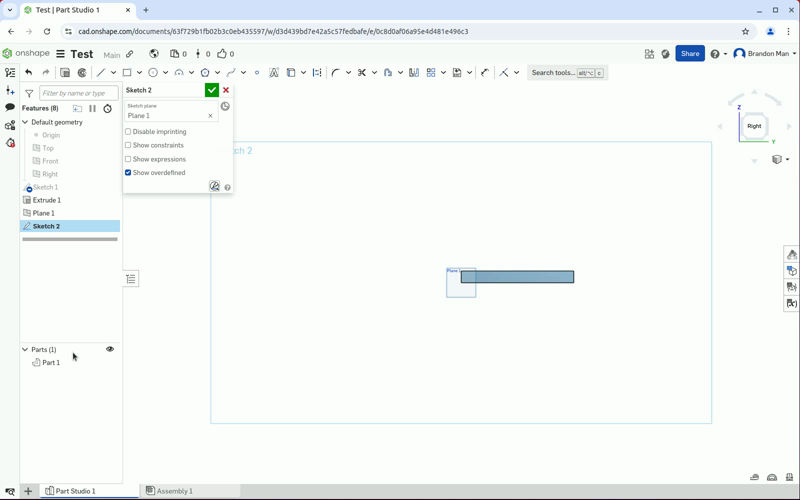
key(y)
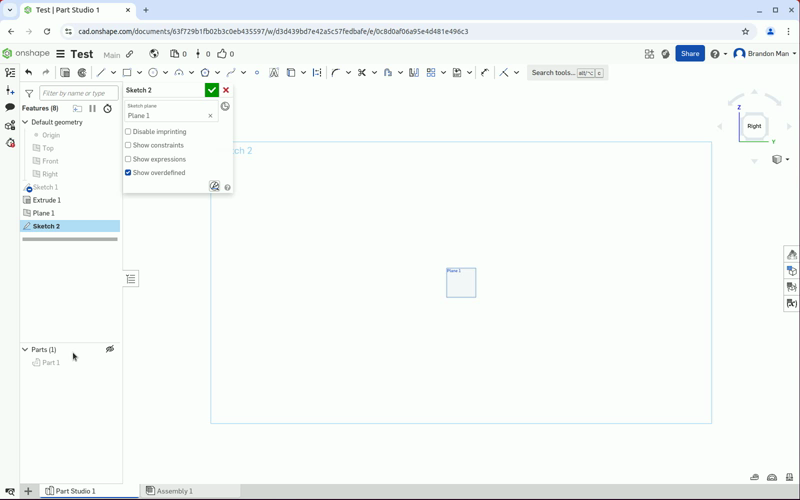
key(c)
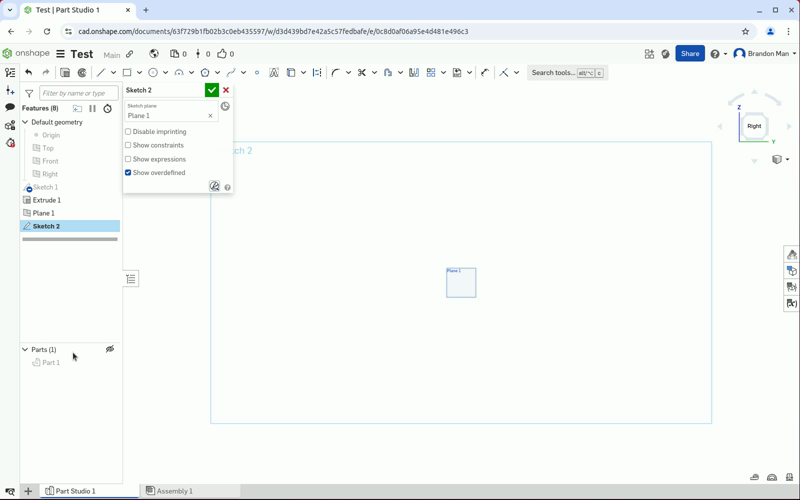
key_down(shift)
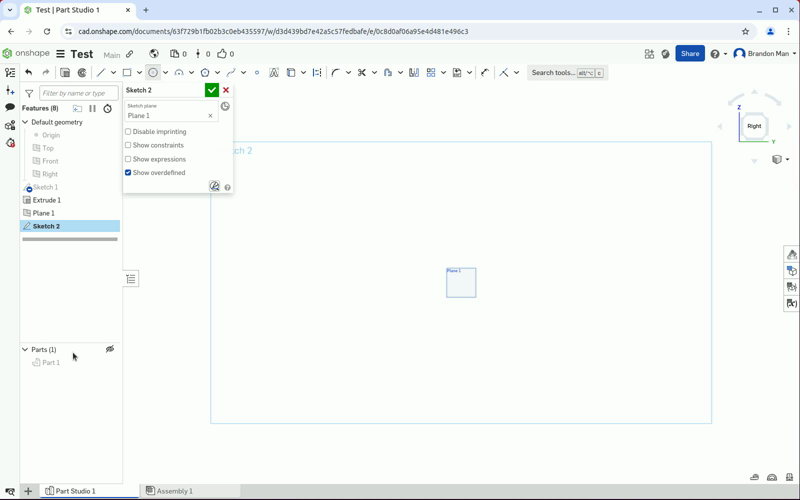
mouse_move(518, 276)
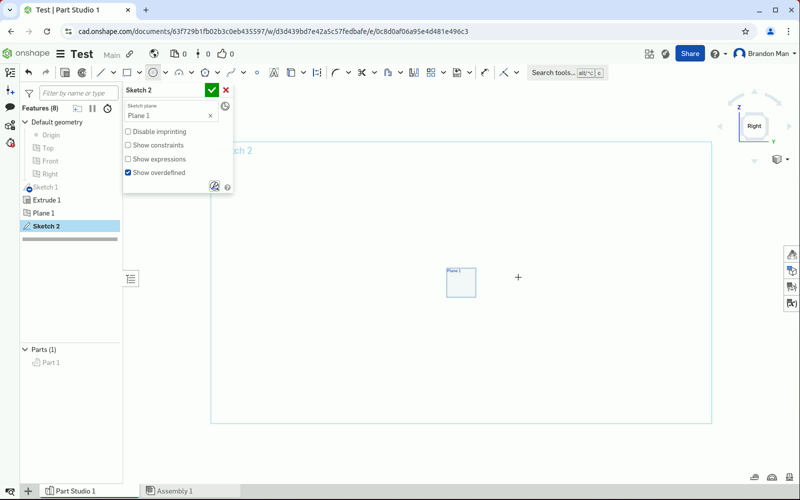
click(518, 276)
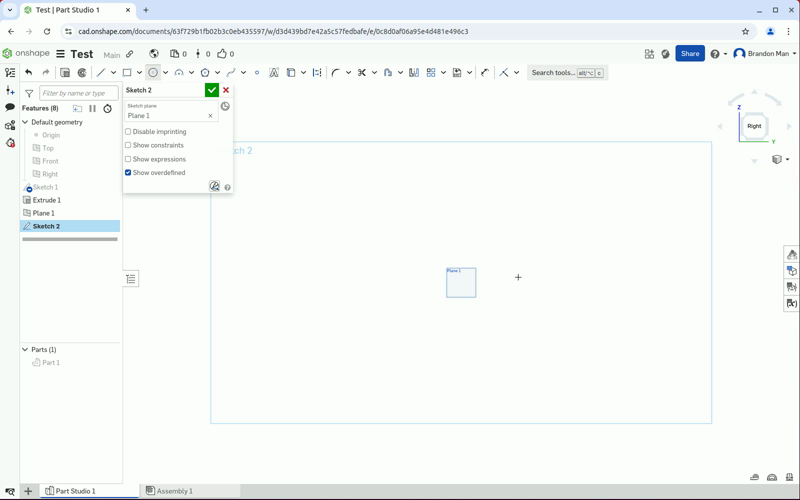
key_up(shift)
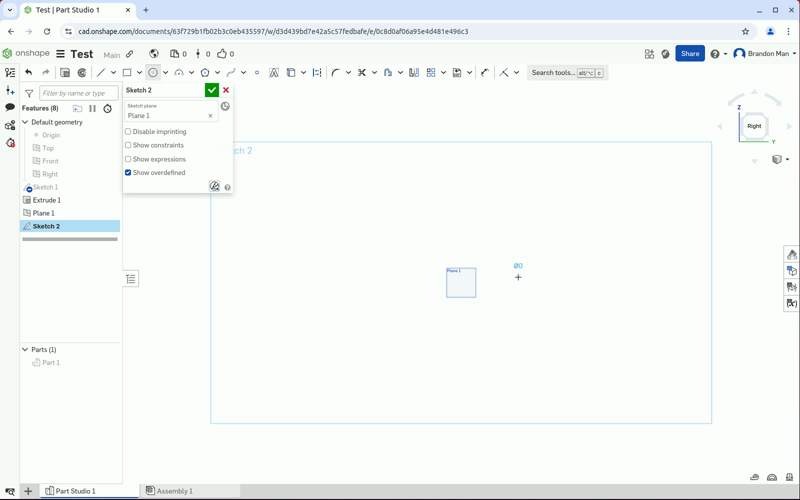
mouse_move(519, 276)
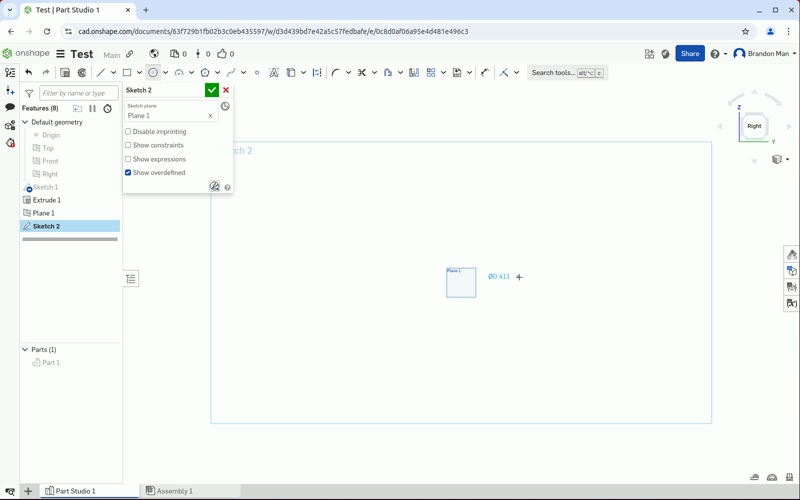
scroll(6)
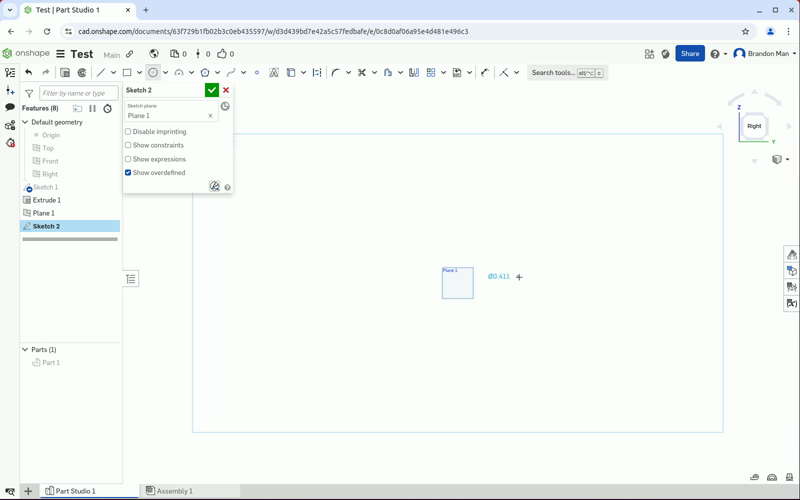
scroll(6)
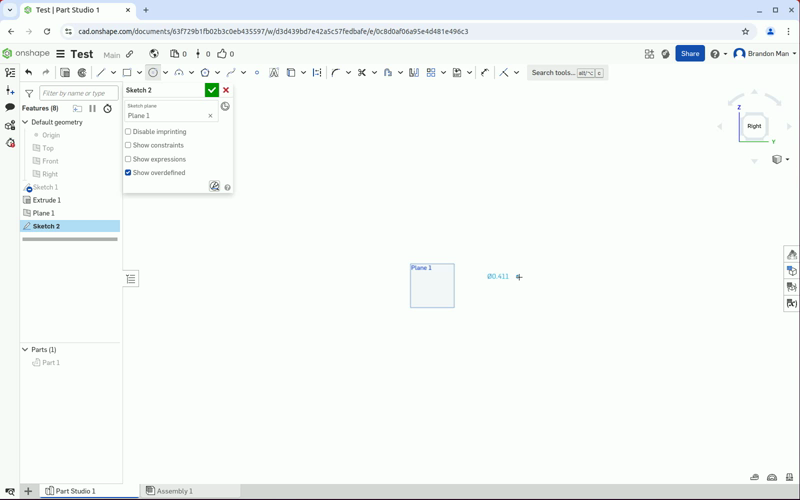
scroll(6)
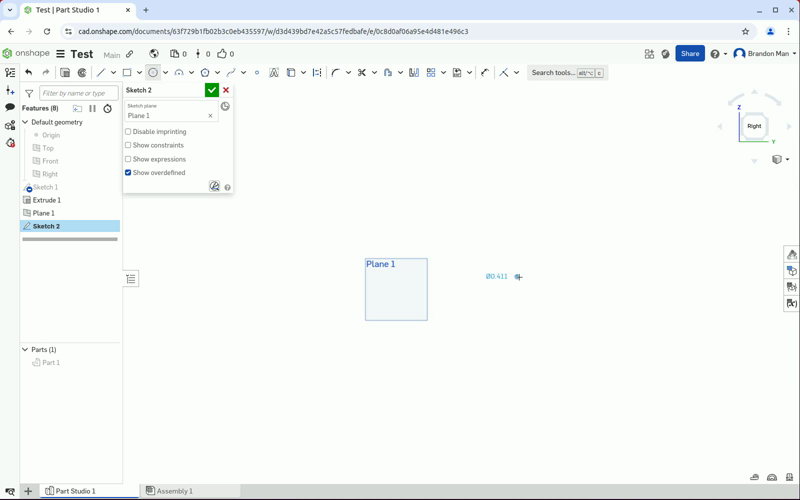
scroll(6)
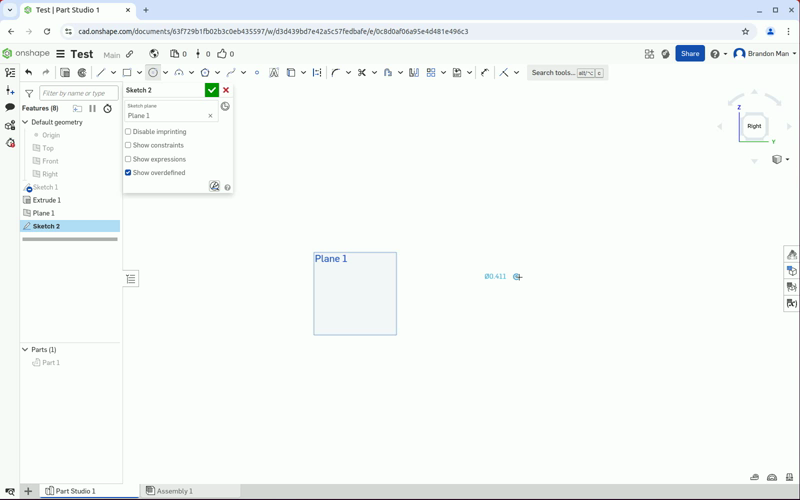
scroll(6)
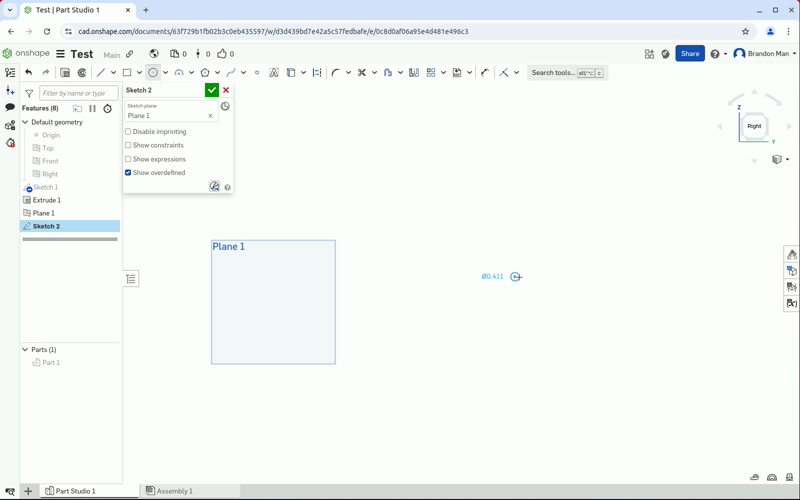
scroll(6)
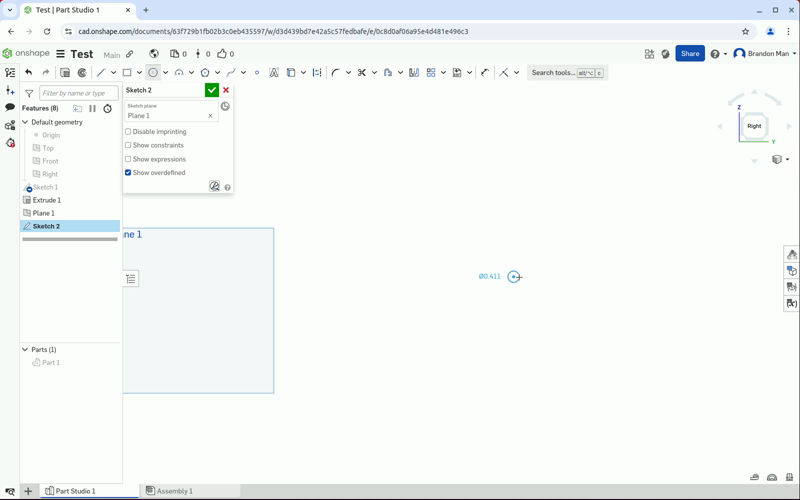
scroll(6)
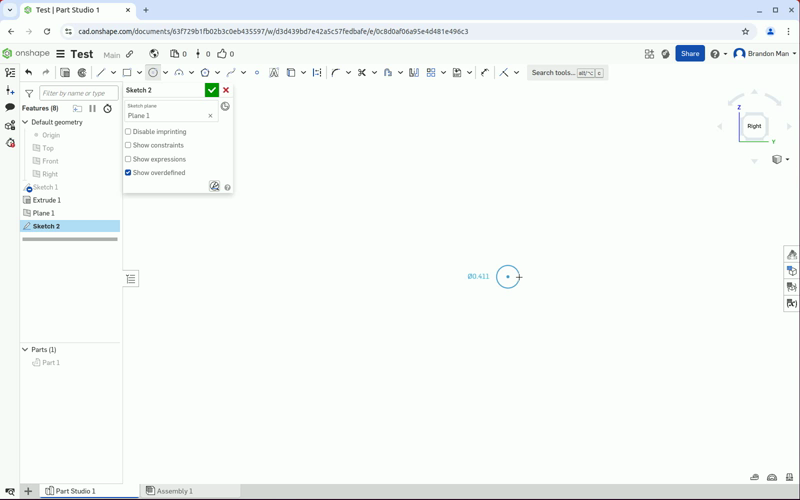
click(519, 276)
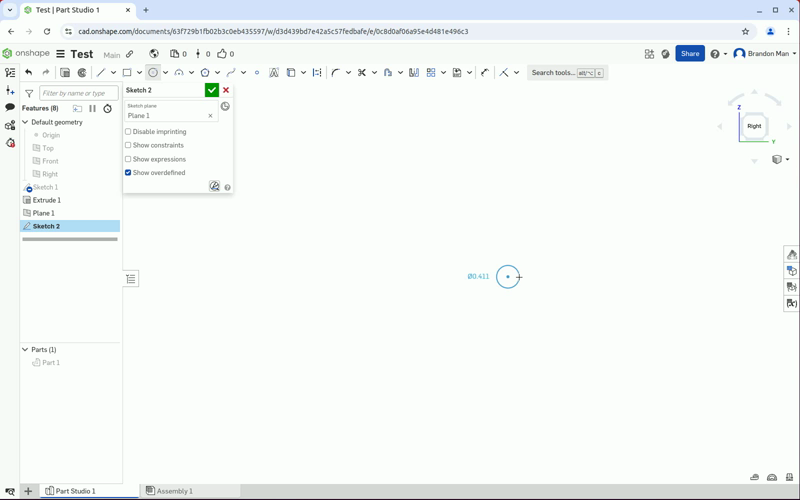
scroll(-6)
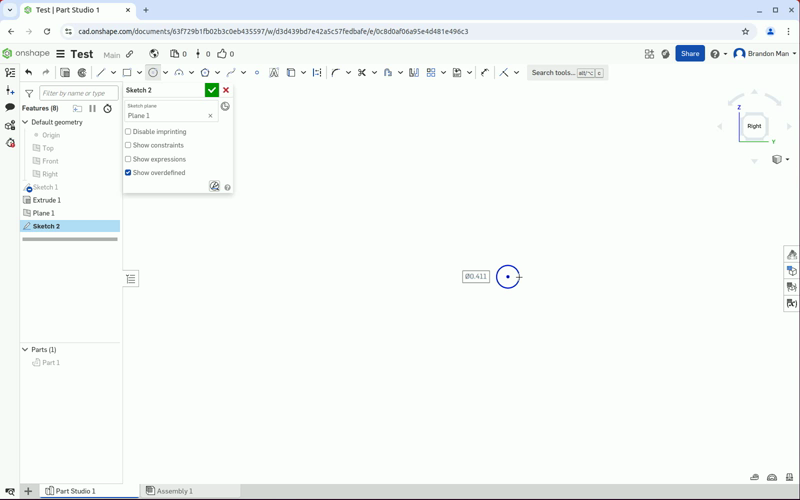
scroll(-6)
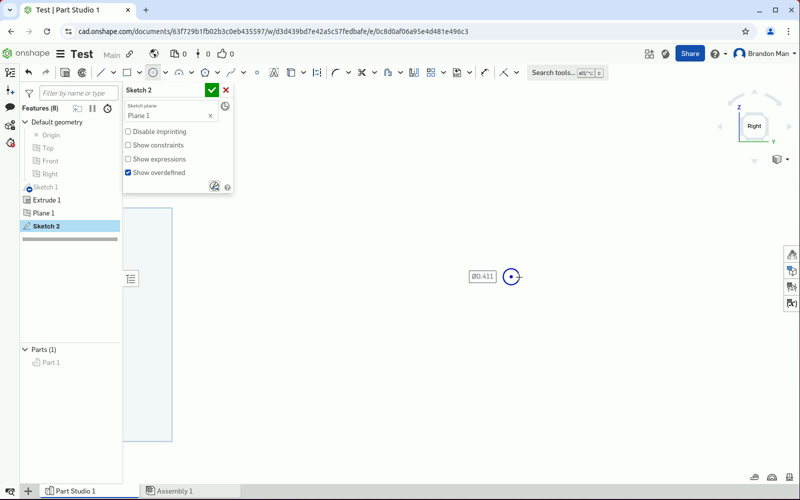
scroll(-6)
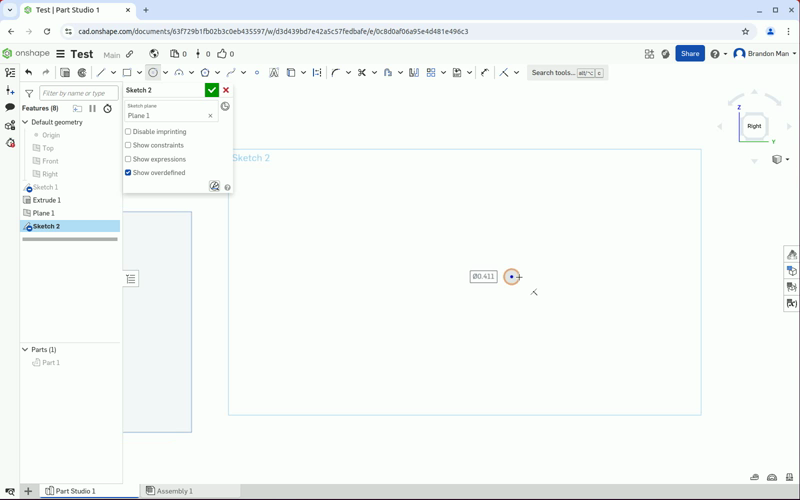
scroll(-6)
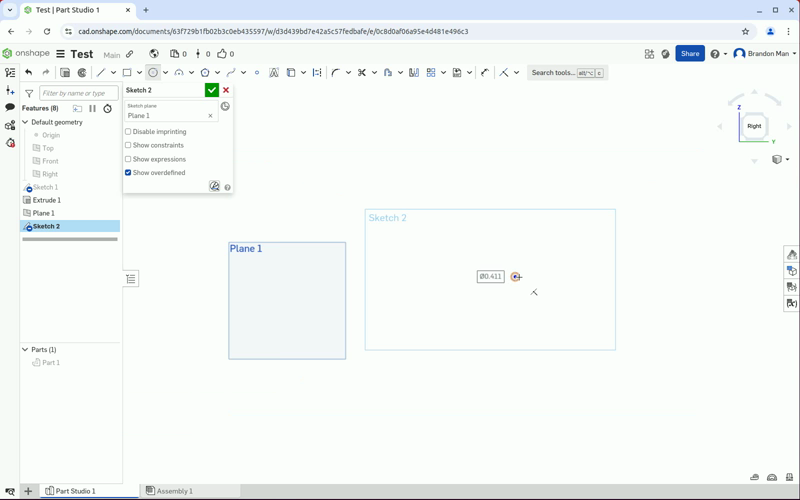
scroll(-6)
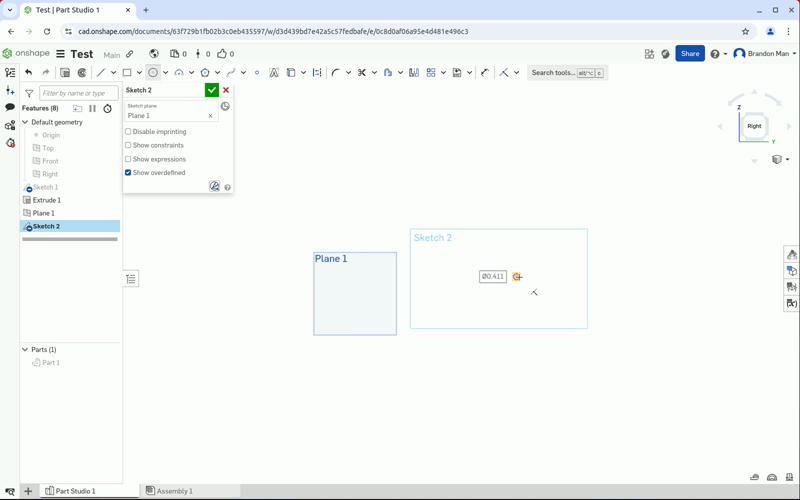
scroll(-6)
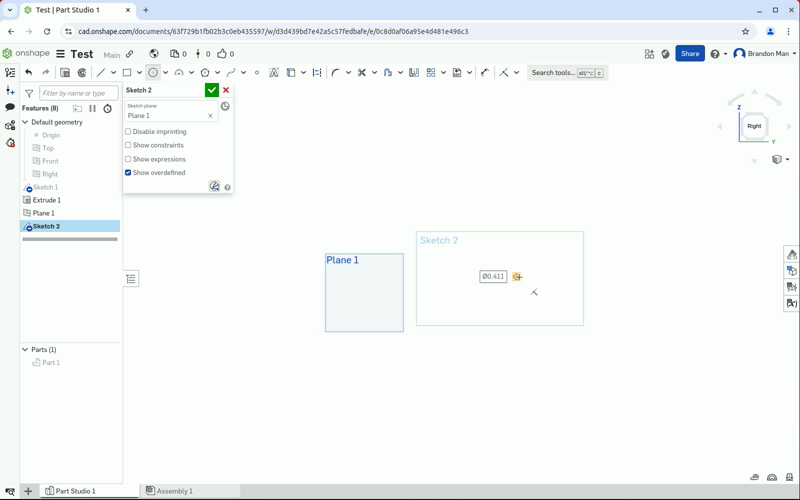
scroll(-6)
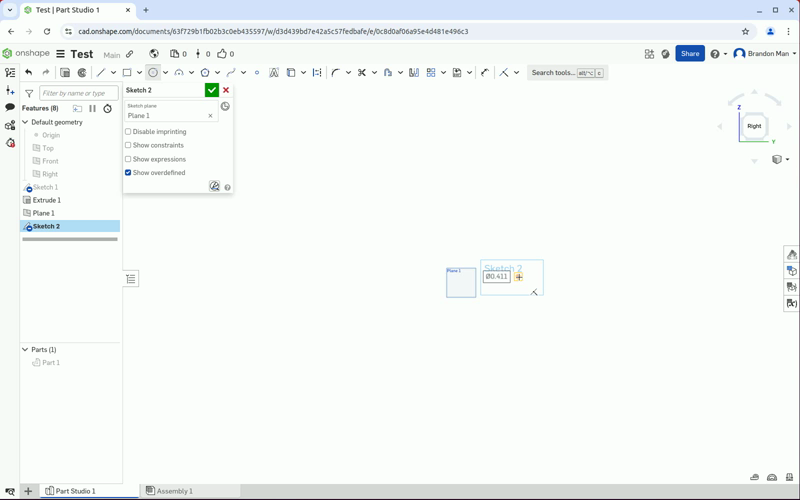
key(esc)
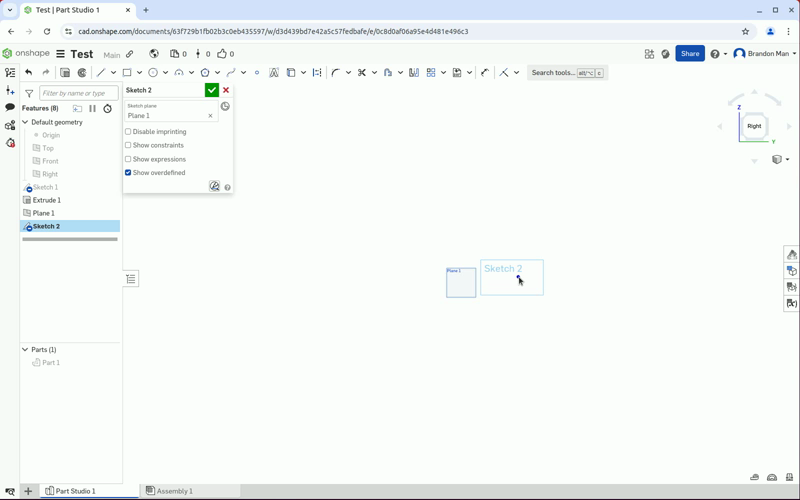
mouse_move(517, 277)
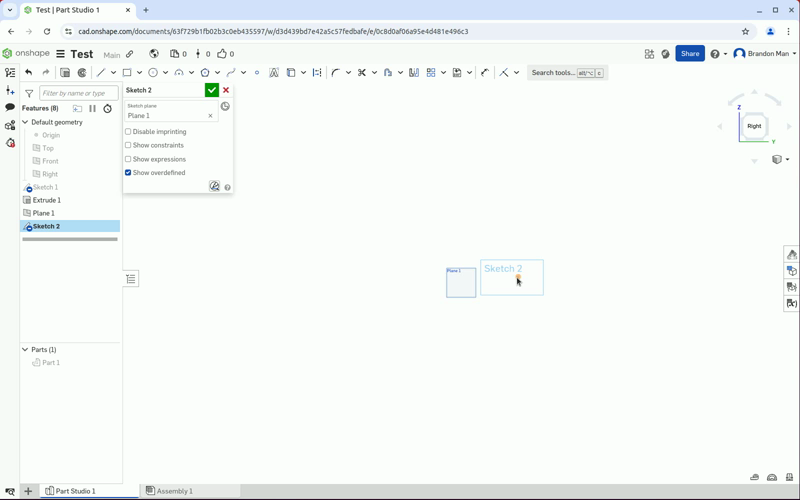
scroll(6)
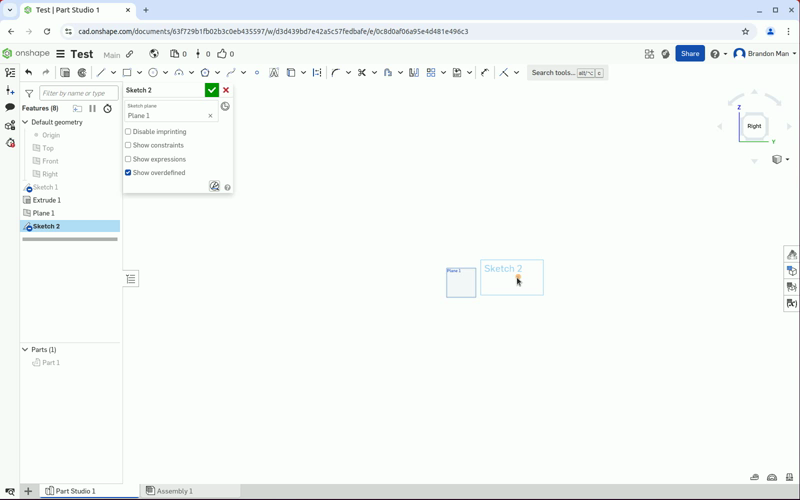
scroll(6)
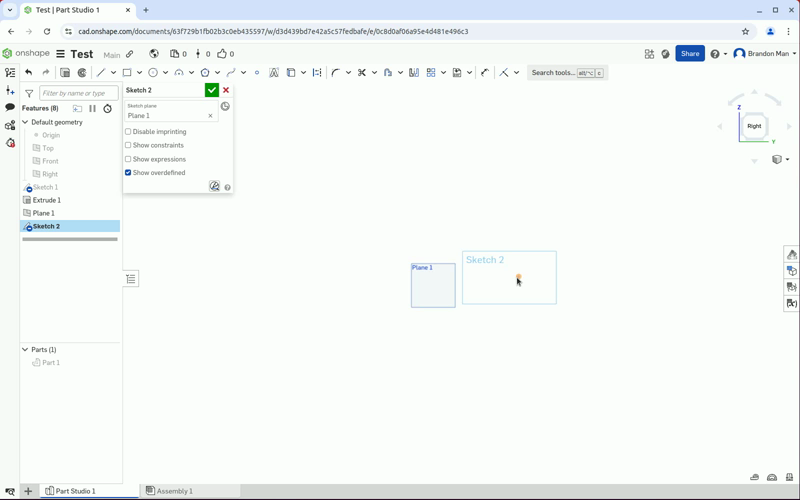
scroll(6)
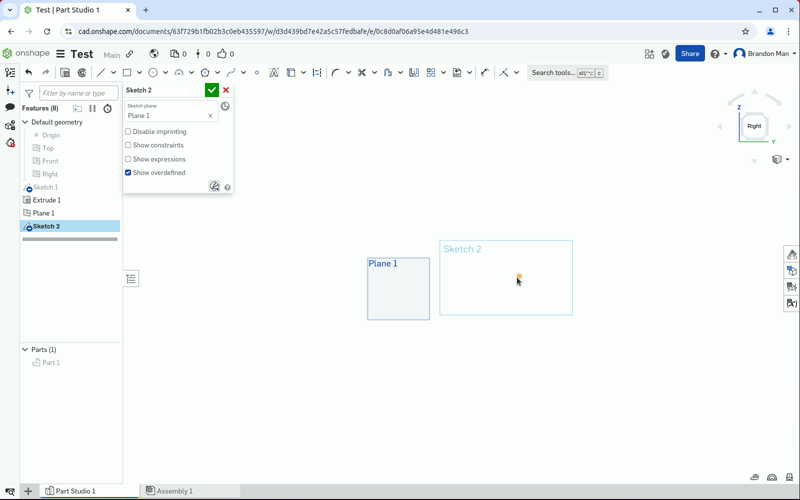
scroll(6)
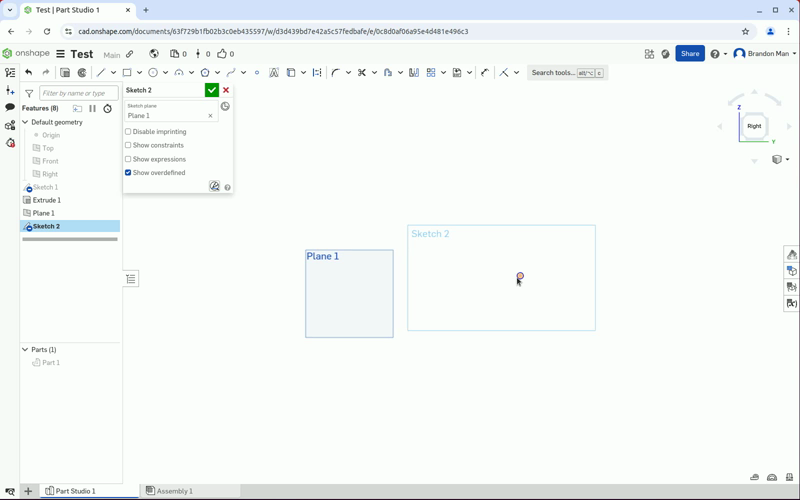
scroll(6)
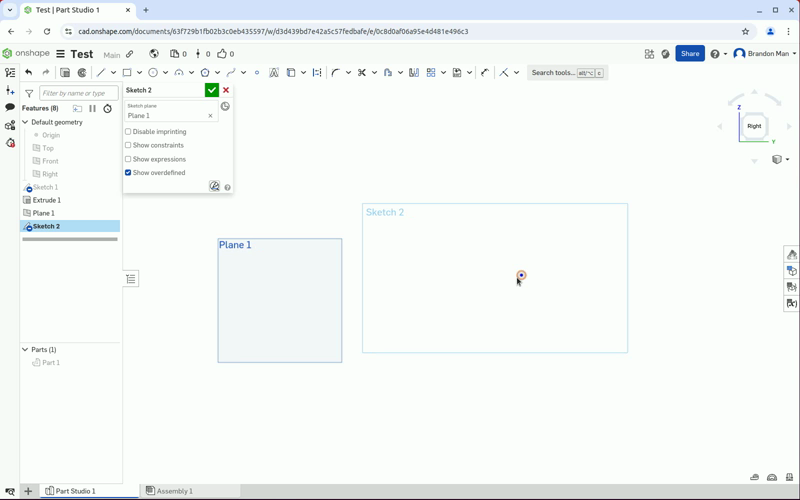
scroll(6)
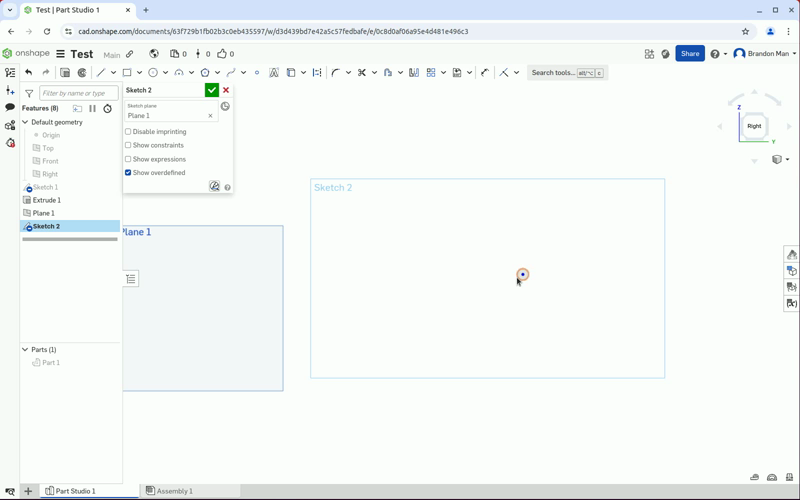
scroll(6)
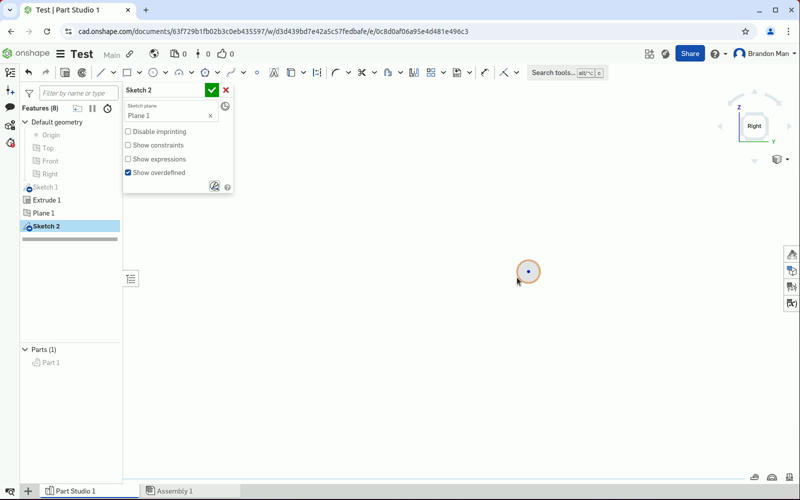
click(517, 277)
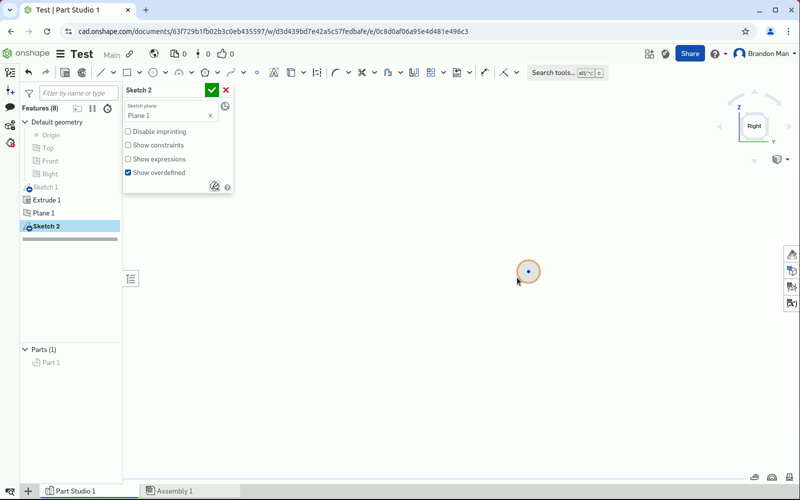
scroll(-6)
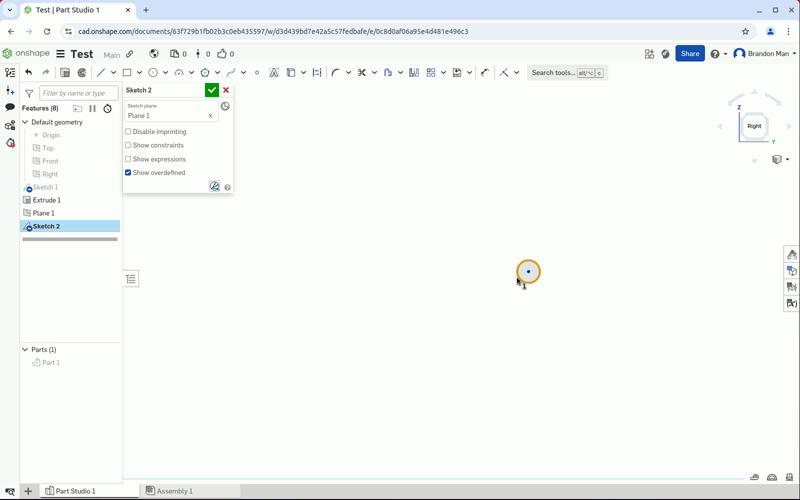
scroll(-6)
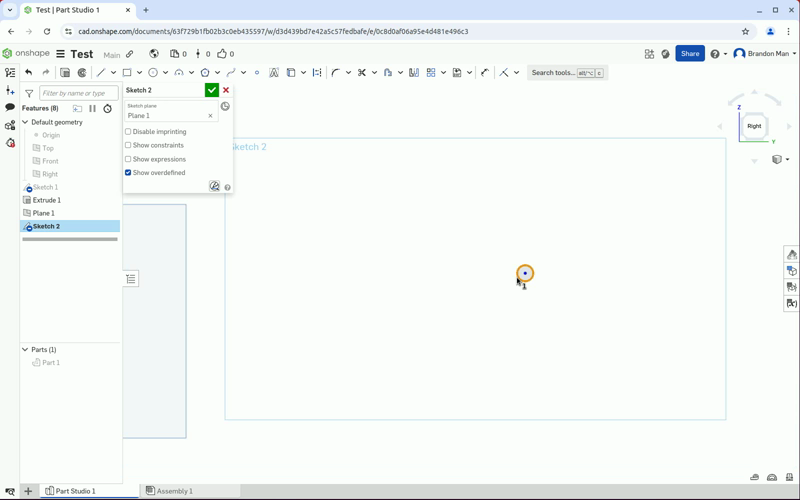
scroll(-6)
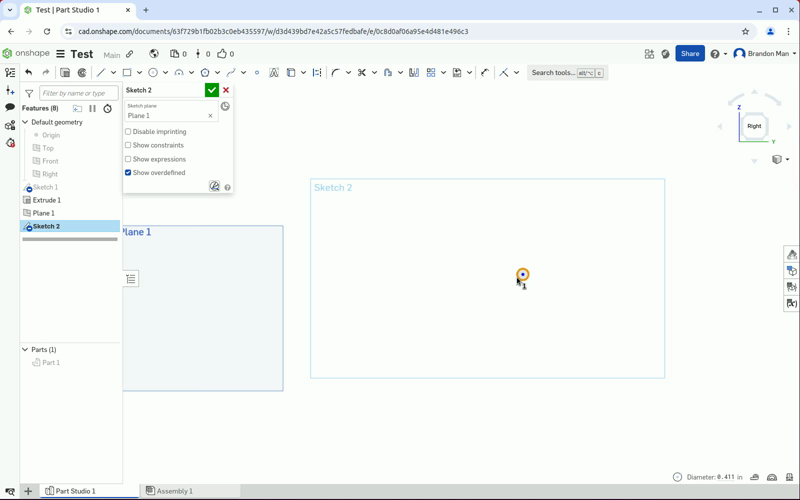
scroll(-6)
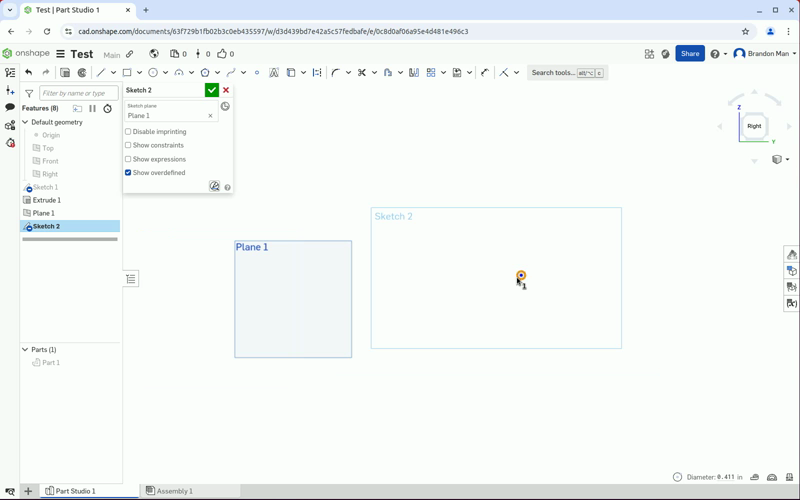
scroll(-6)
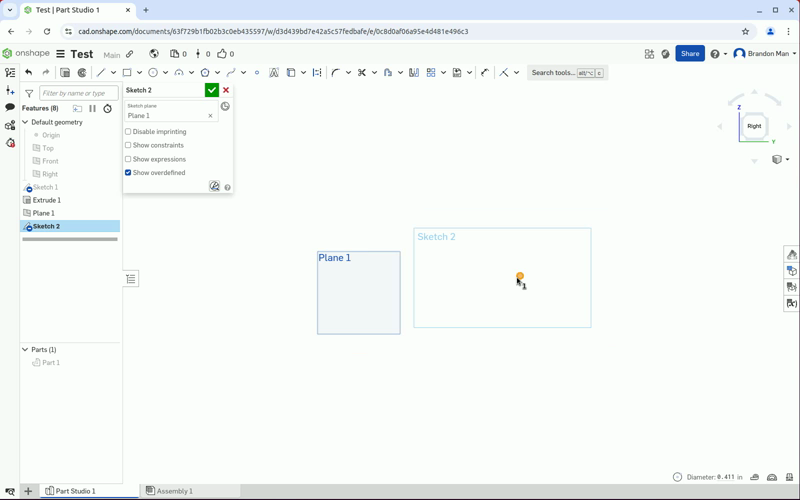
scroll(-6)
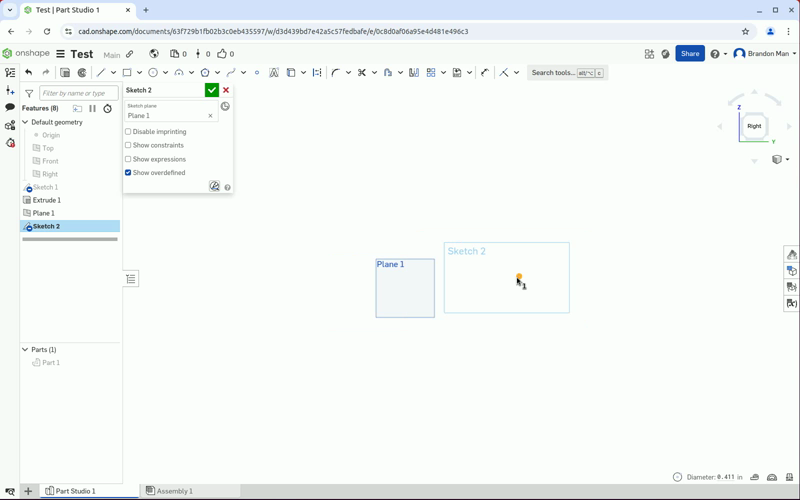
scroll(-6)
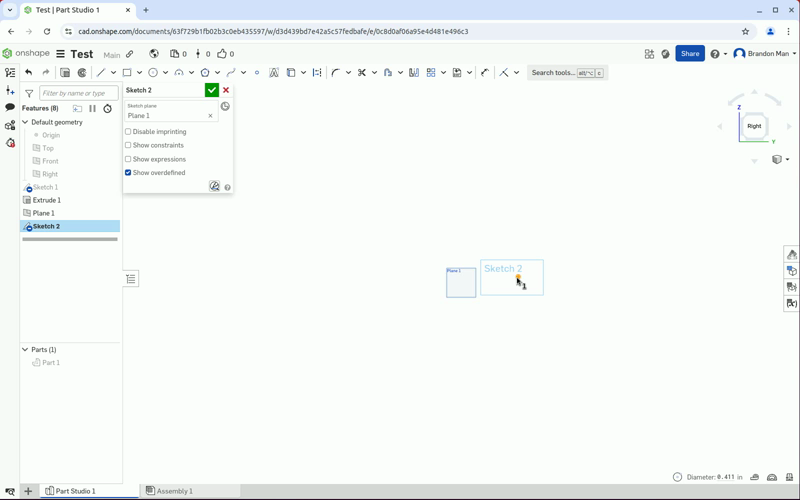
mouse_move(73, 352)
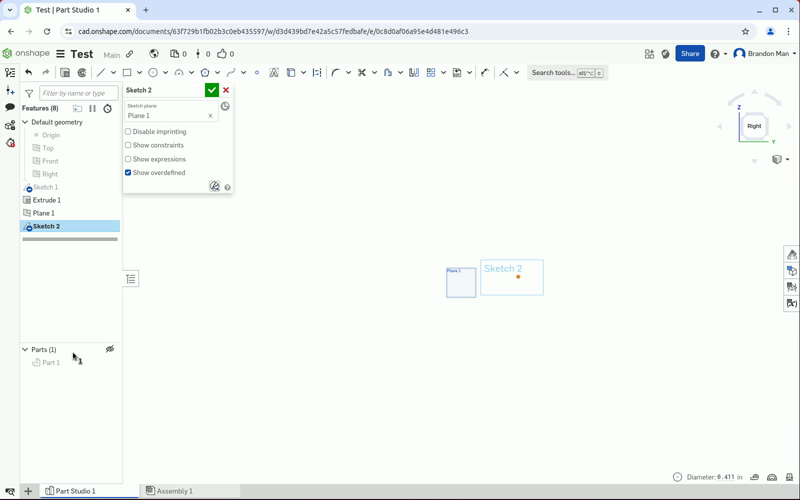
key(shift+y)
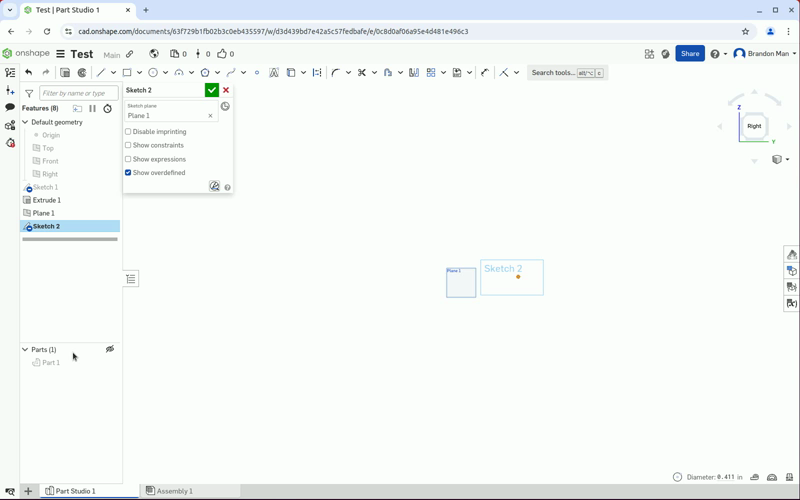
key(shift+e)
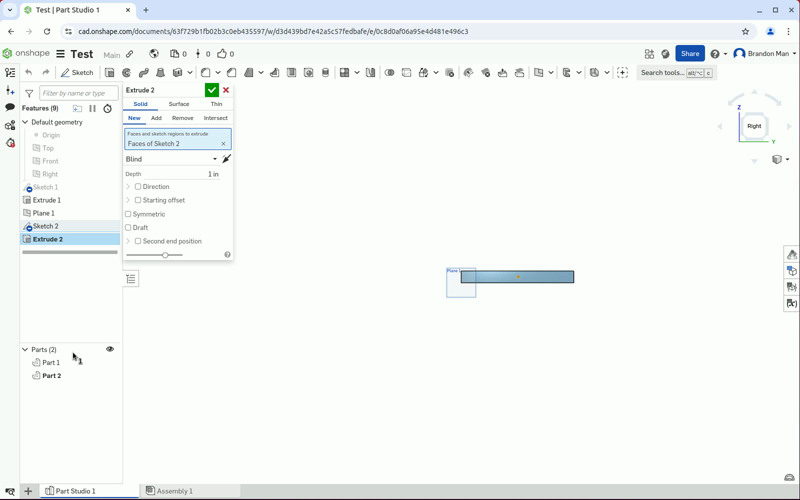
mouse_move(143, 106)
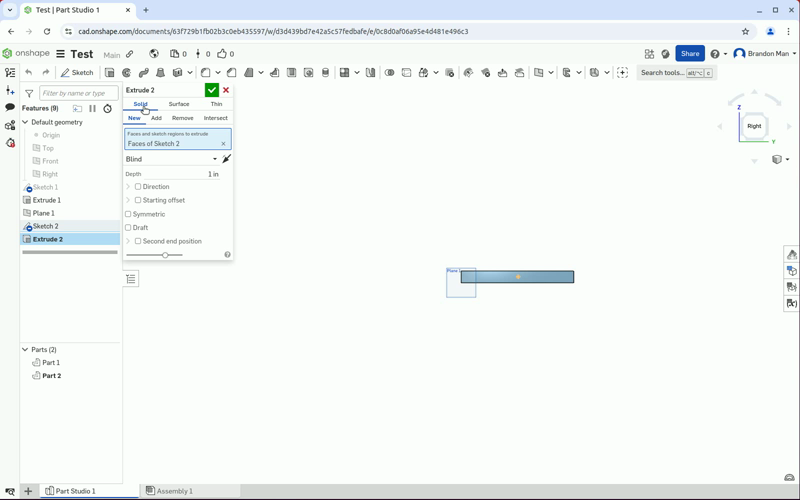
click(143, 106)
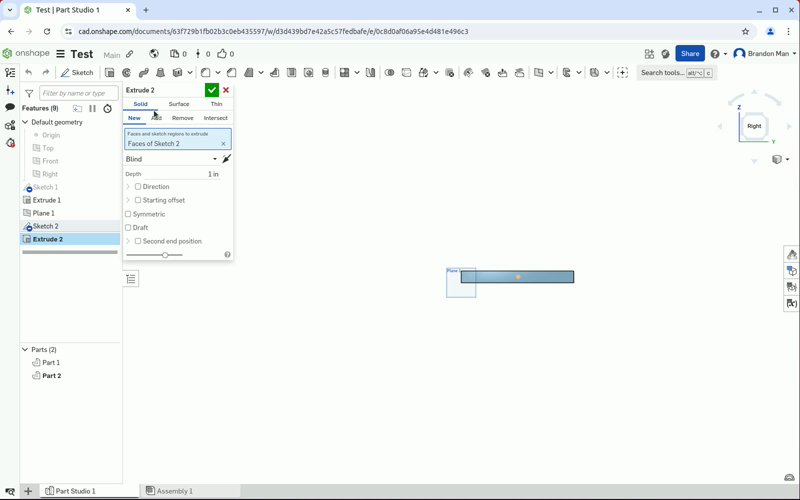
mouse_move(186, 120)
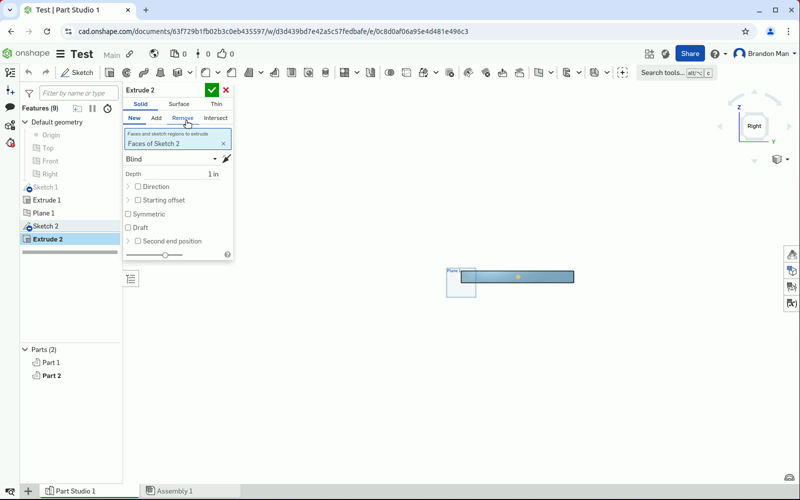
click(186, 120)
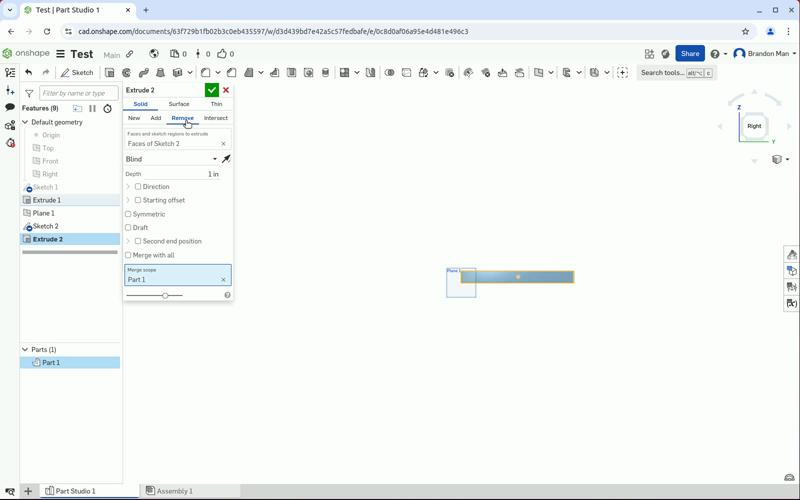
key(tab, 4)
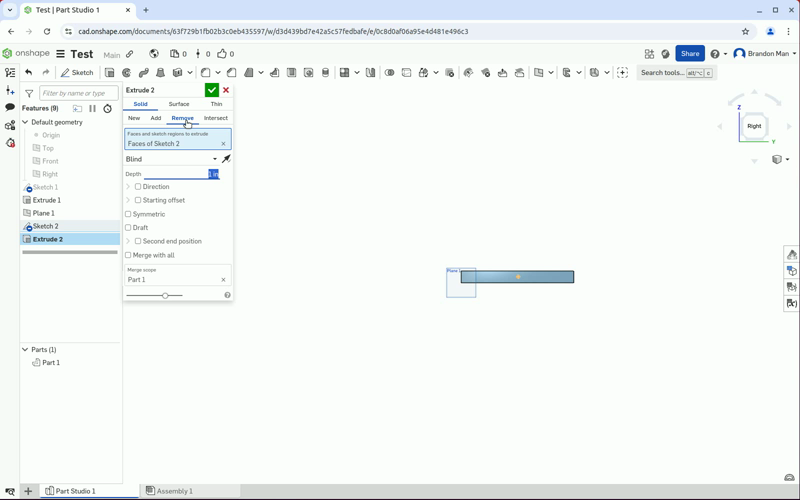
text(25.756)
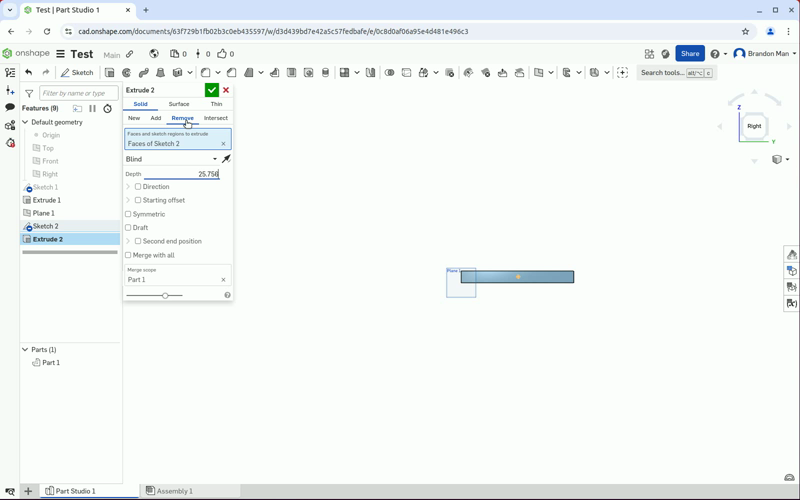
key(tab, 6)
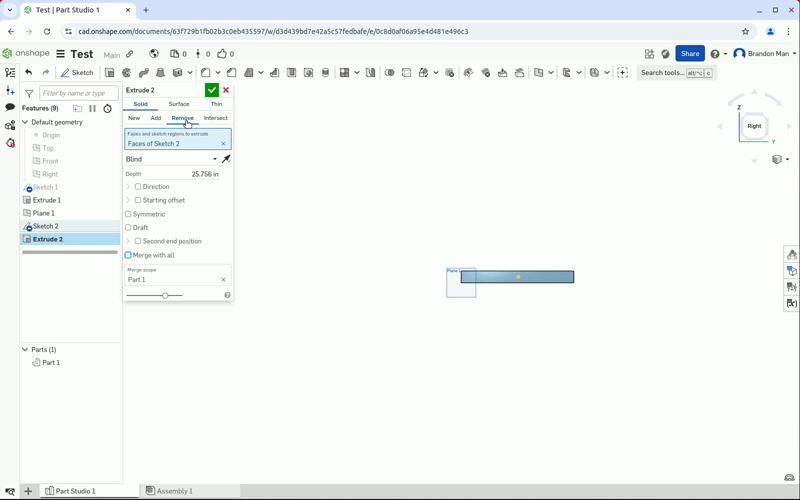
key(space)
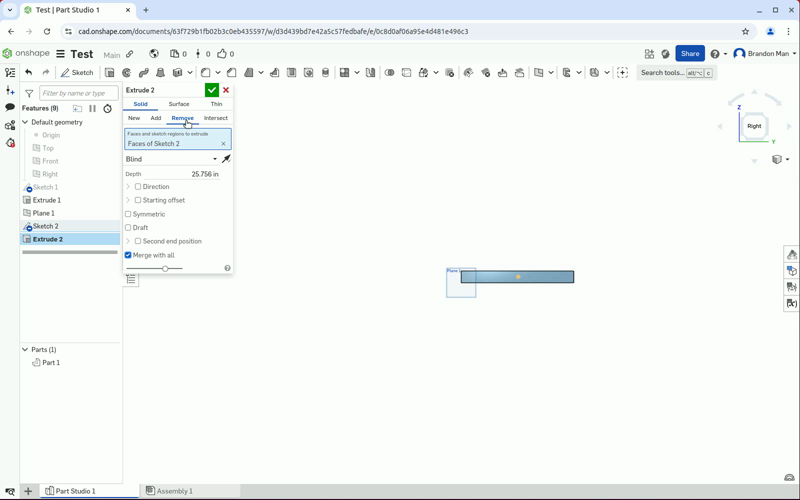
key(enter)
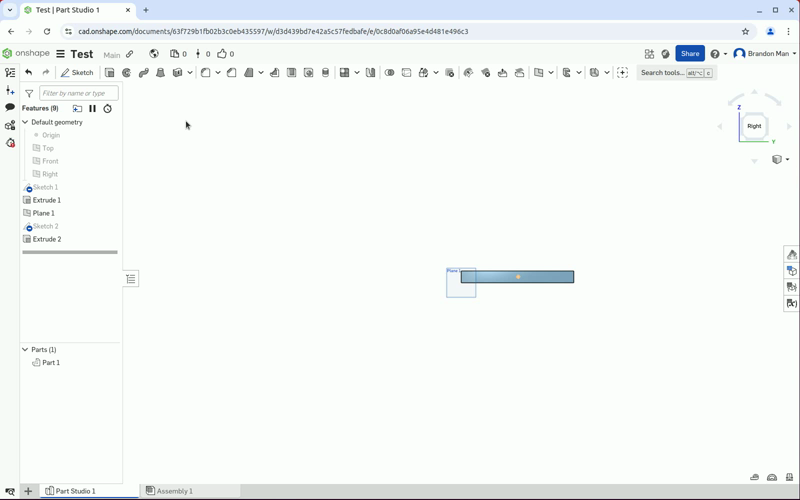
key(shift+h)
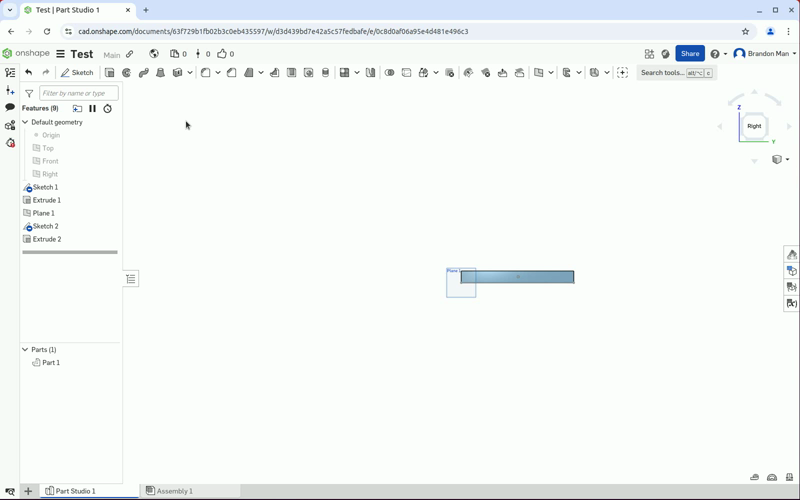
key(shift+h)
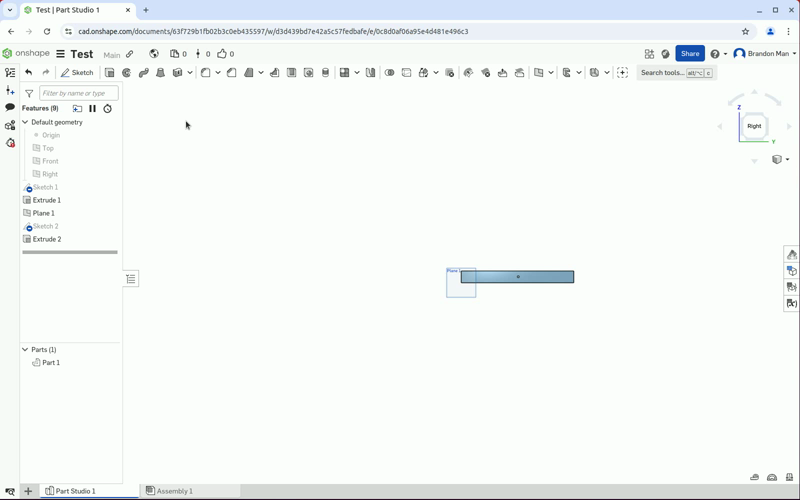
mouse_move(73, 189)
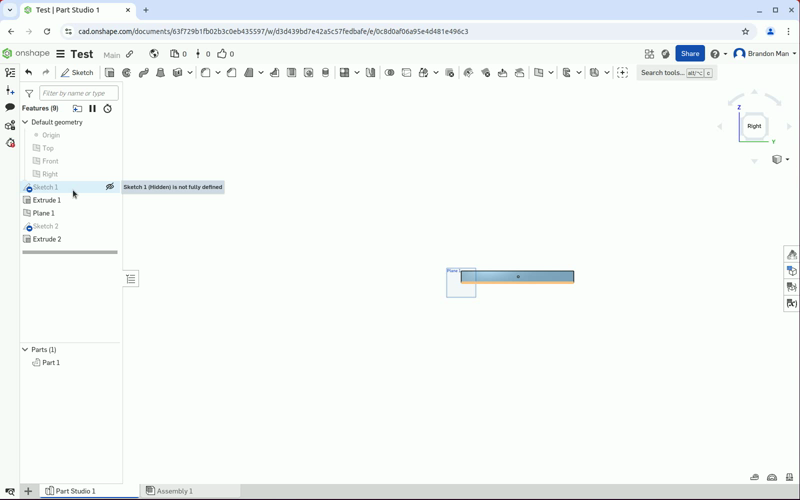
click(73, 189)
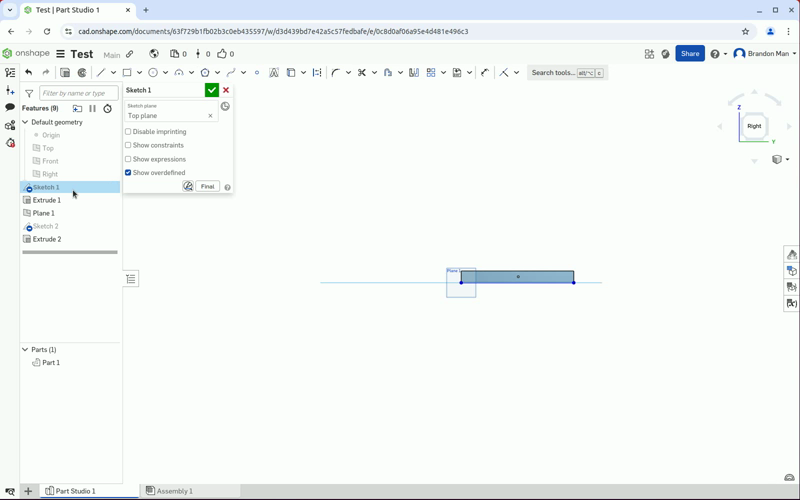
mouse_move(229, 92)
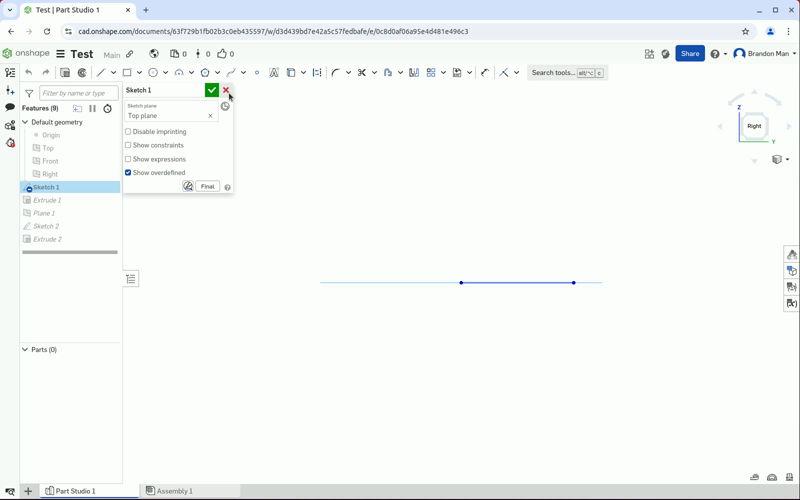
click(229, 92)
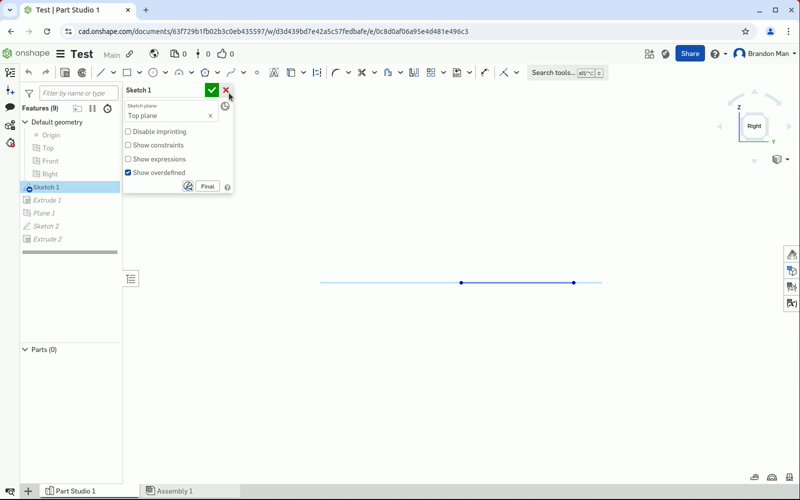
key(shift+s)
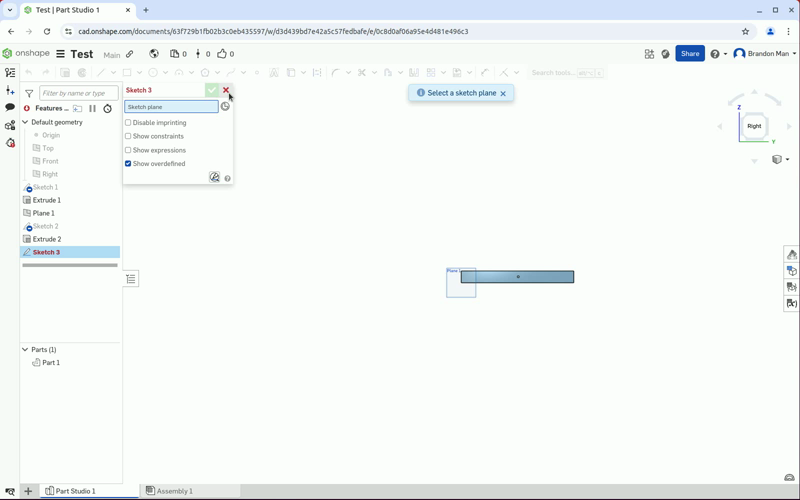
mouse_move(73, 176)
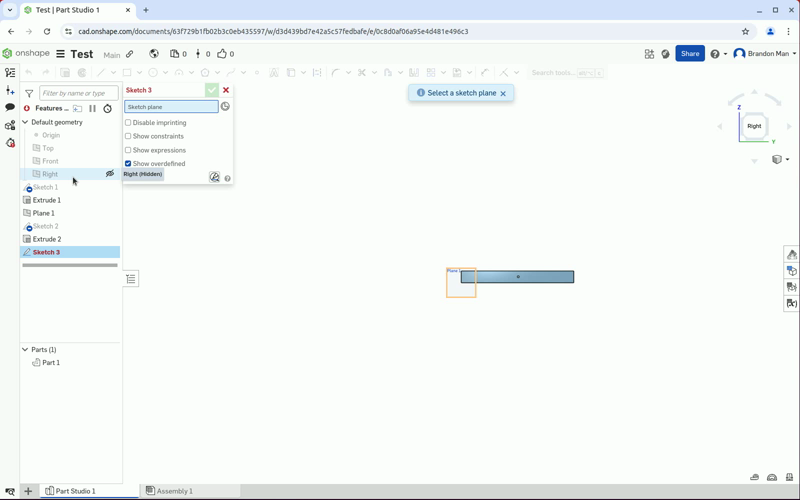
click(73, 176)
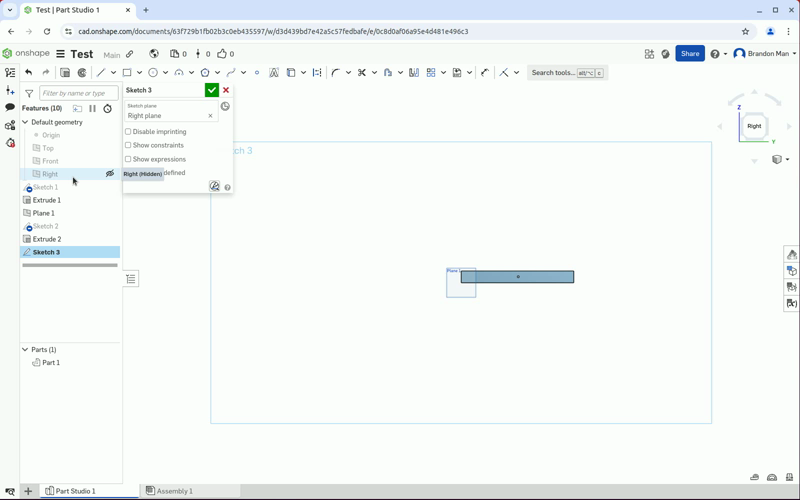
mouse_move(73, 352)
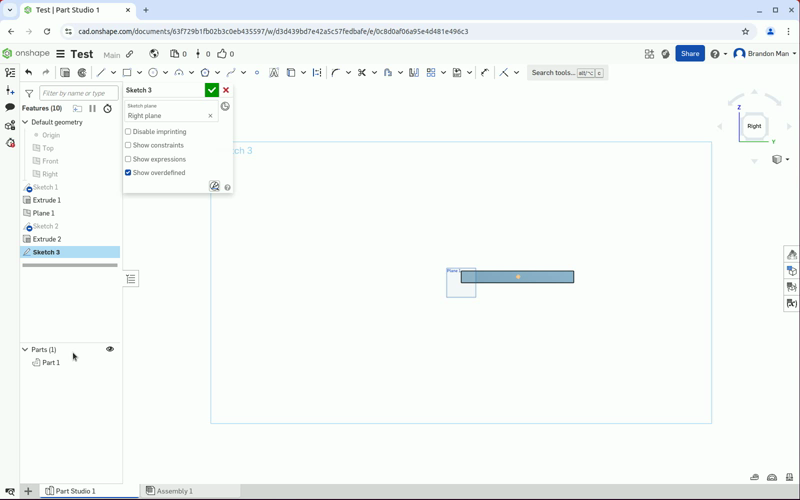
key(y)
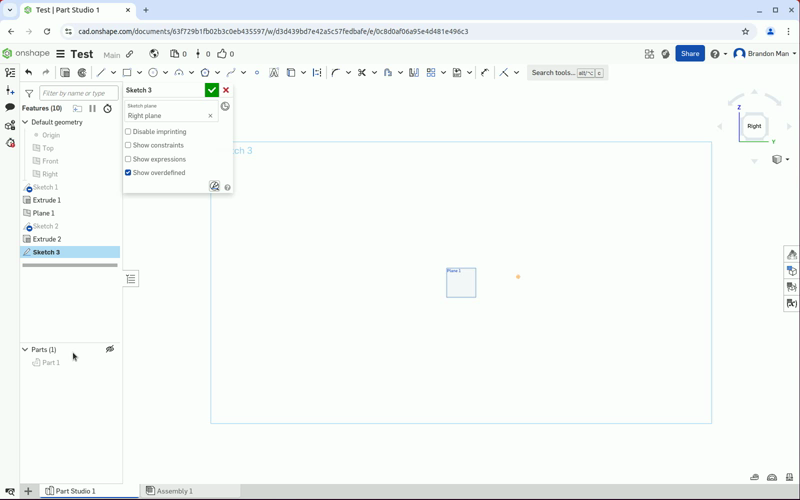
key(c)
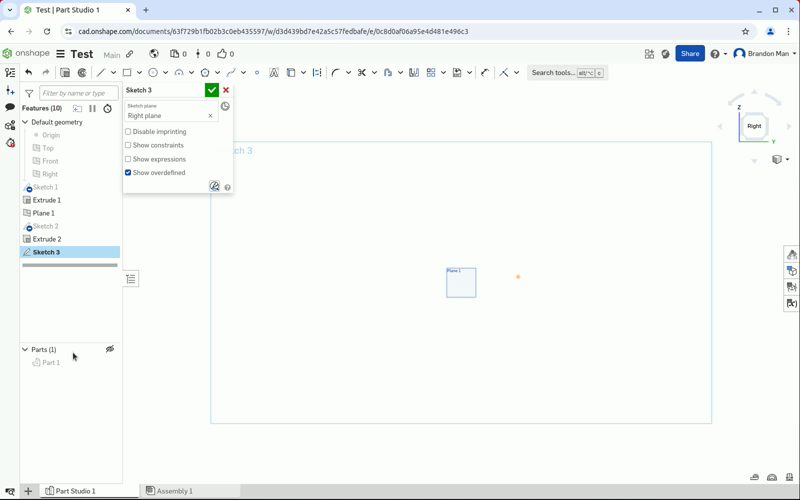
key_down(shift)
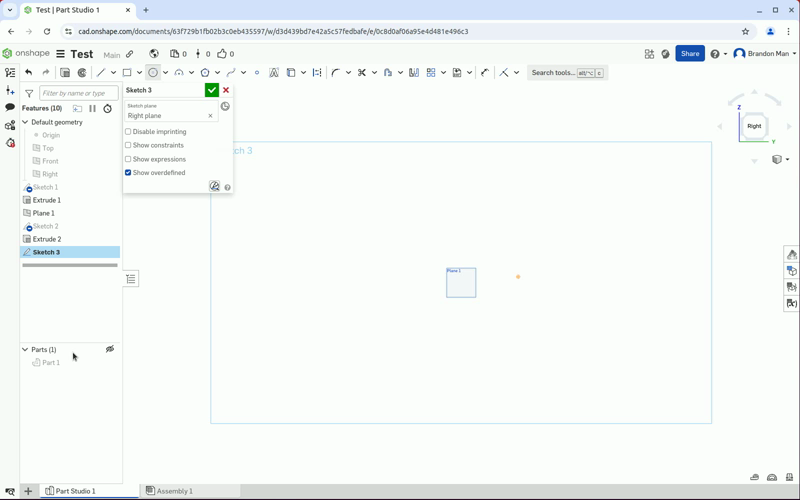
mouse_move(518, 276)
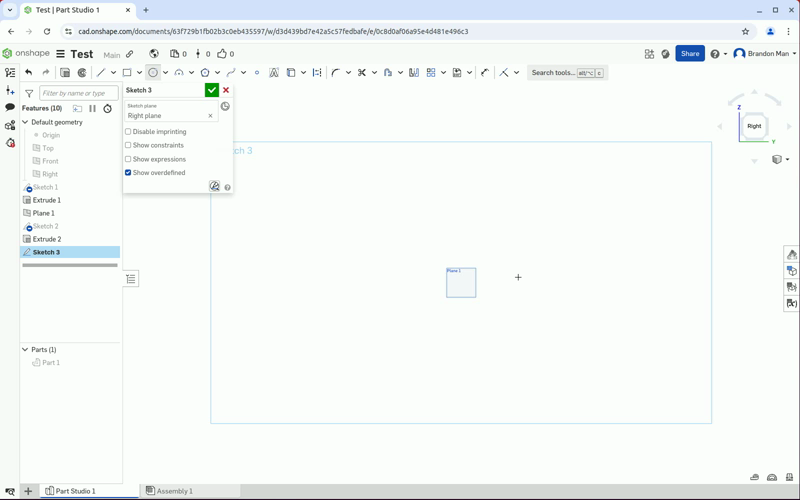
click(518, 276)
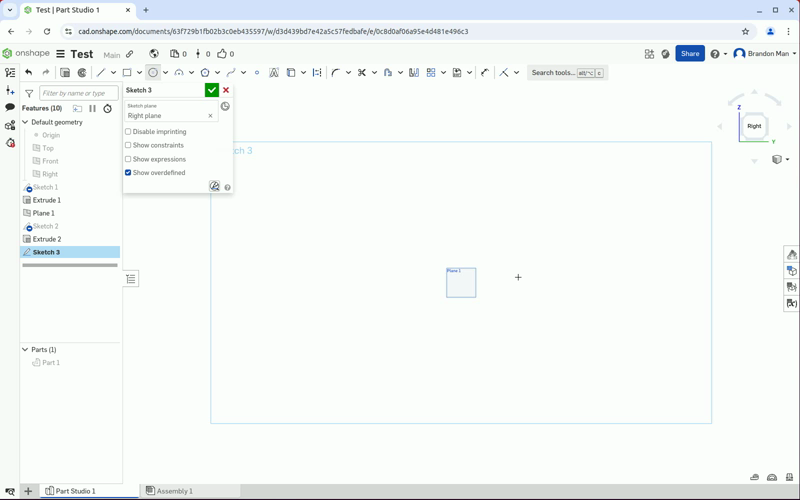
key_up(shift)
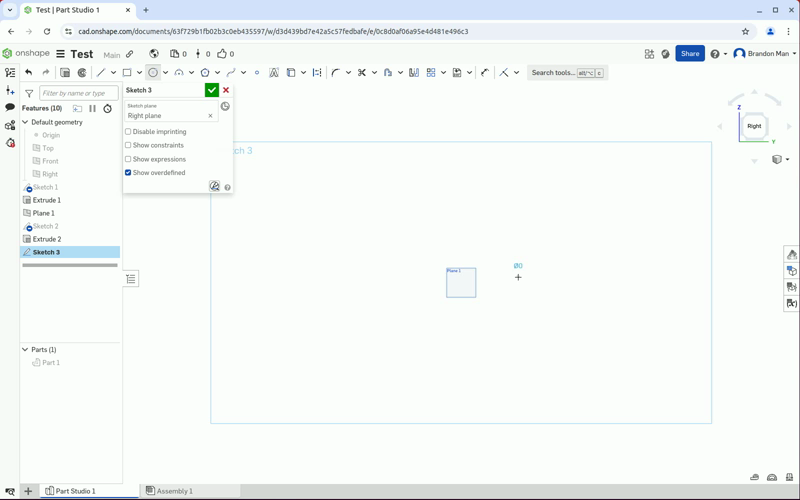
mouse_move(524, 276)
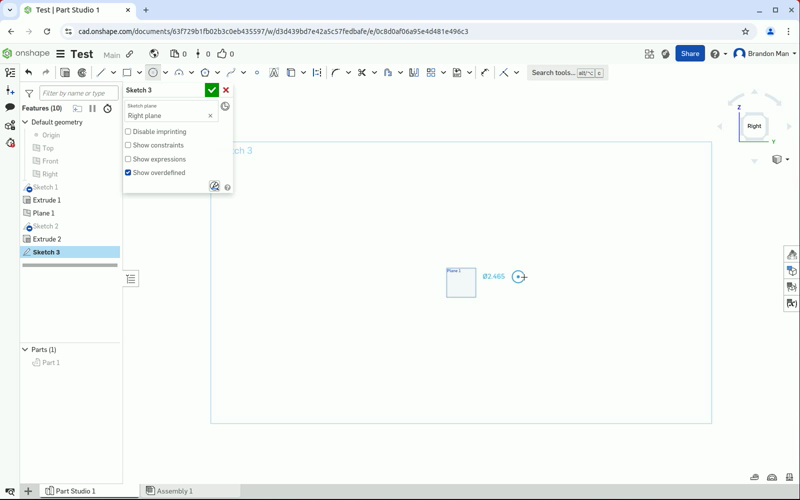
click(524, 276)
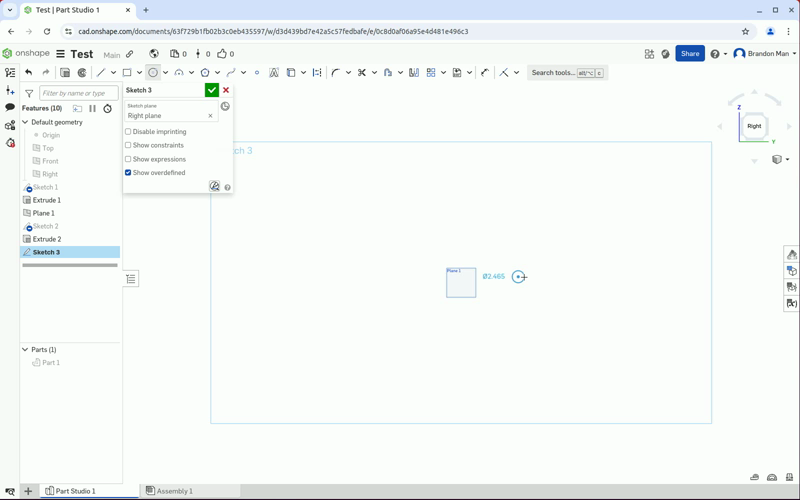
key(esc)
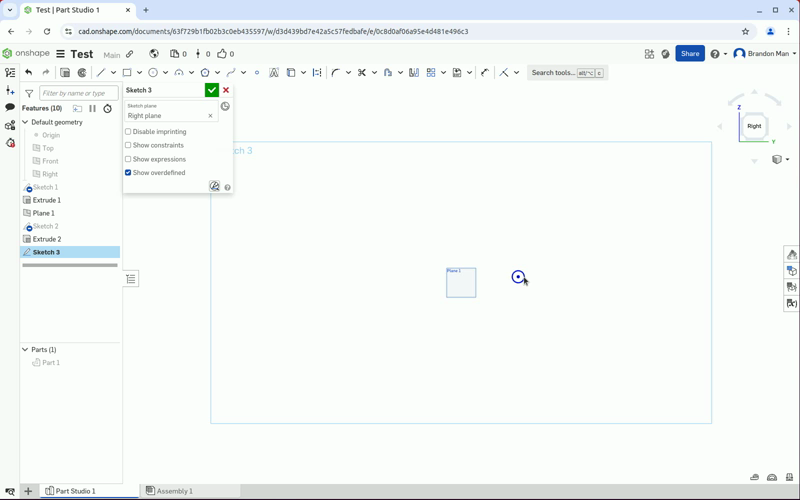
key(c)
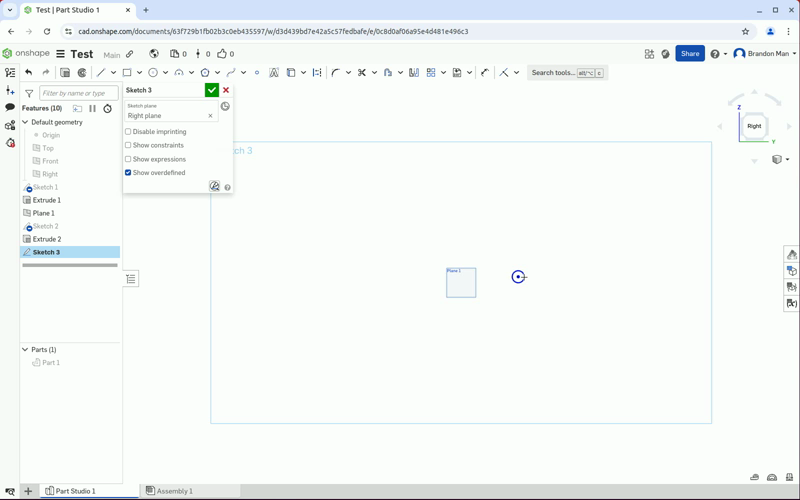
key_down(shift)
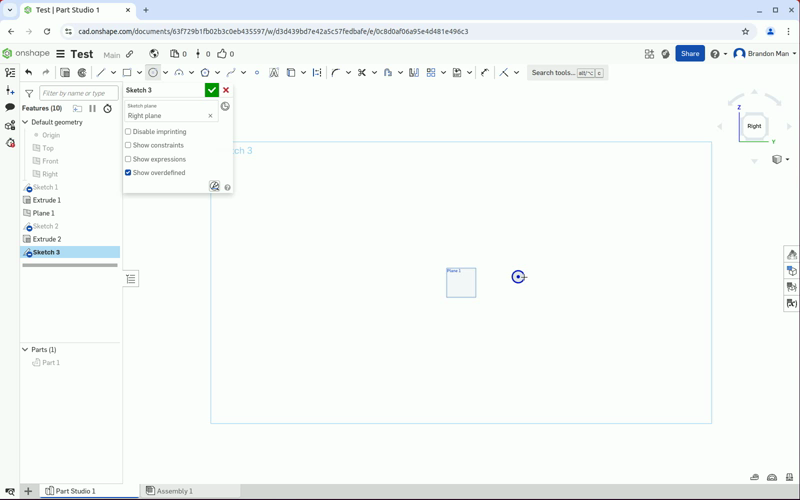
mouse_move(518, 276)
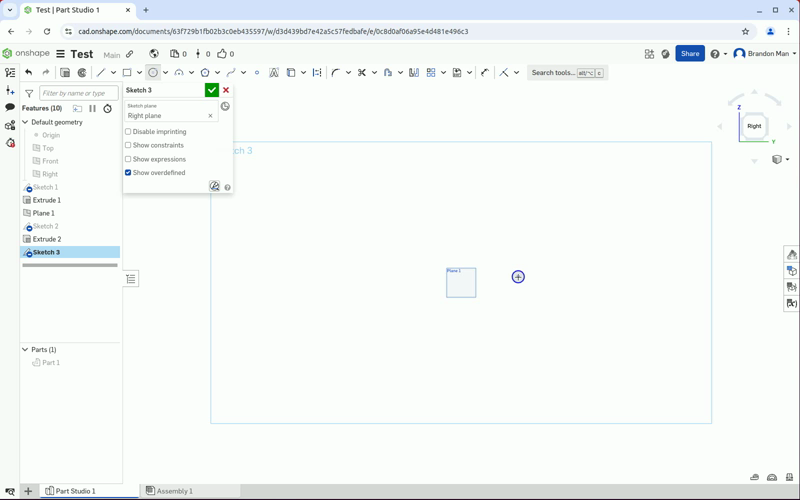
click(518, 276)
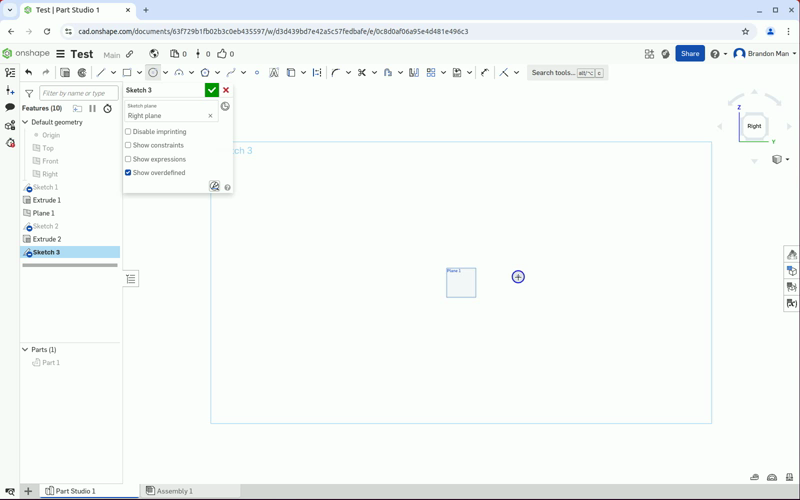
key_up(shift)
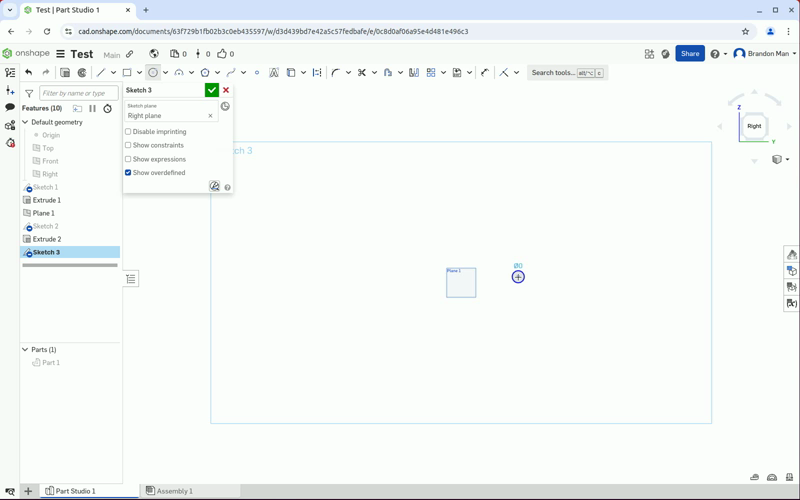
mouse_move(520, 276)
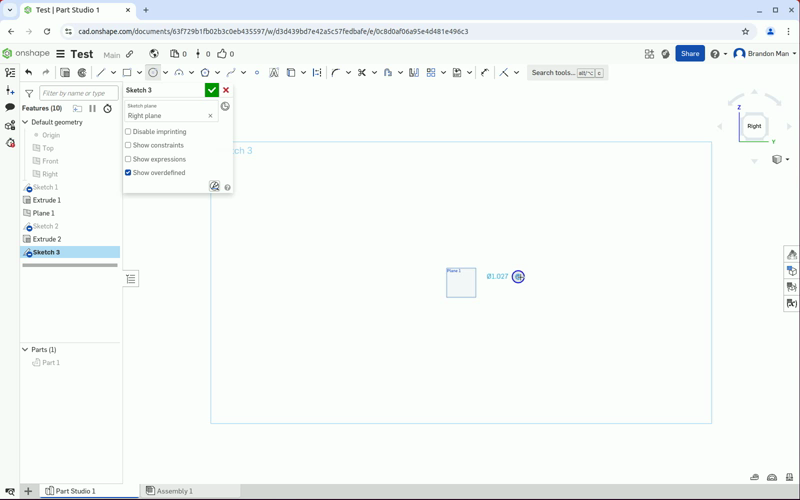
scroll(6)
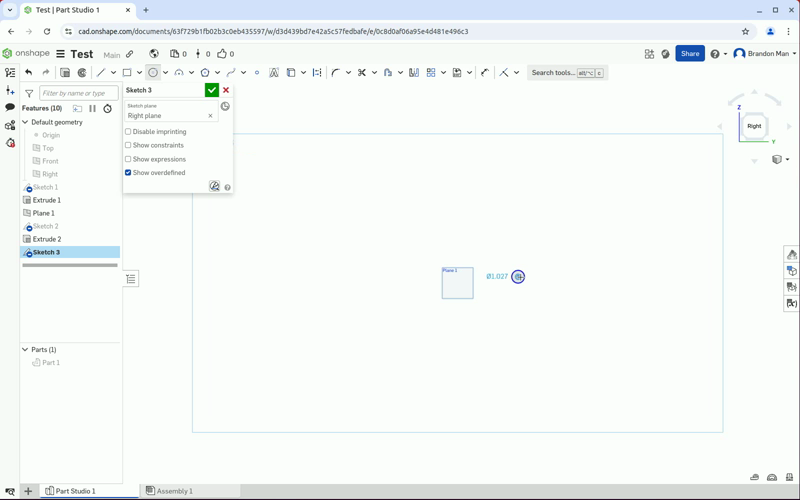
scroll(6)
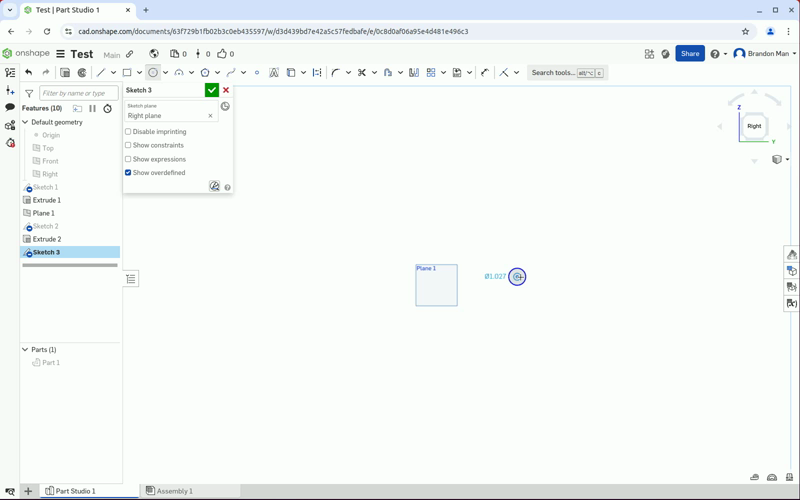
scroll(6)
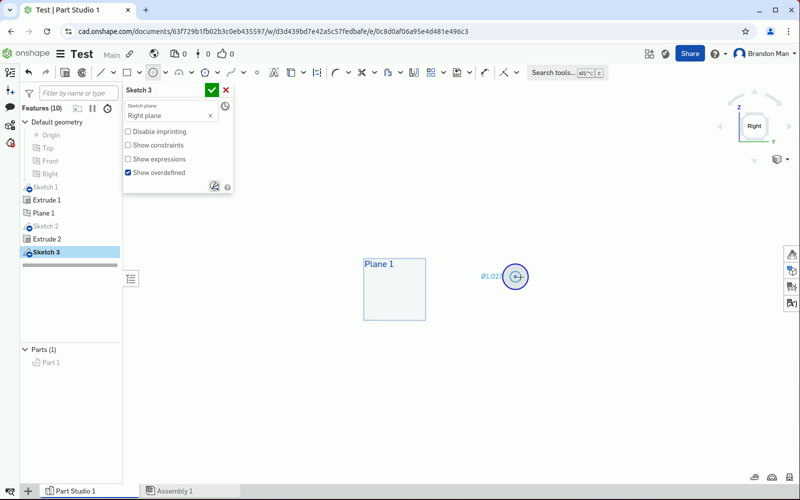
scroll(6)
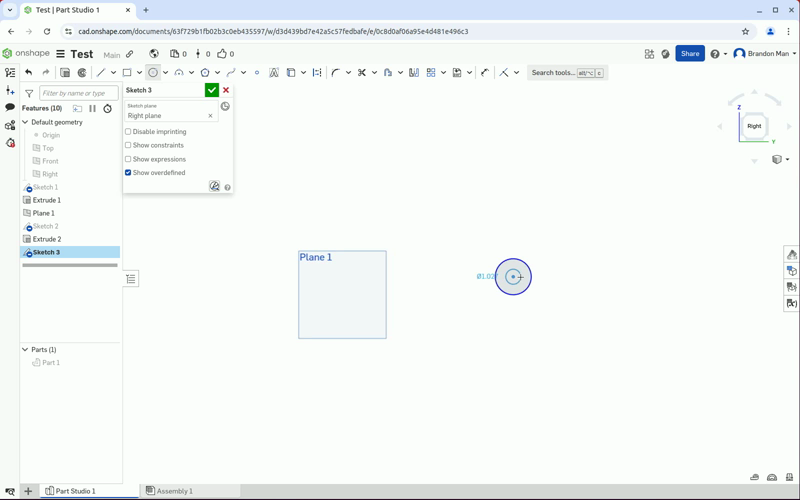
scroll(6)
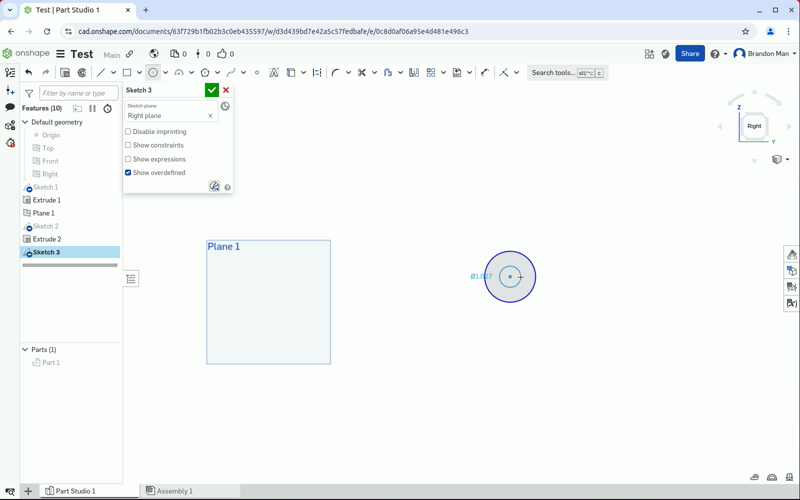
scroll(6)
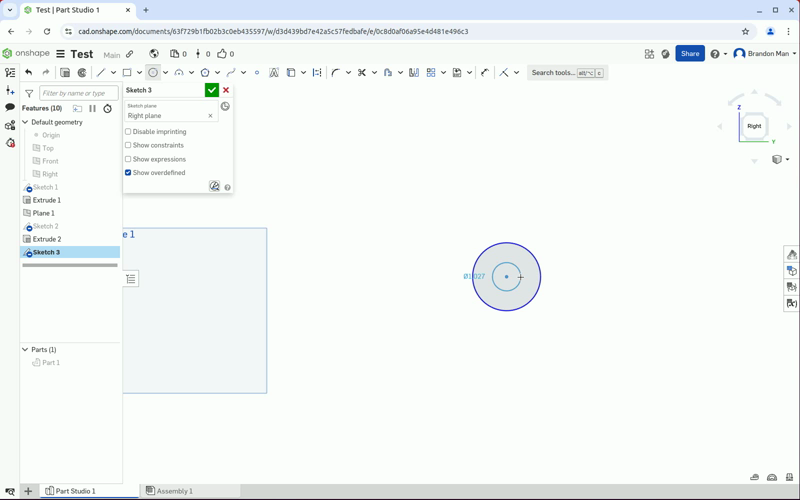
scroll(6)
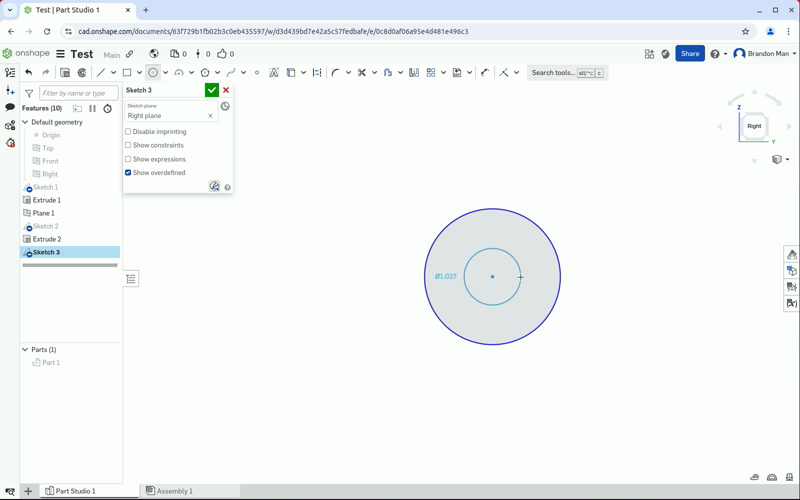
click(520, 276)
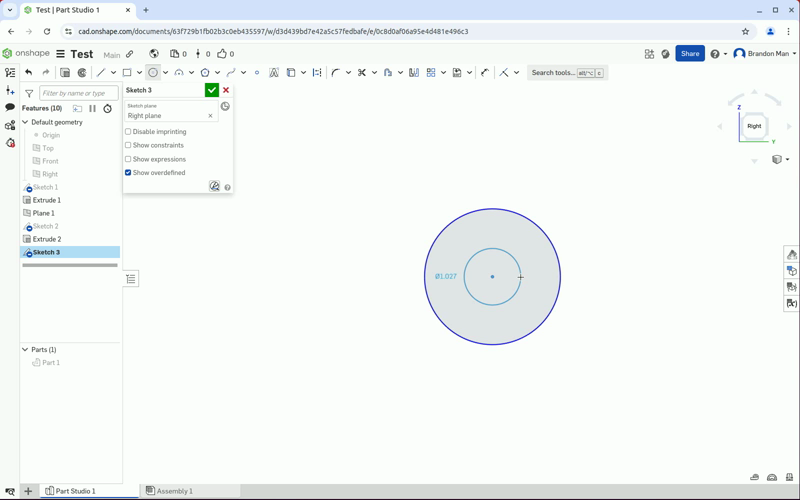
scroll(-6)
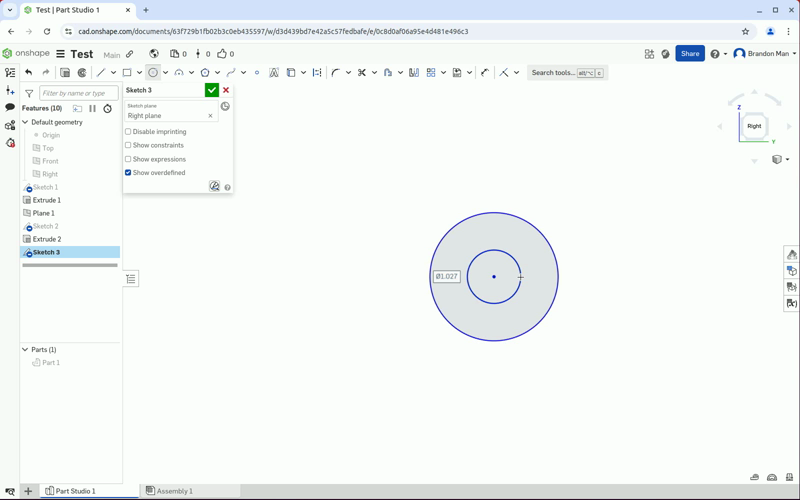
scroll(-6)
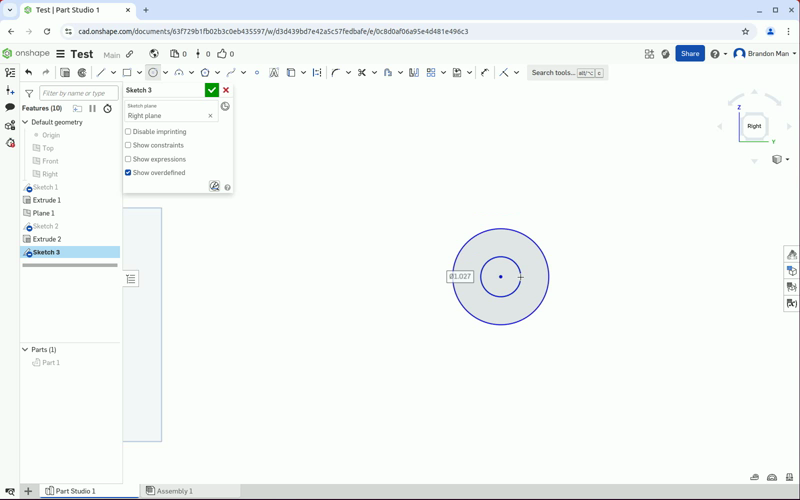
scroll(-6)
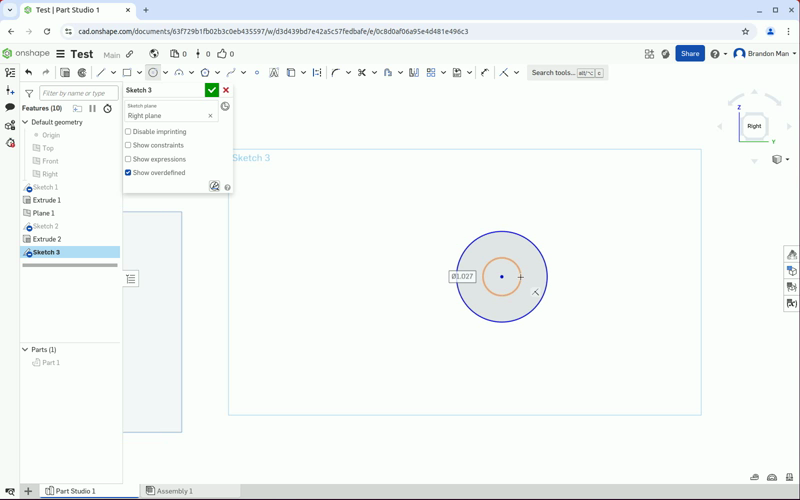
scroll(-6)
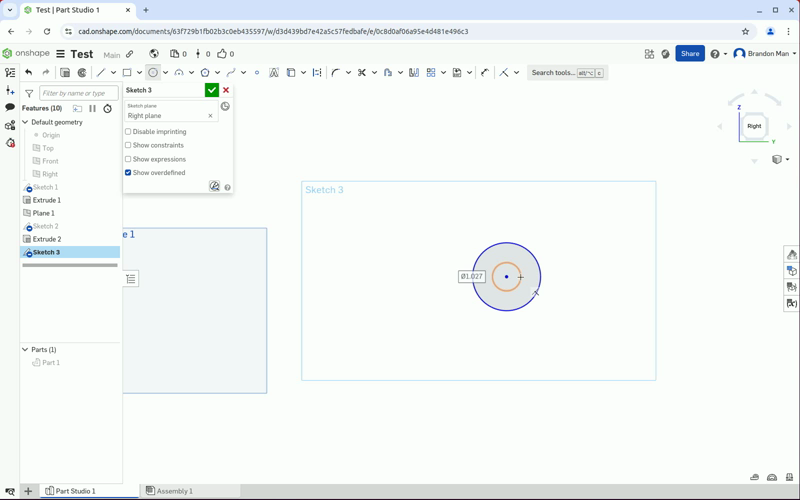
scroll(-6)
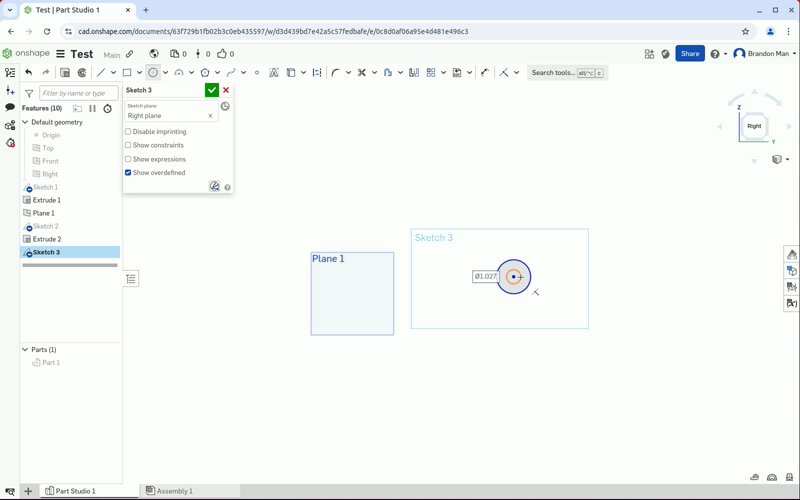
scroll(-6)
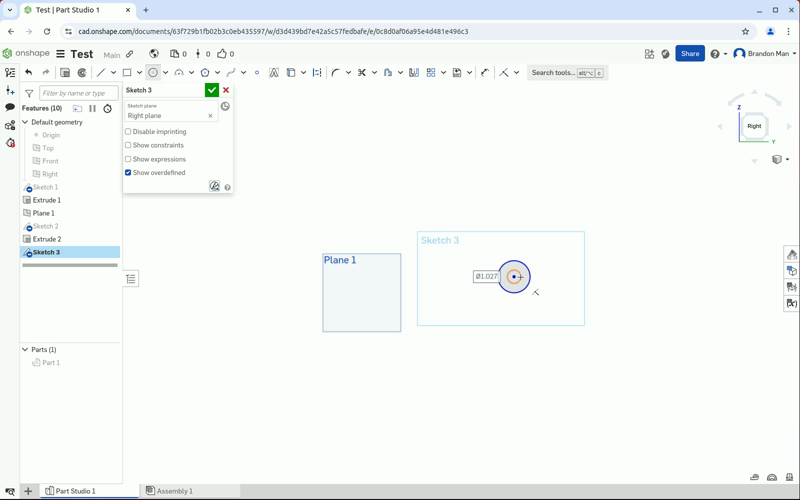
scroll(-6)
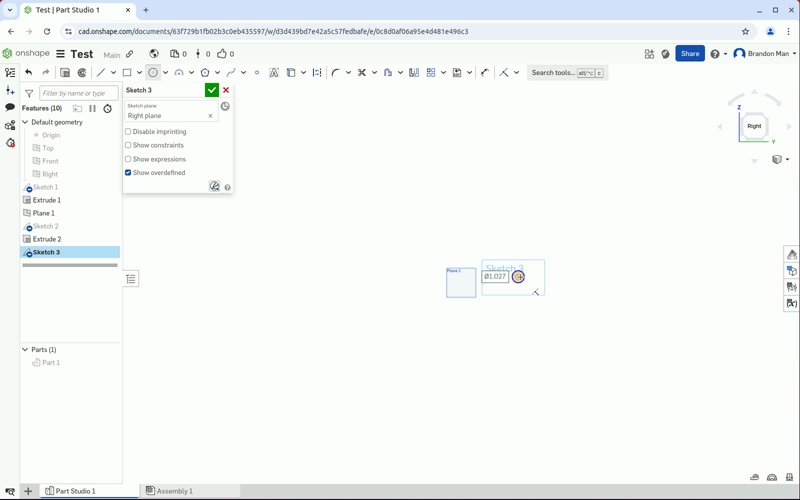
key(esc)
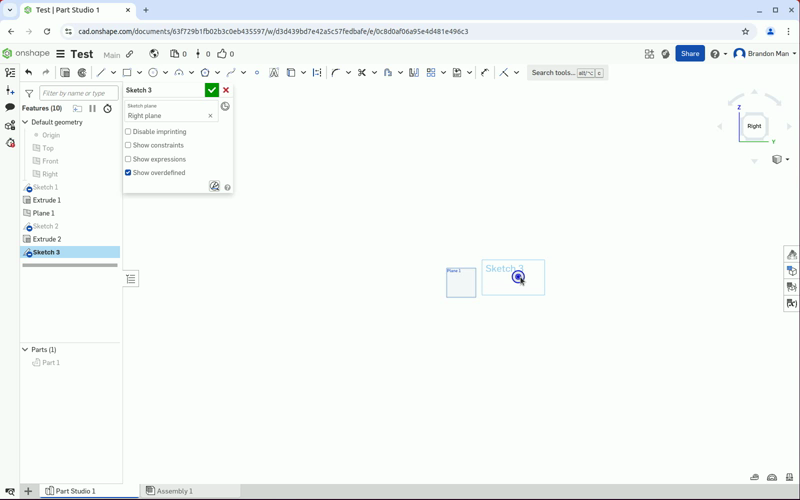
mouse_move(514, 273)
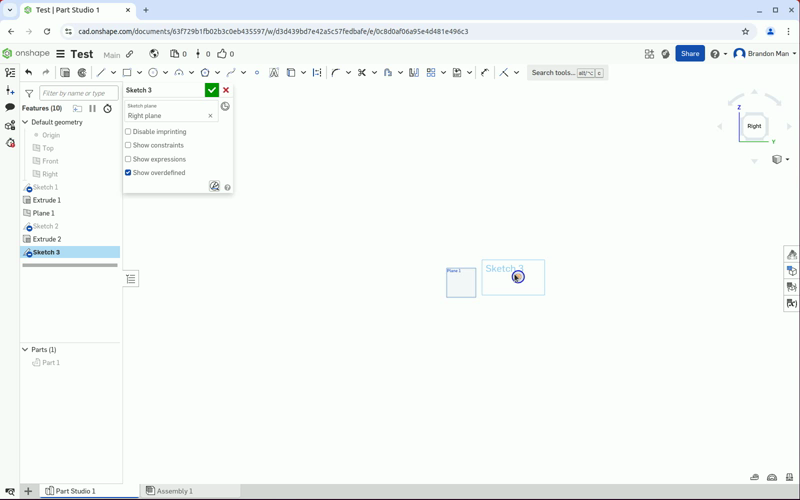
scroll(6)
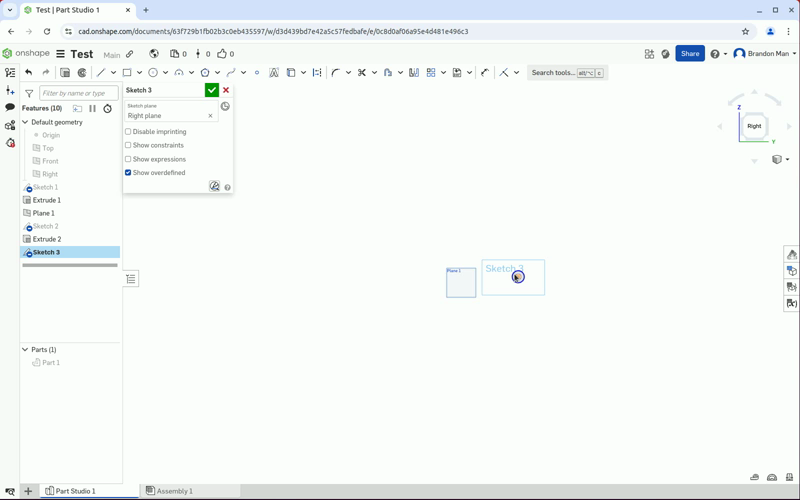
scroll(6)
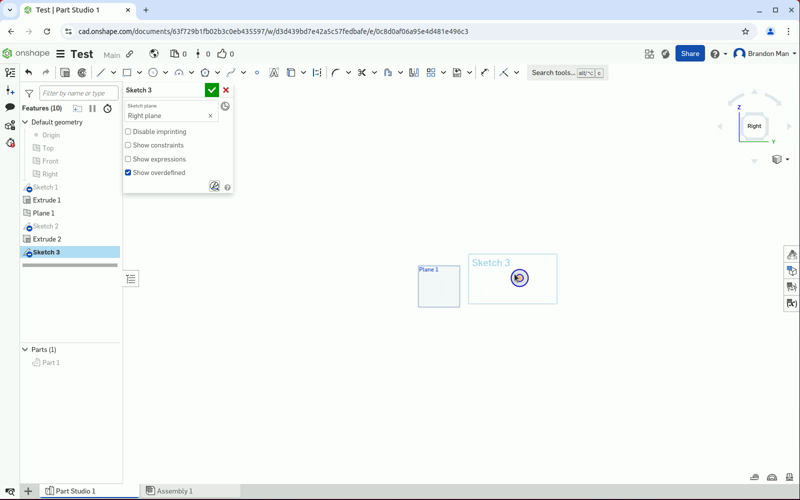
scroll(6)
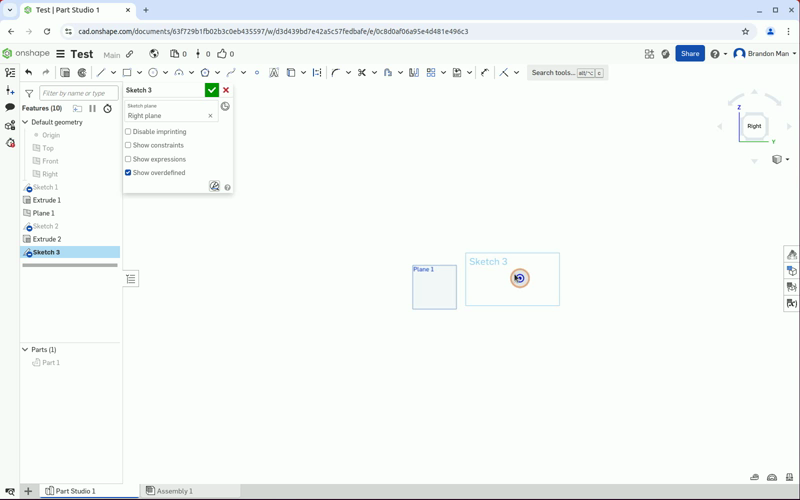
scroll(6)
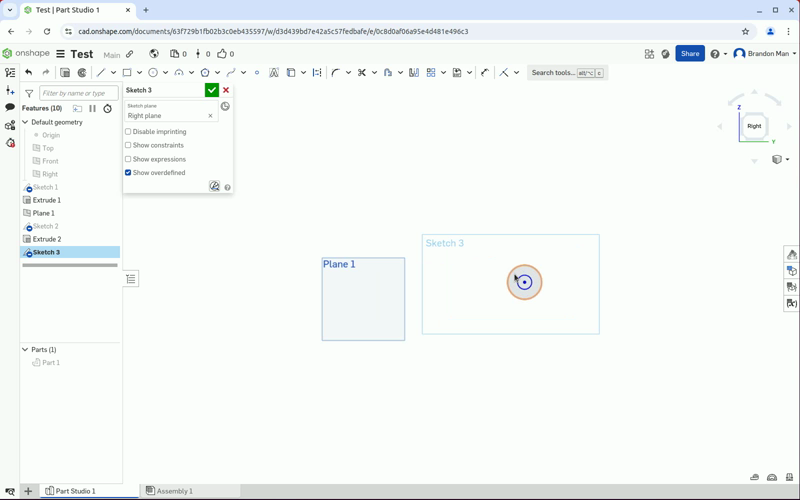
scroll(6)
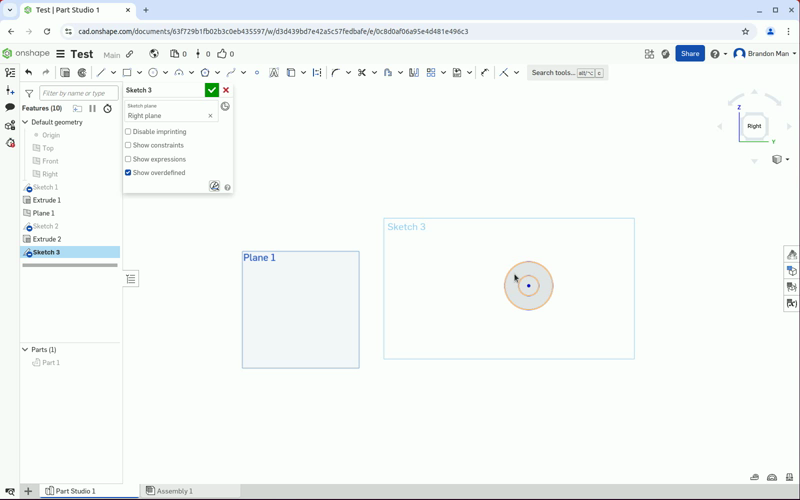
scroll(6)
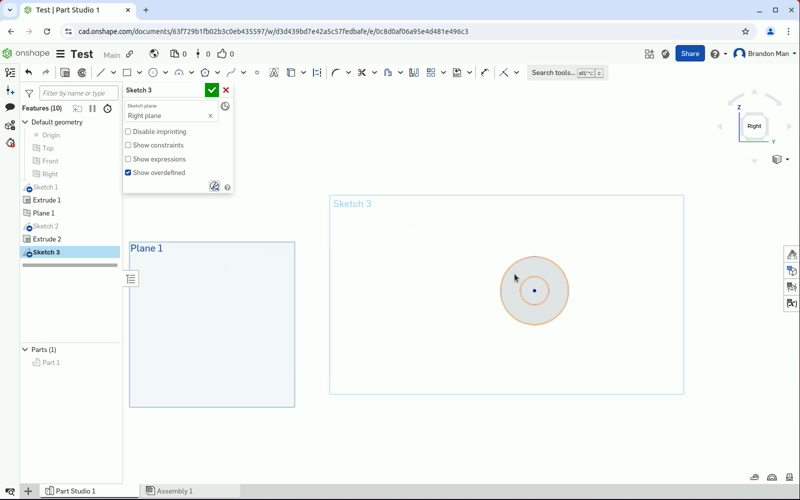
scroll(6)
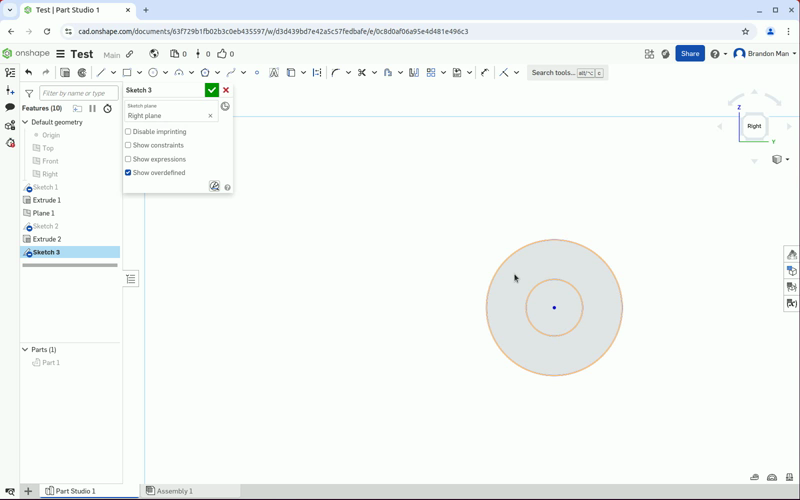
click(514, 273)
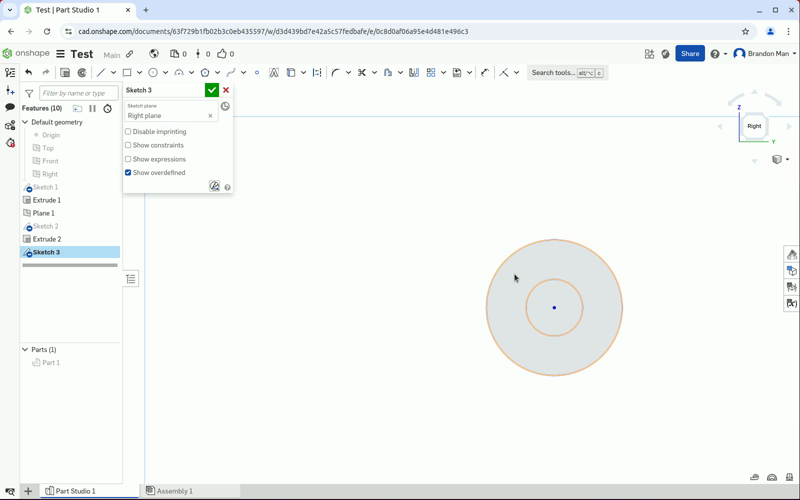
scroll(-6)
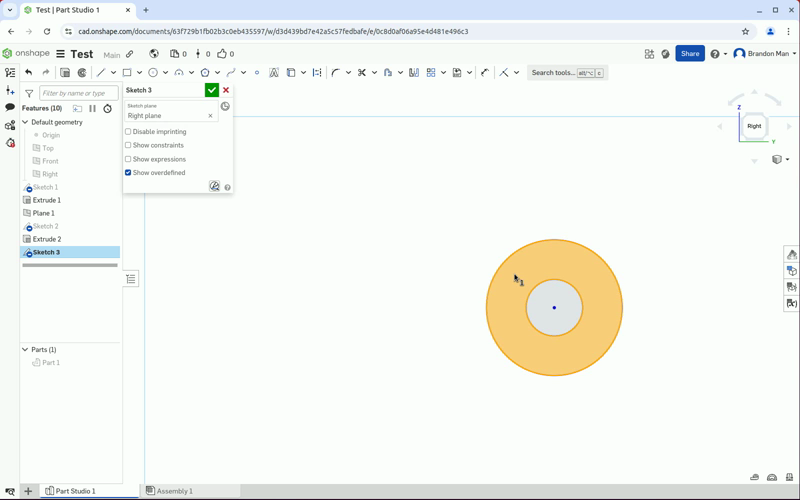
scroll(-6)
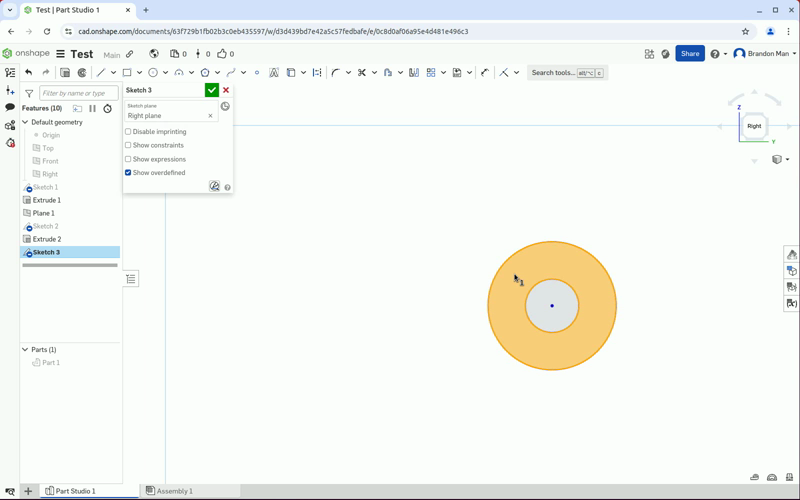
scroll(-6)
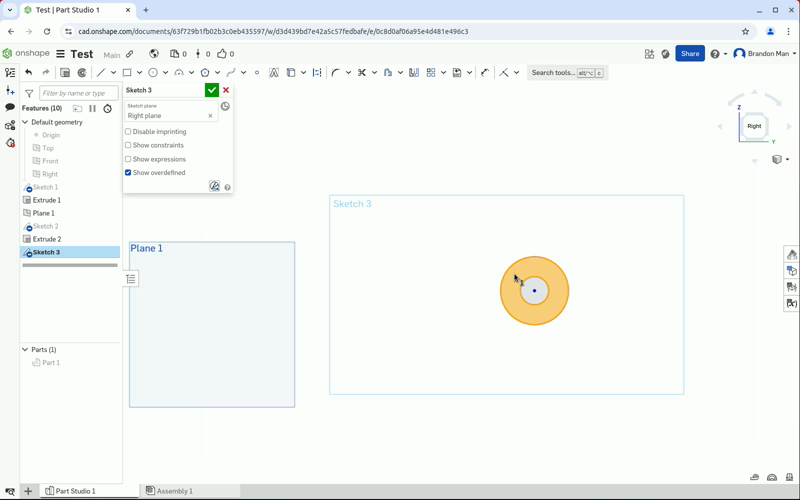
scroll(-6)
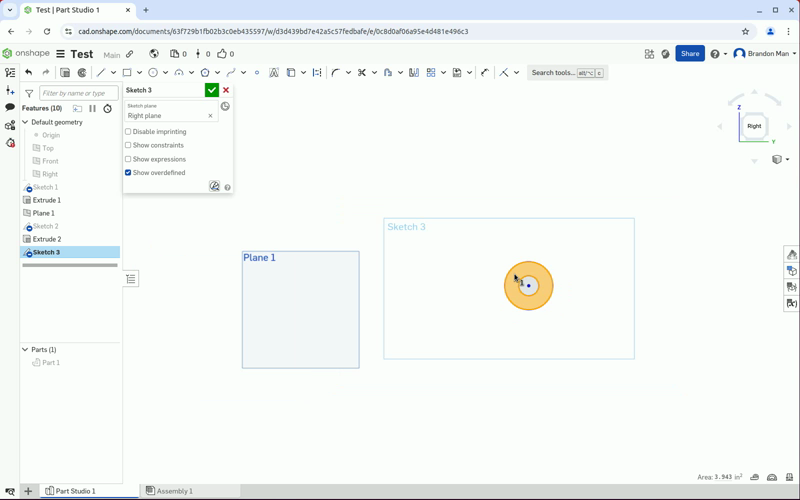
scroll(-6)
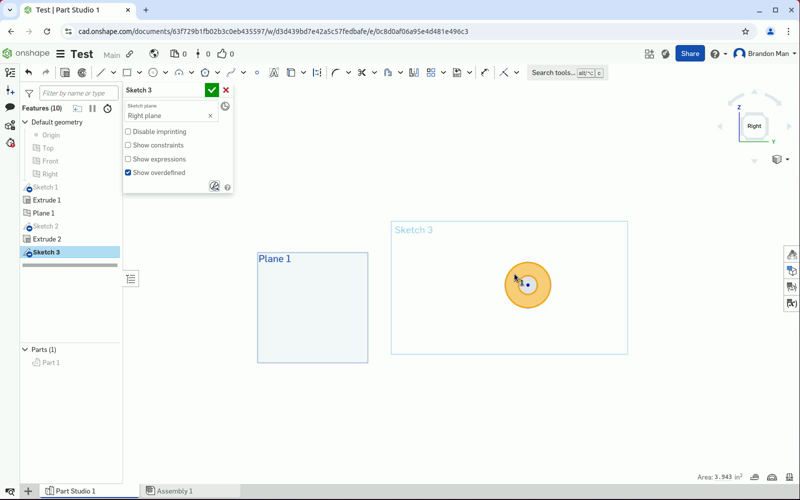
scroll(-6)
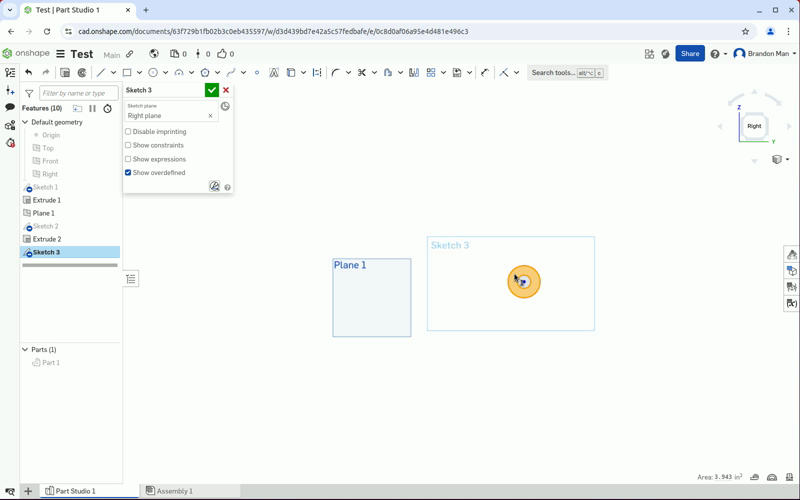
scroll(-6)
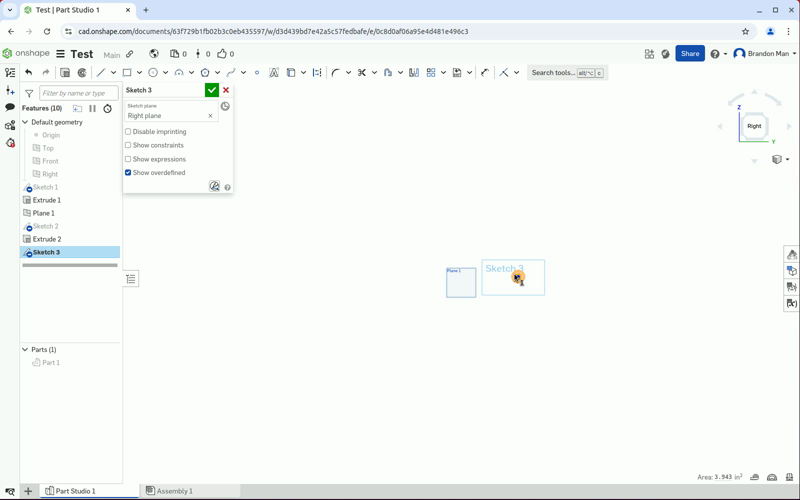
mouse_move(73, 352)
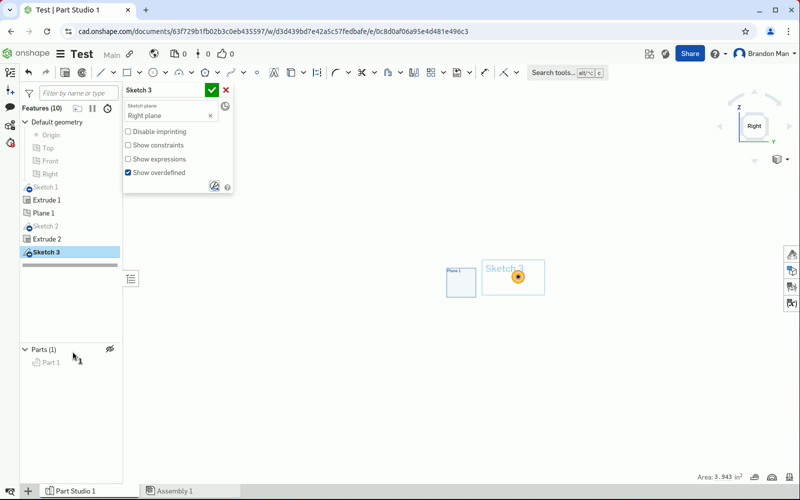
key(shift+y)
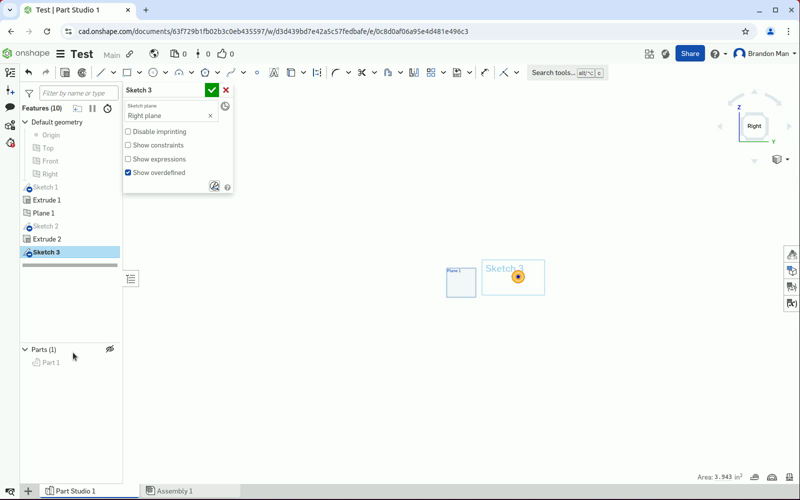
key(shift+e)
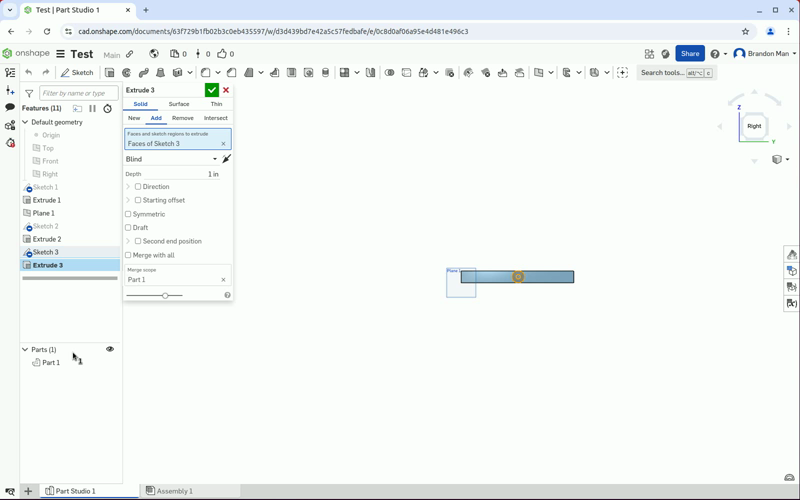
mouse_move(143, 106)
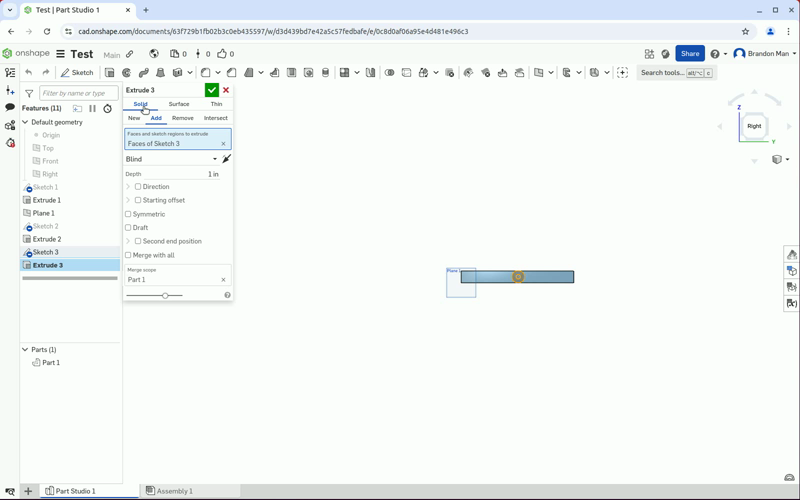
click(143, 106)
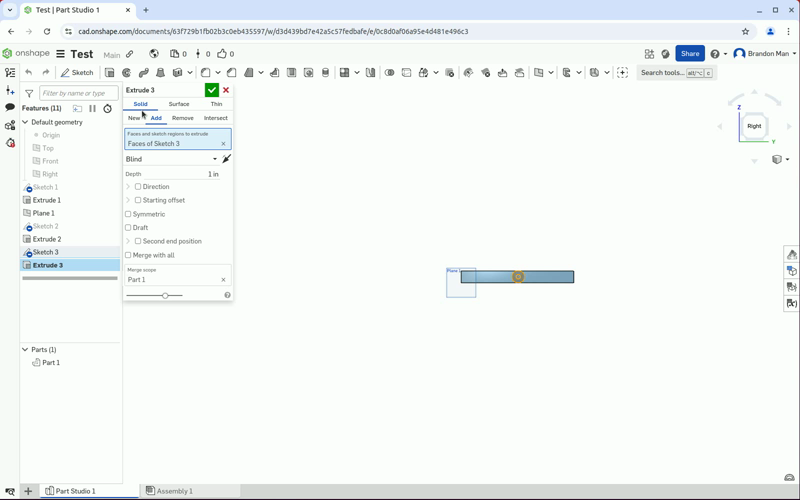
mouse_move(137, 120)
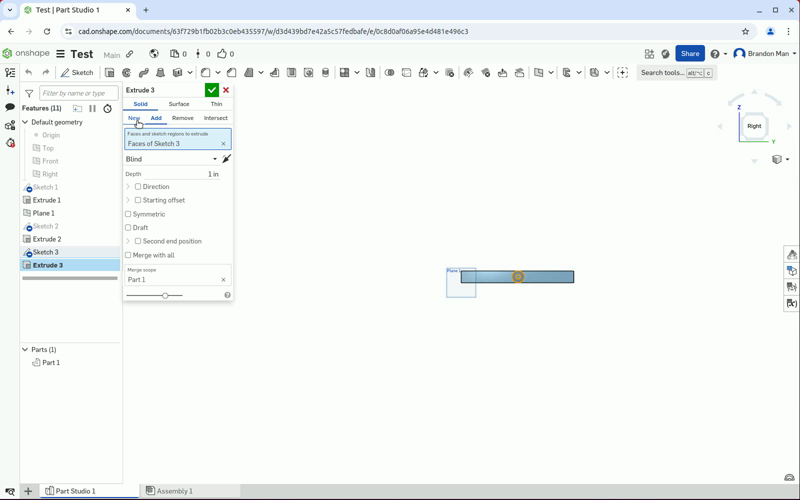
click(137, 120)
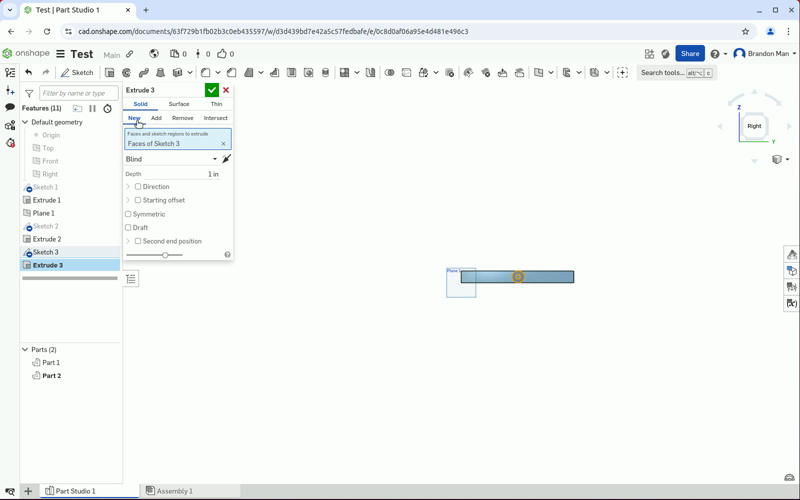
key(tab, 4)
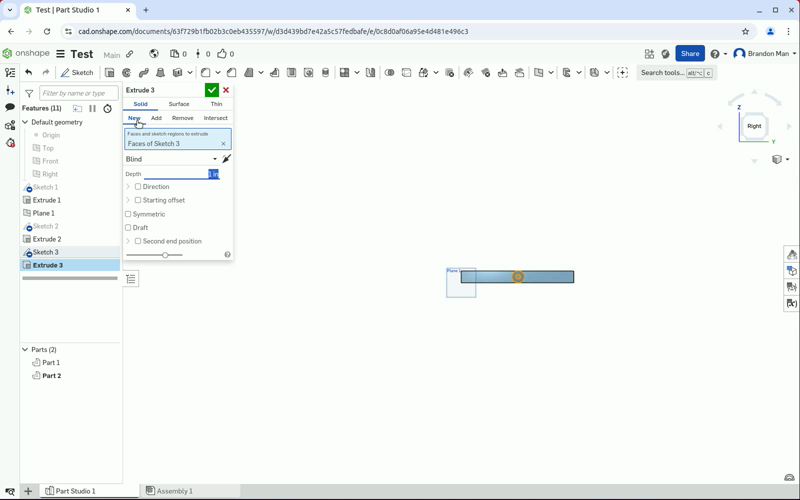
text(3.129)
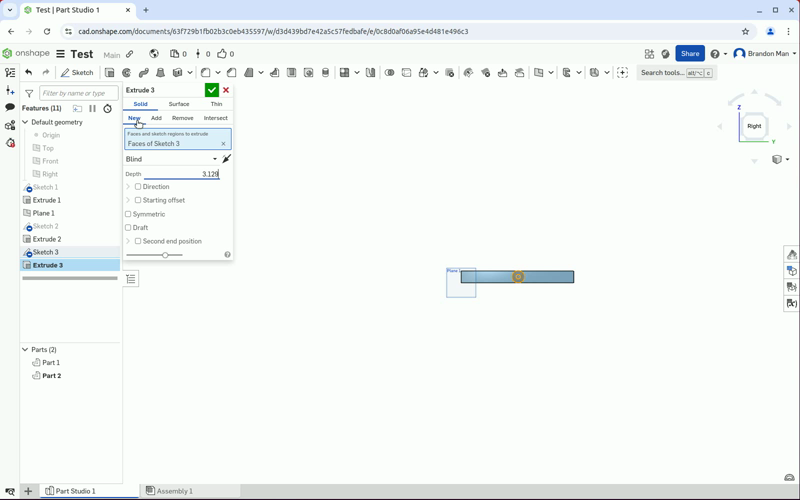
key(enter)
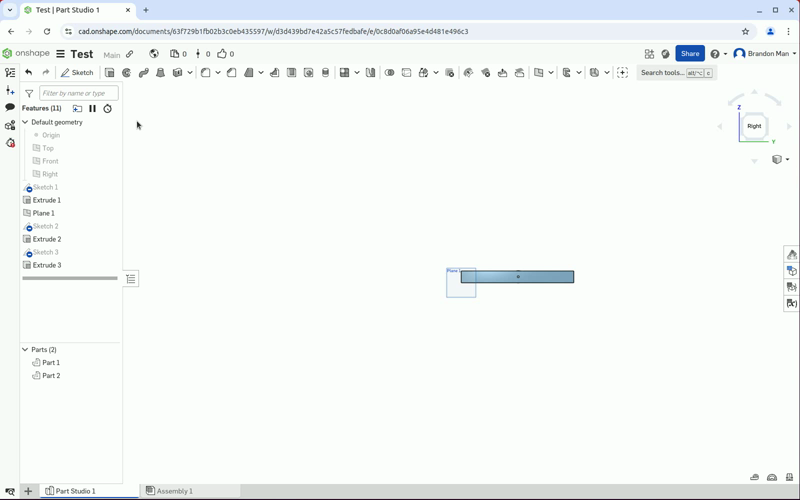
key(shift+h)
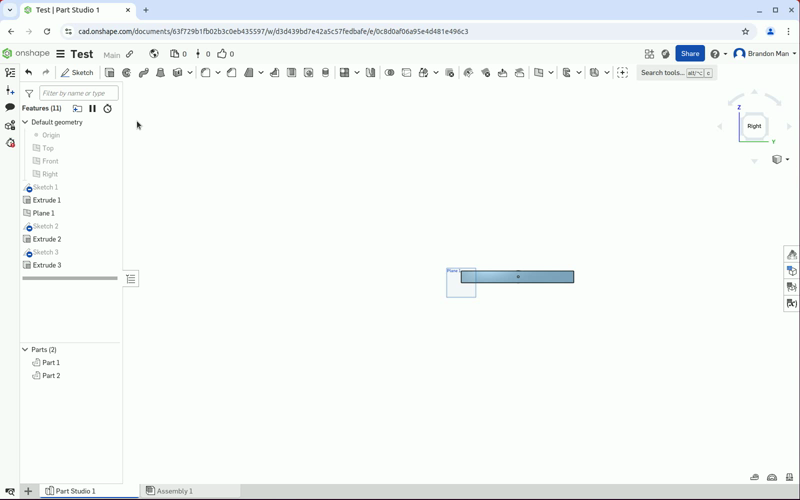
key(shift+h)
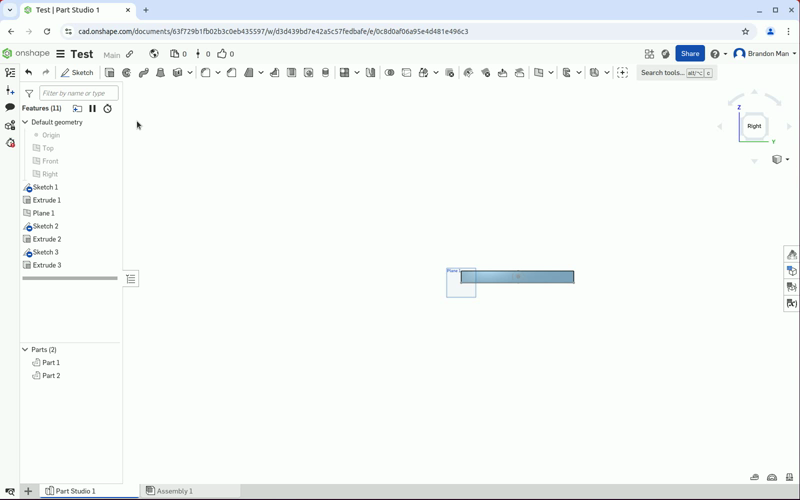
key(shift+7)
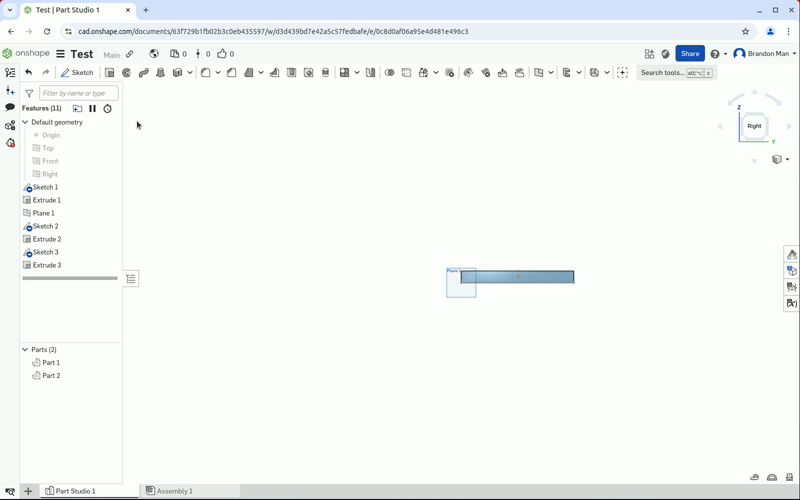
key(right, 2)
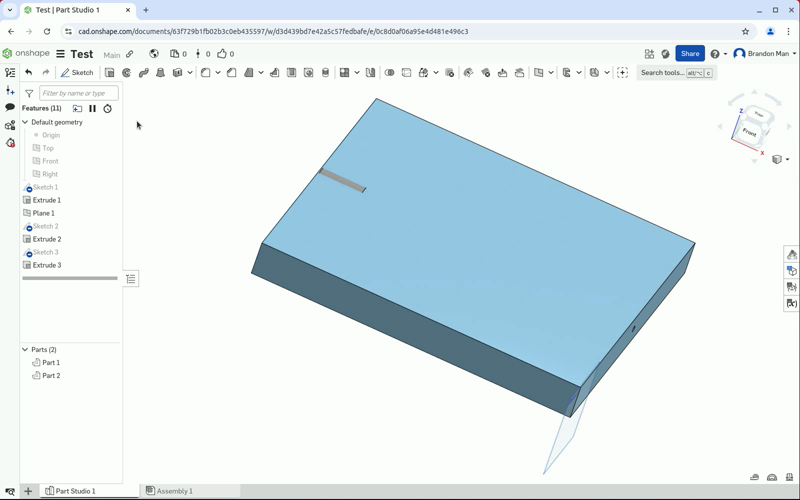
key(down, 2)
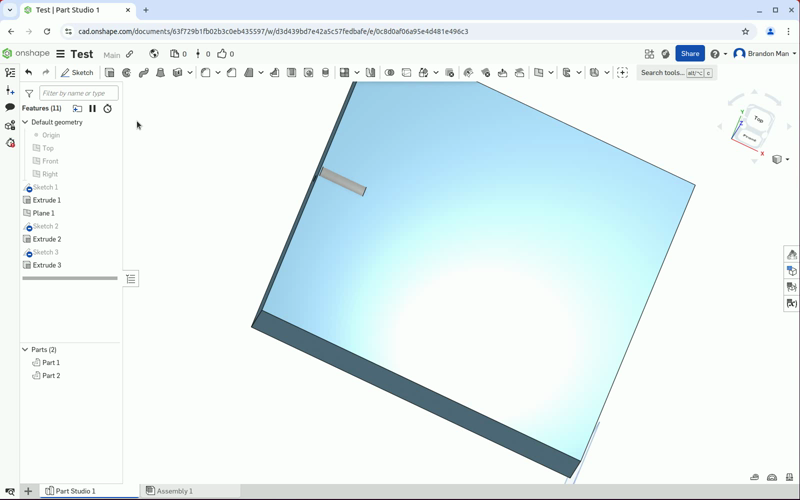
key(up, 2)
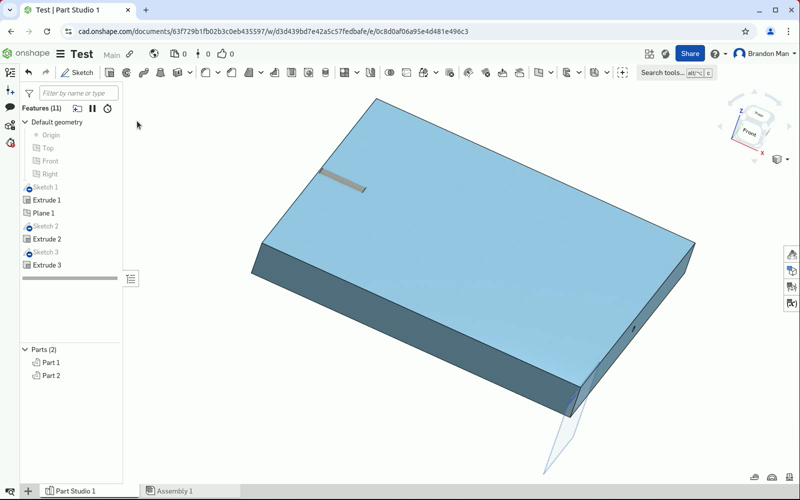
key(left, 2)
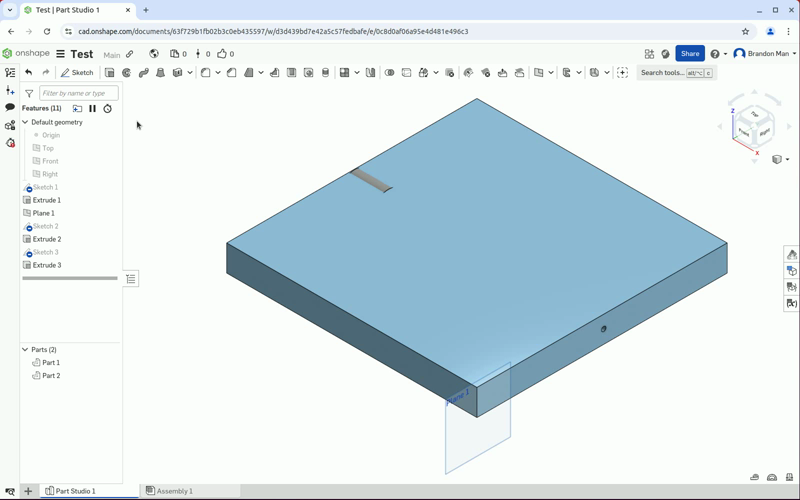
mouse_move(73, 189)
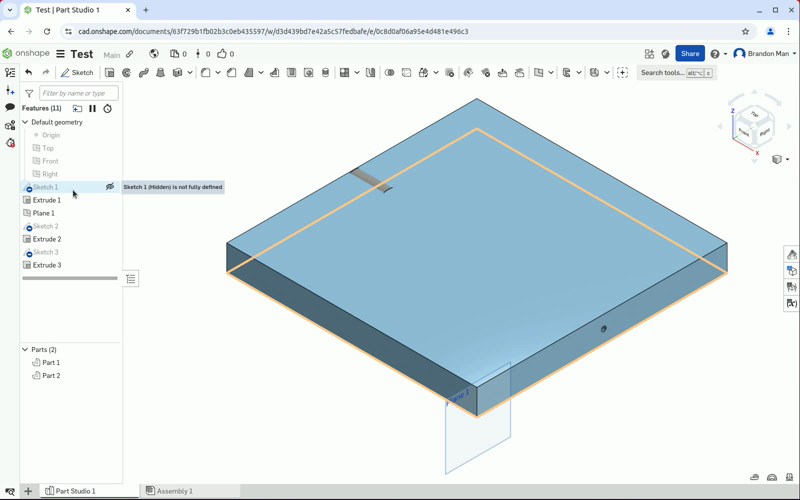
click(73, 189)